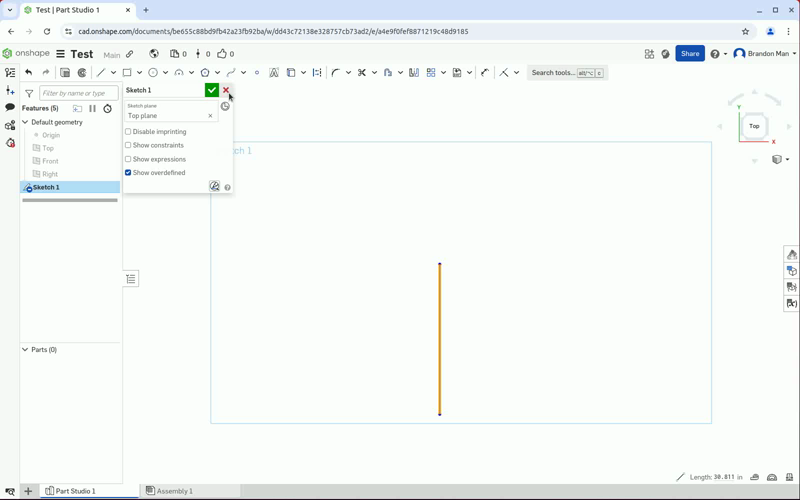
key(shift+h)
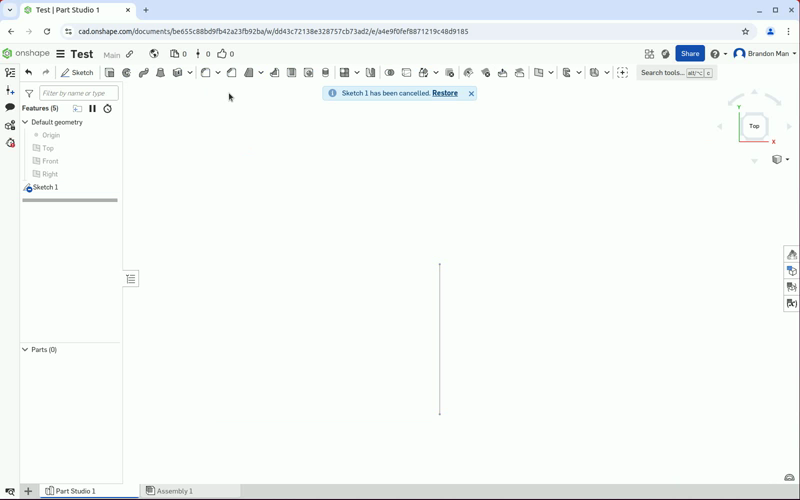
key(shift+s)
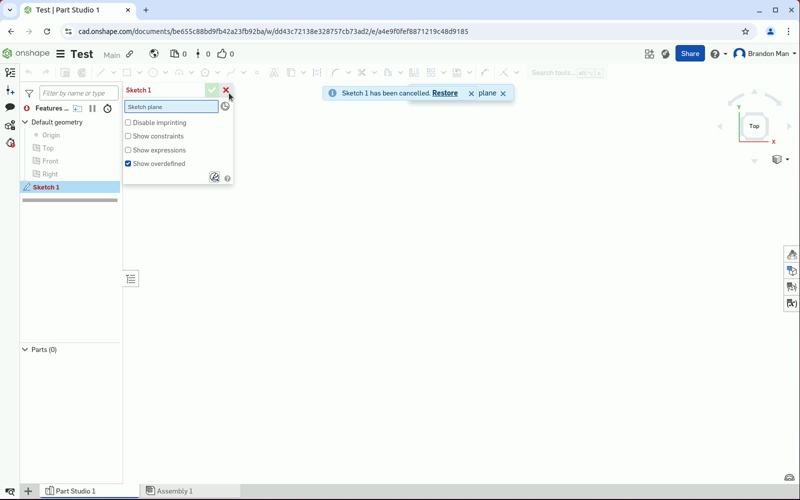
mouse_move(73, 150)
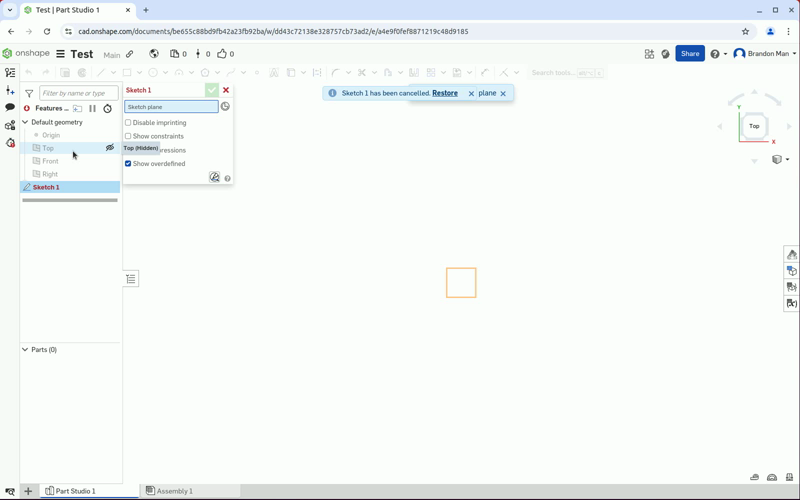
click(73, 150)
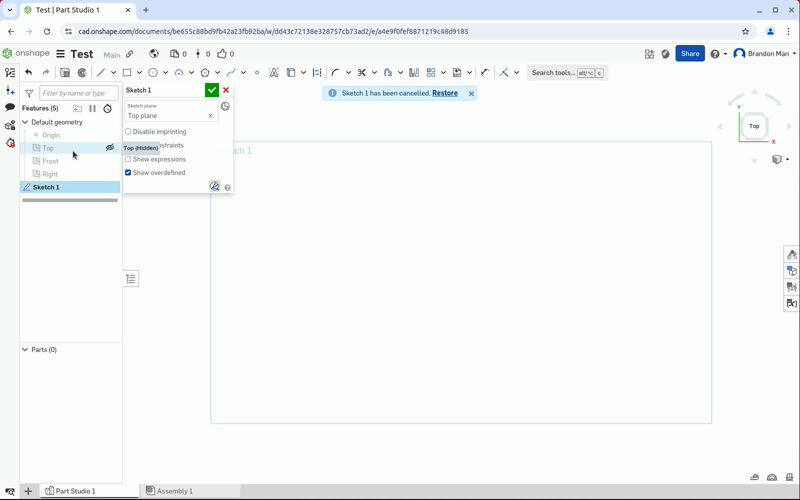
mouse_move(73, 352)
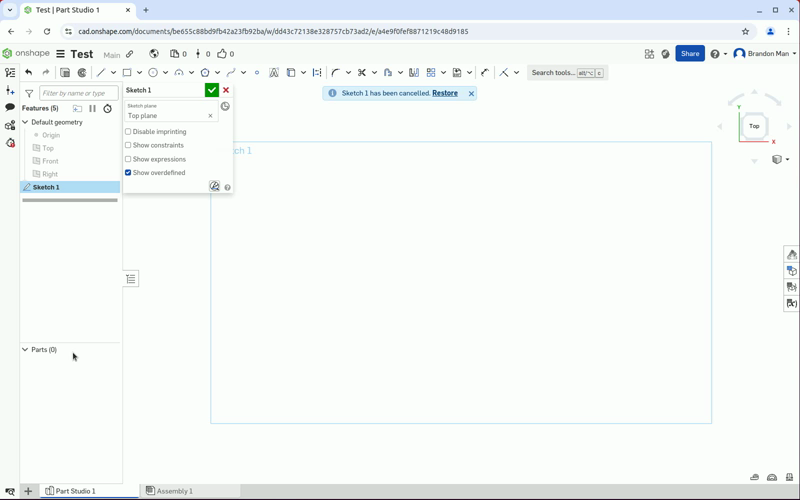
key(y)
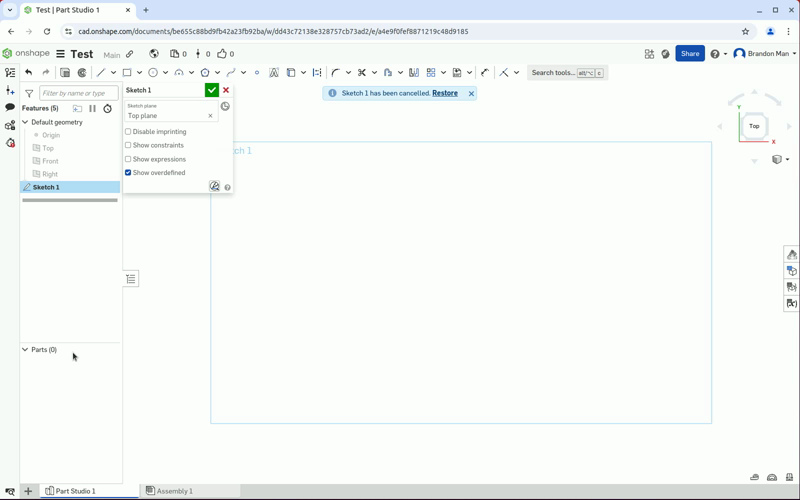
key(l)
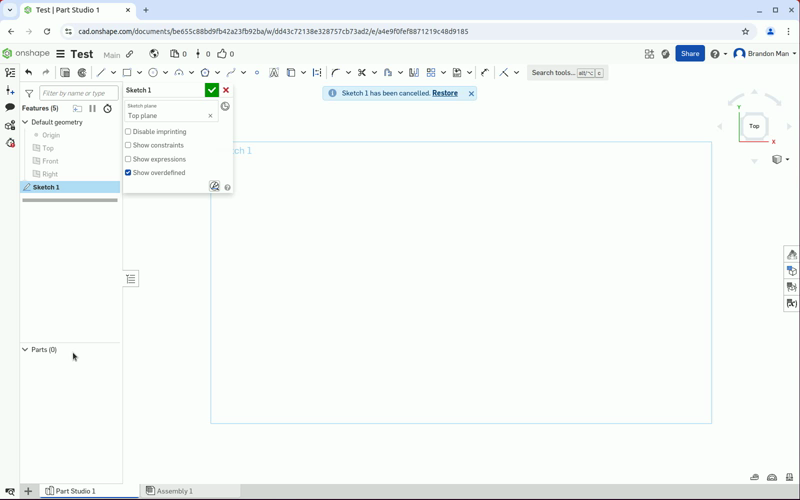
key_down(shift)
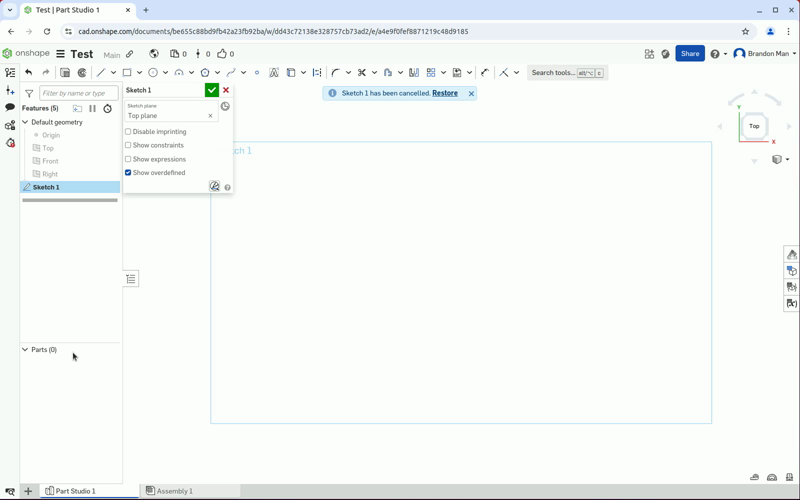
mouse_move(467, 265)
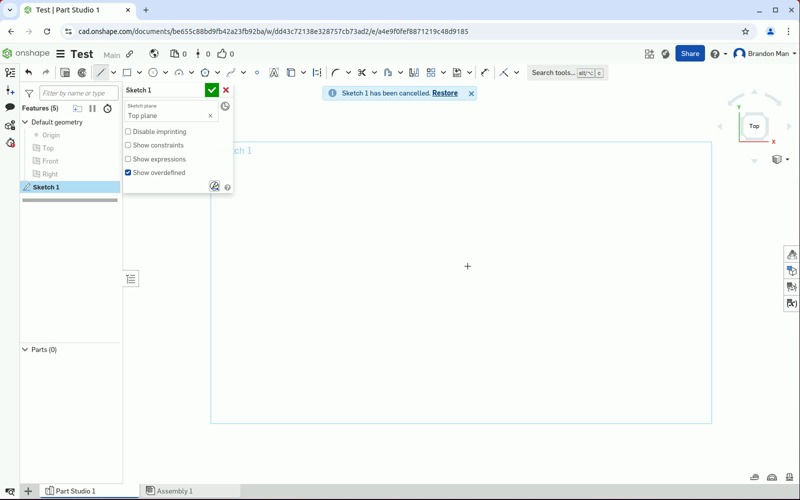
click(467, 265)
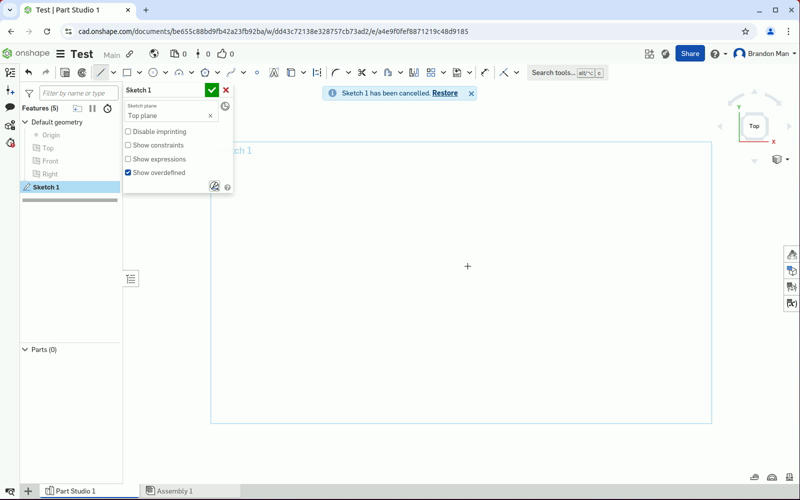
key_up(shift)
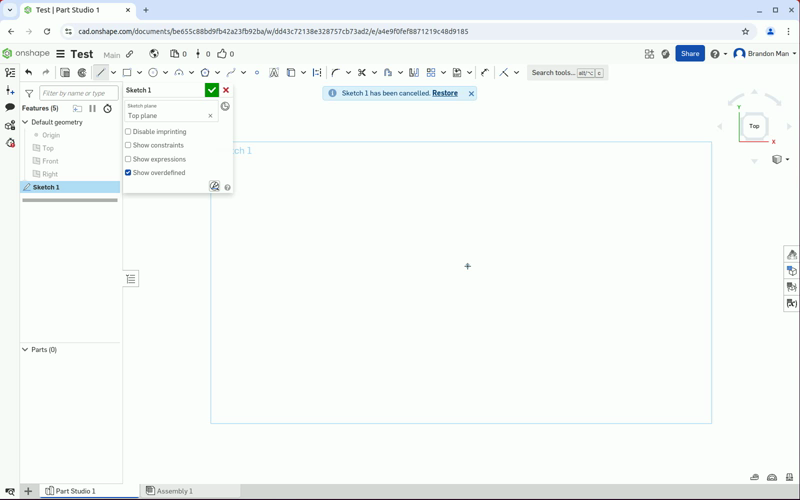
key_down(shift)
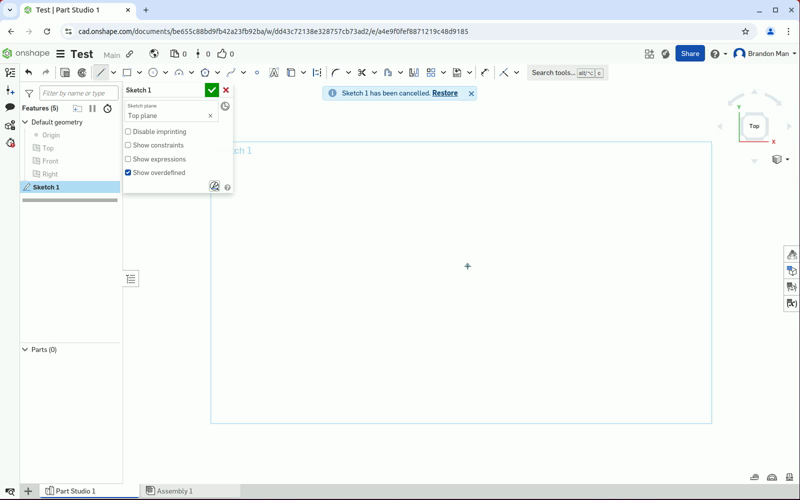
mouse_move(497, 265)
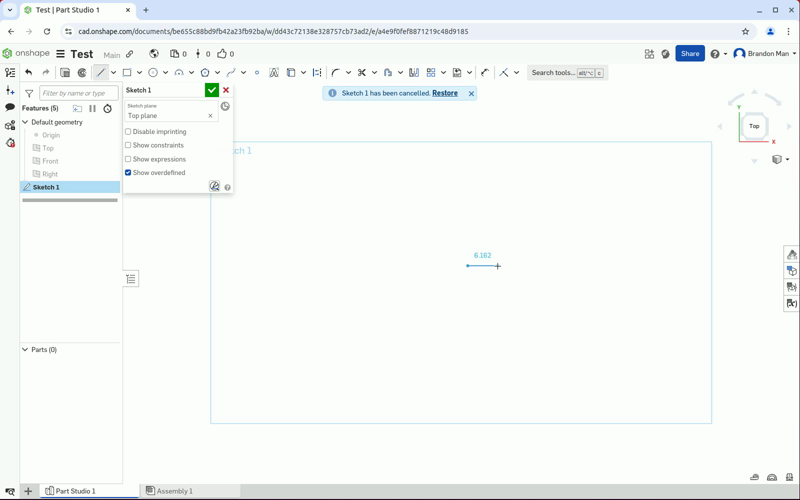
mouse_move(475, 265)
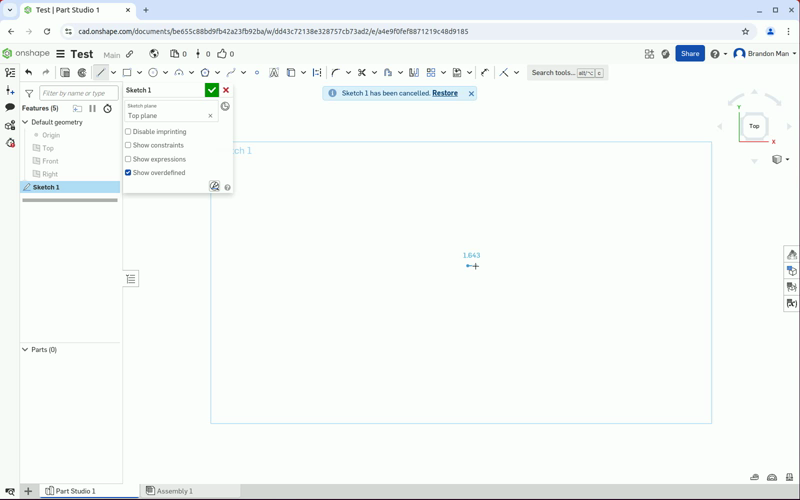
click(475, 265)
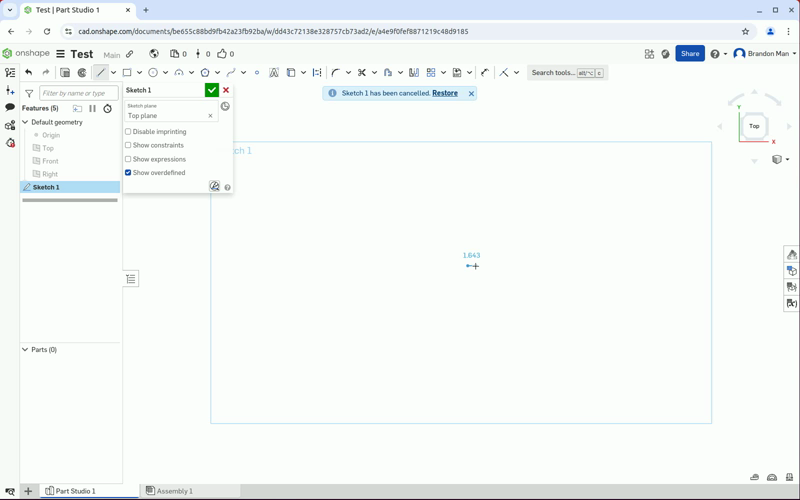
key_up(shift)
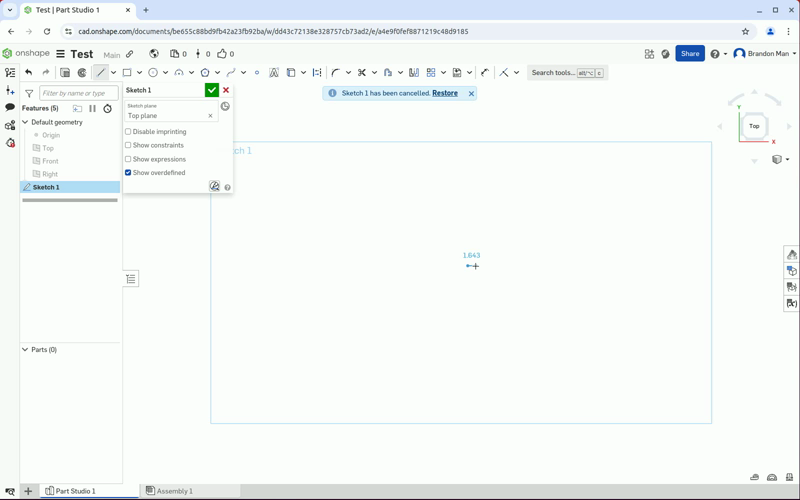
key_down(shift)
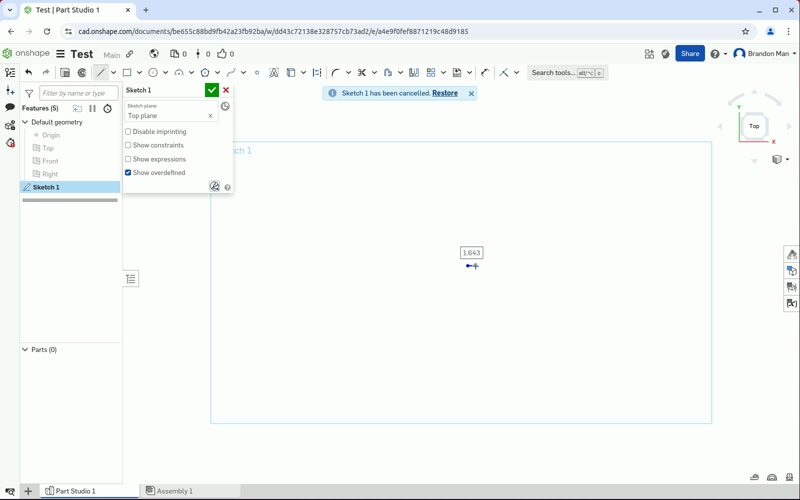
mouse_move(505, 265)
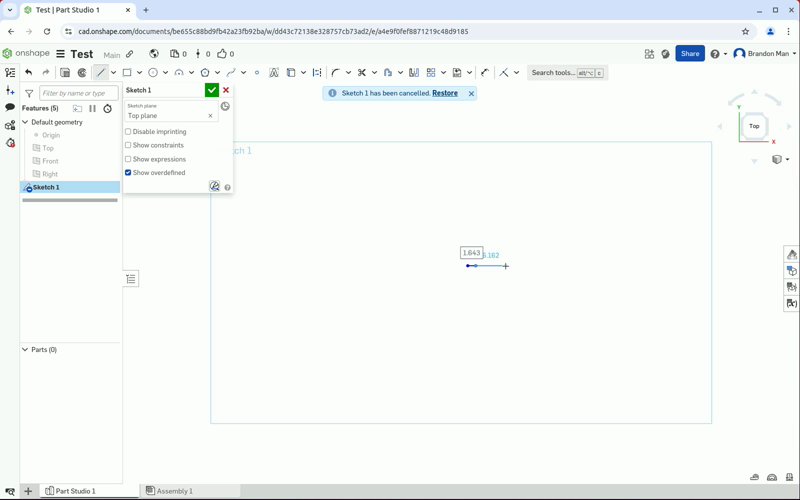
mouse_move(475, 242)
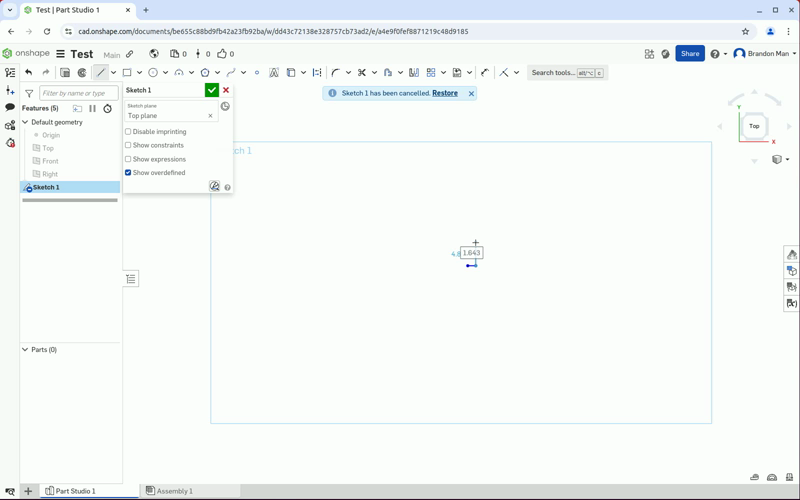
click(475, 242)
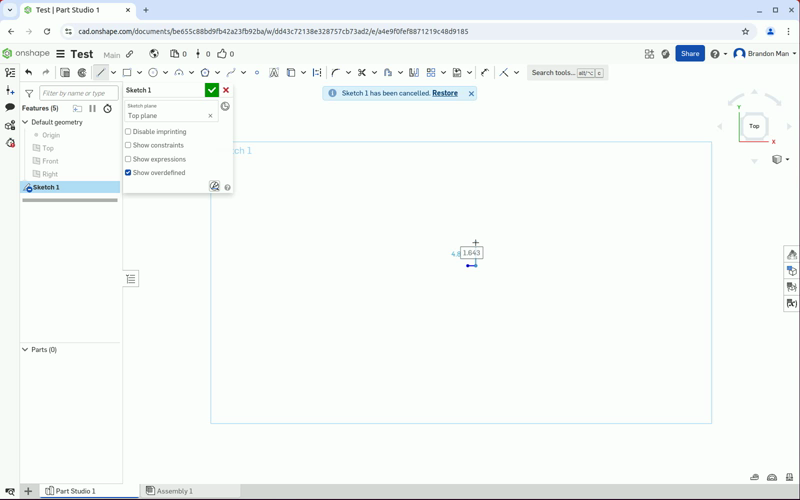
key_up(shift)
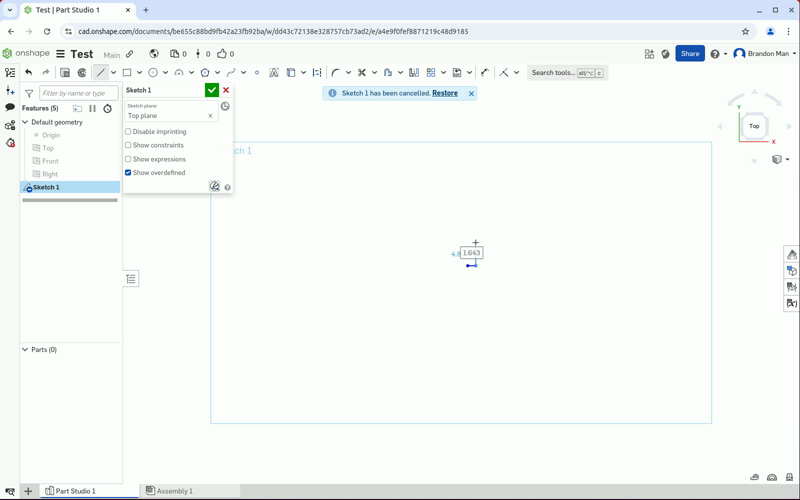
key_down(shift)
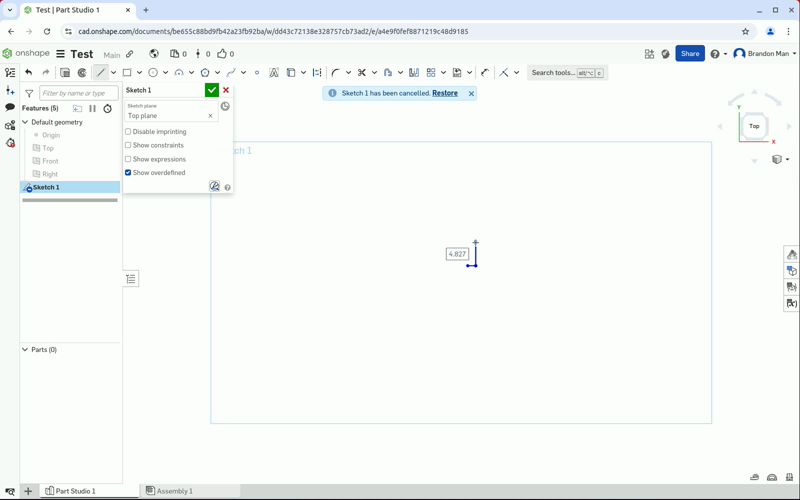
mouse_move(505, 242)
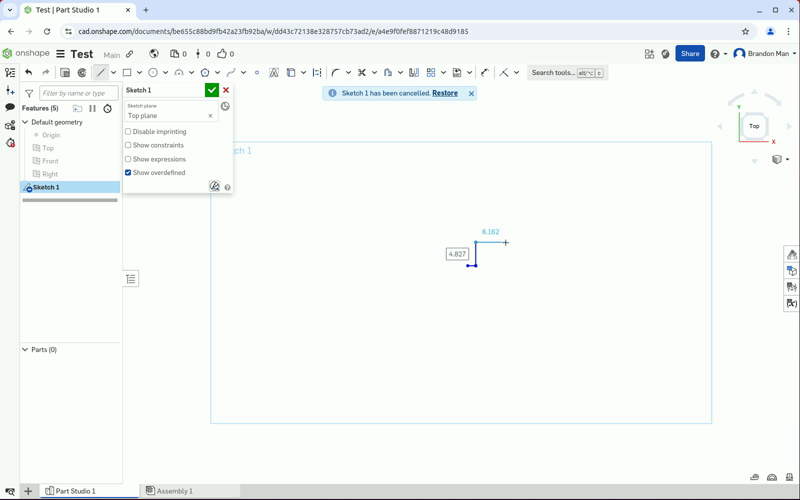
mouse_move(467, 242)
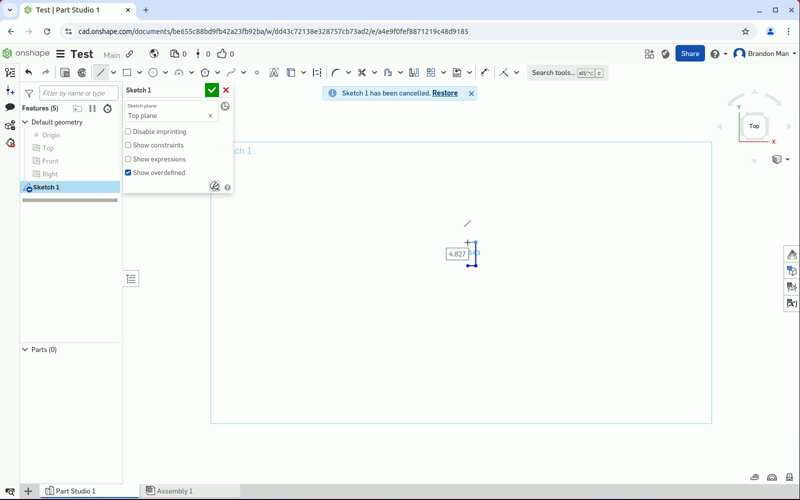
click(467, 242)
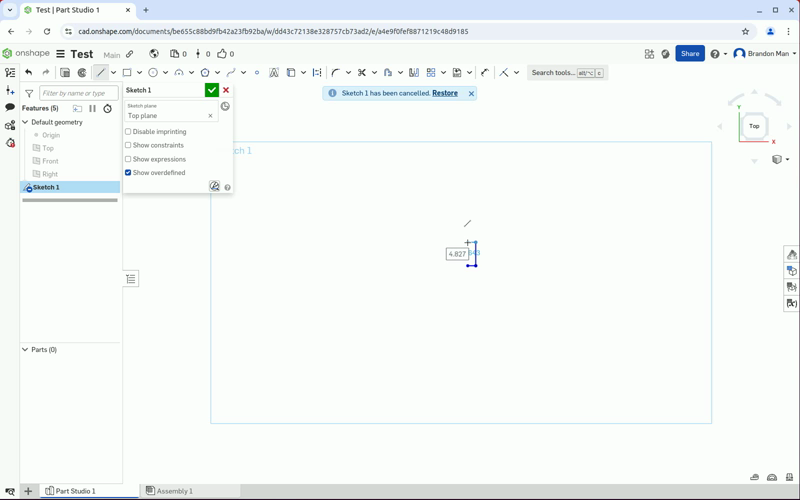
key_up(shift)
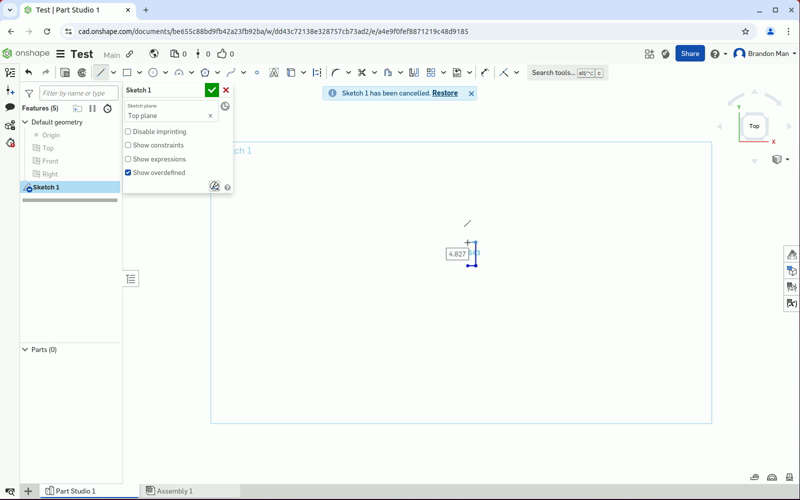
key_down(shift)
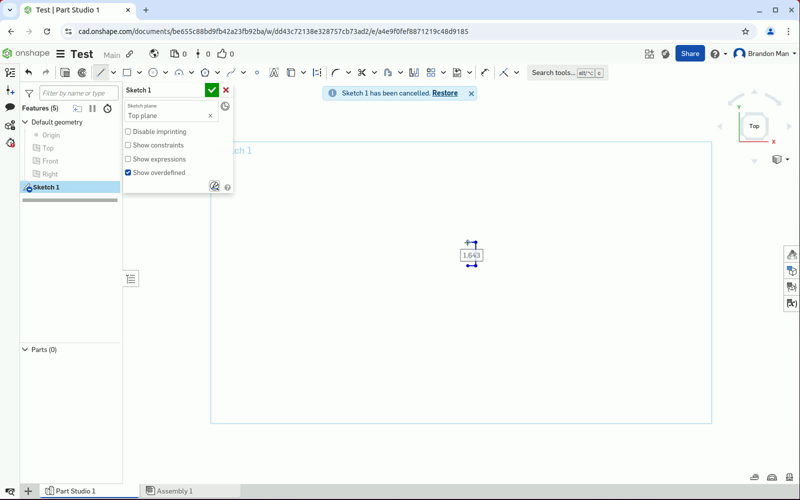
mouse_move(497, 242)
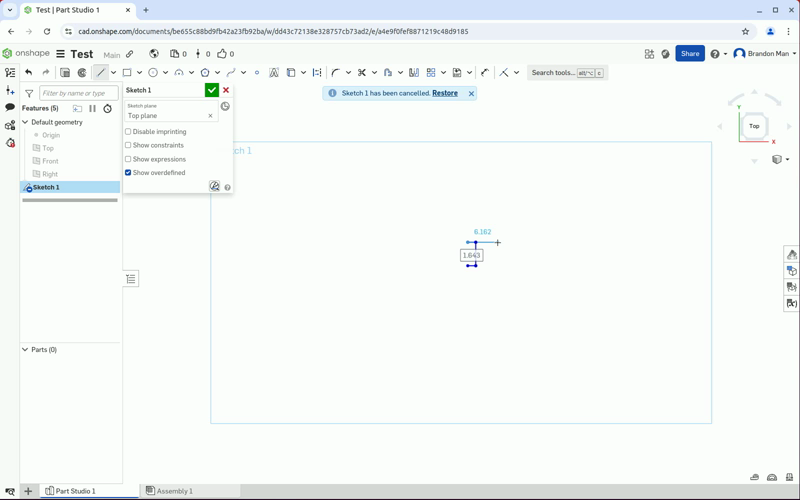
mouse_move(467, 253)
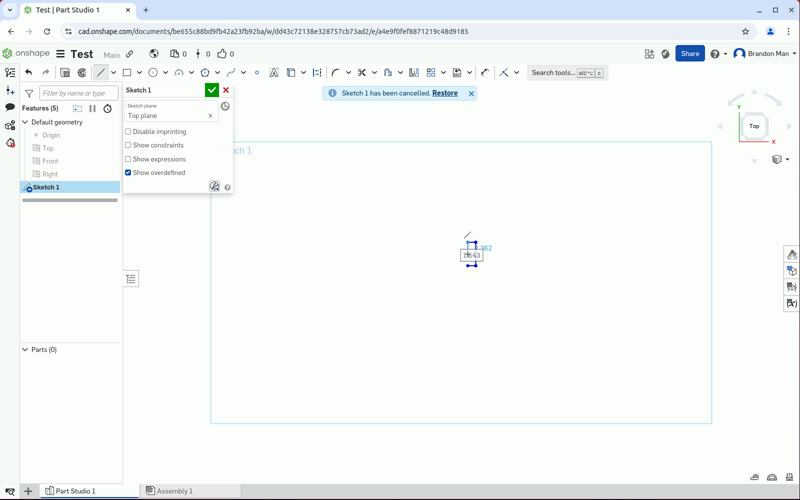
click(467, 253)
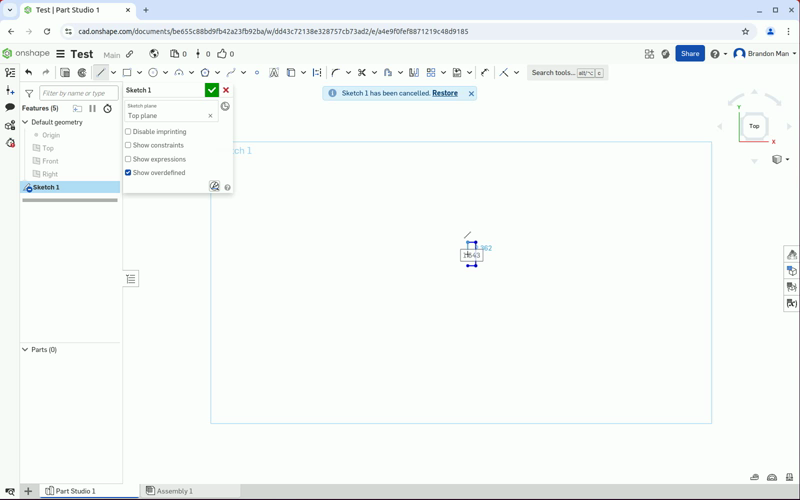
key_up(shift)
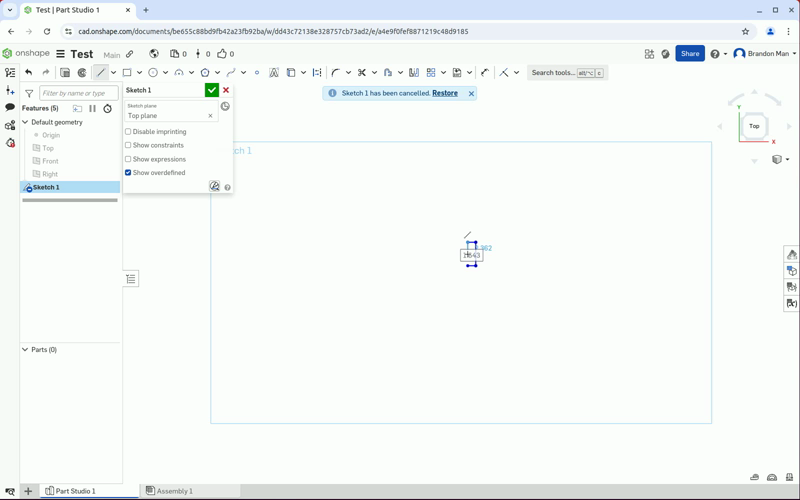
mouse_move(497, 253)
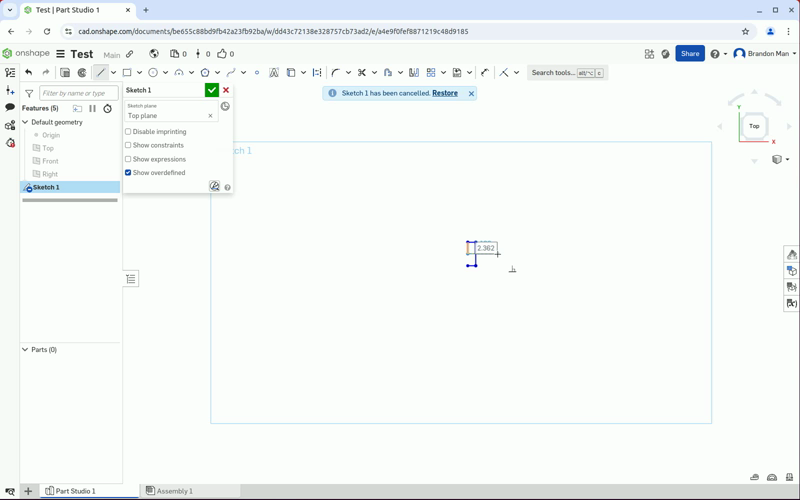
key_down(shift)
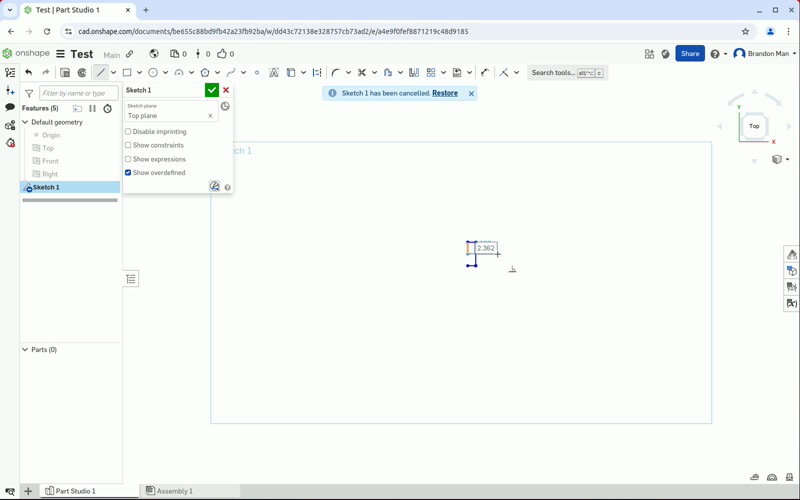
mouse_move(467, 265)
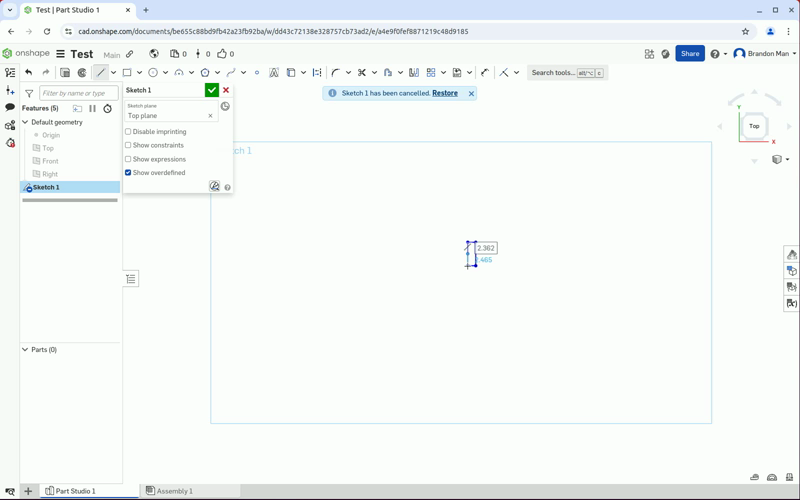
key_up(shift)
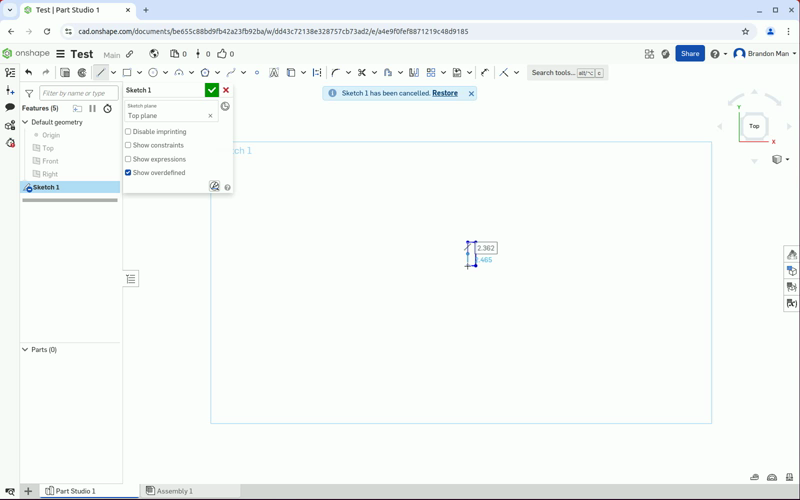
click(467, 265)
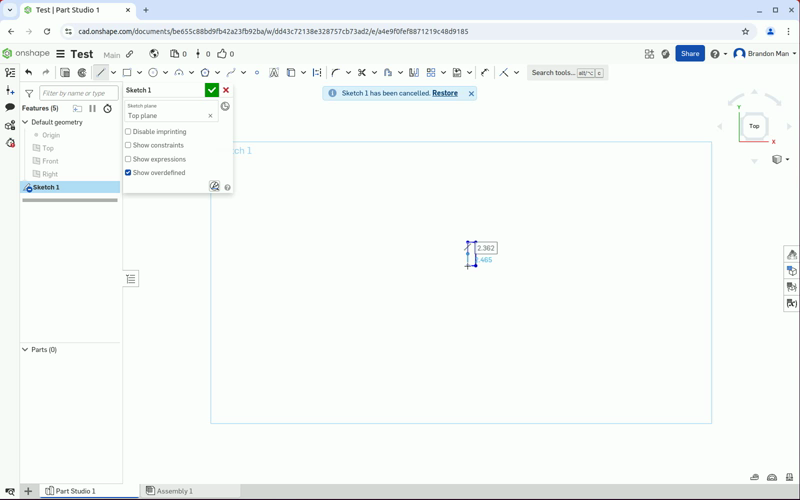
key(esc)
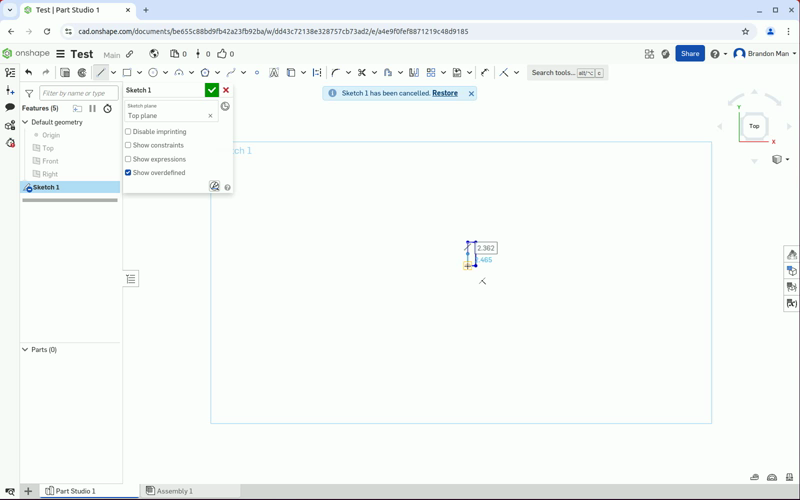
mouse_move(472, 247)
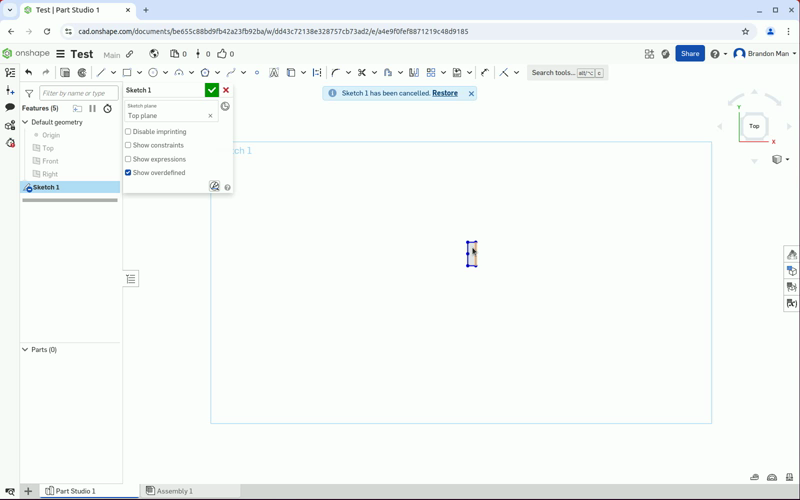
scroll(6)
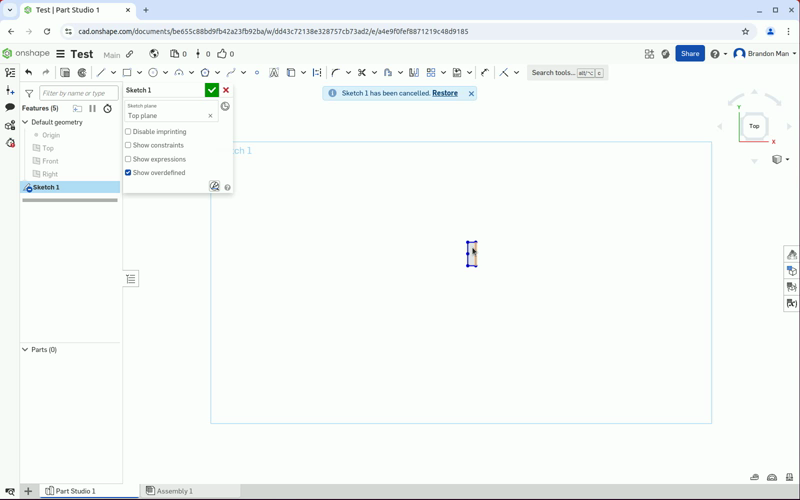
scroll(6)
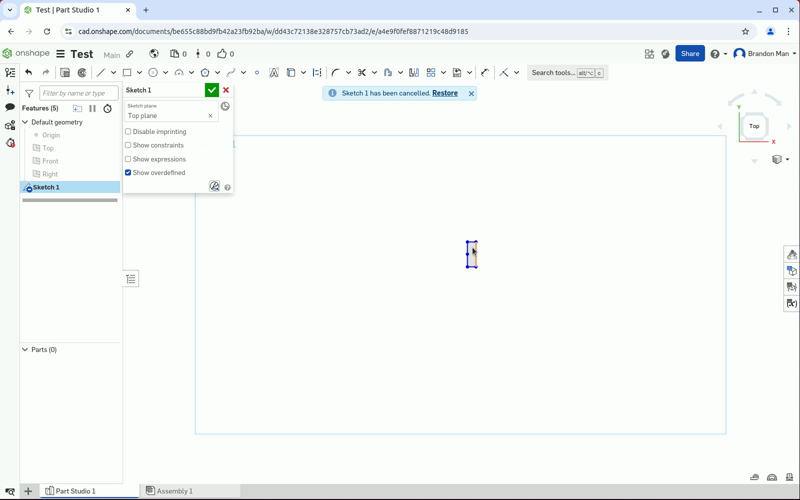
scroll(6)
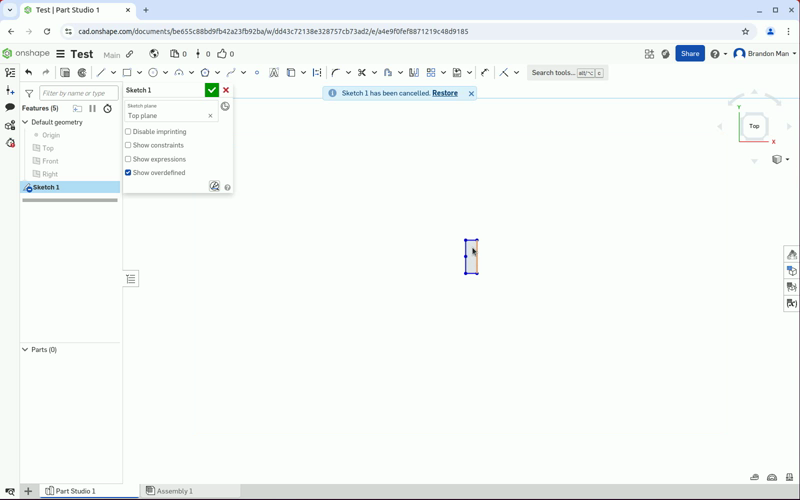
scroll(6)
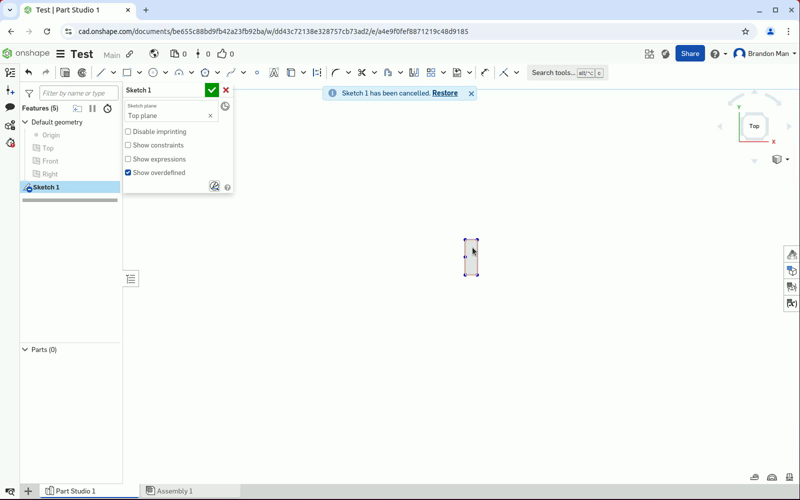
scroll(6)
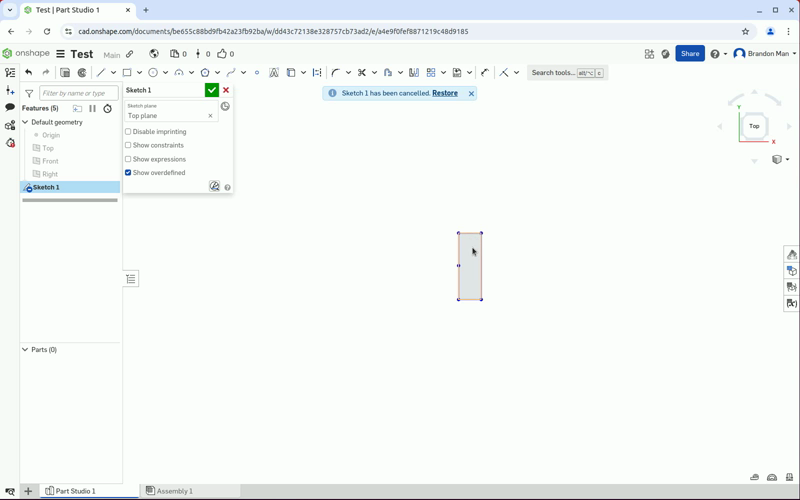
scroll(6)
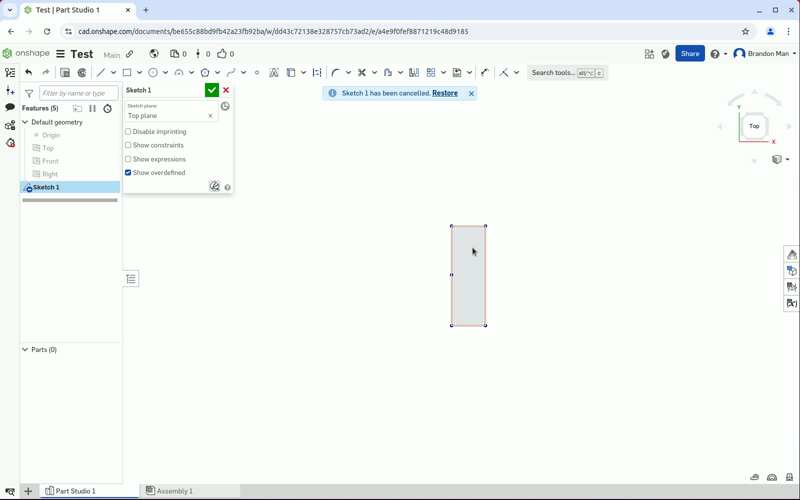
scroll(6)
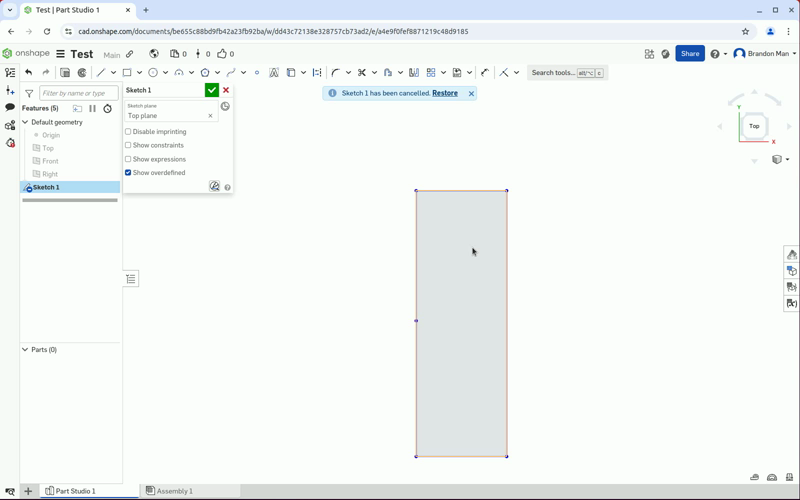
click(472, 247)
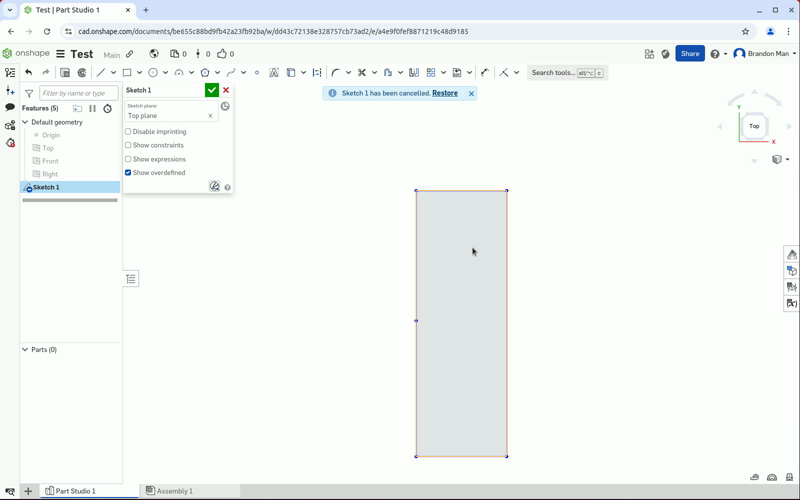
scroll(-6)
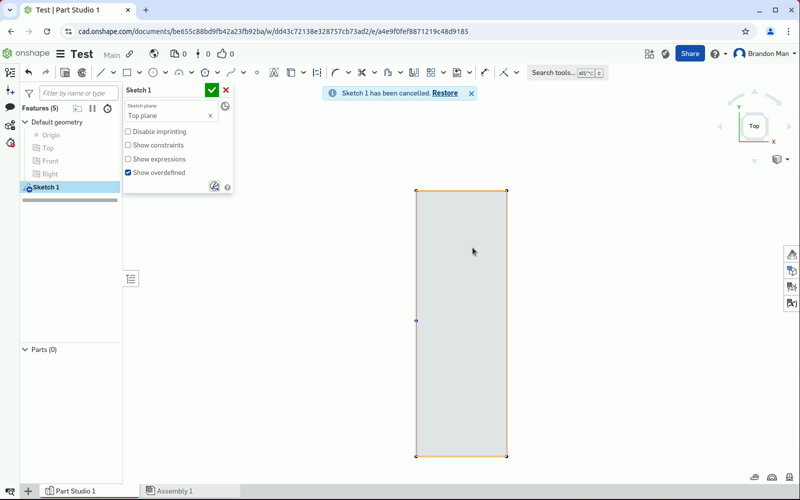
scroll(-6)
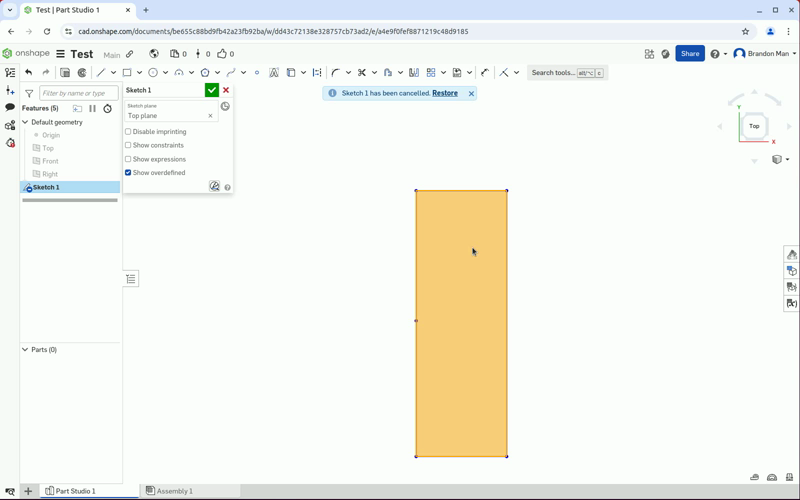
scroll(-6)
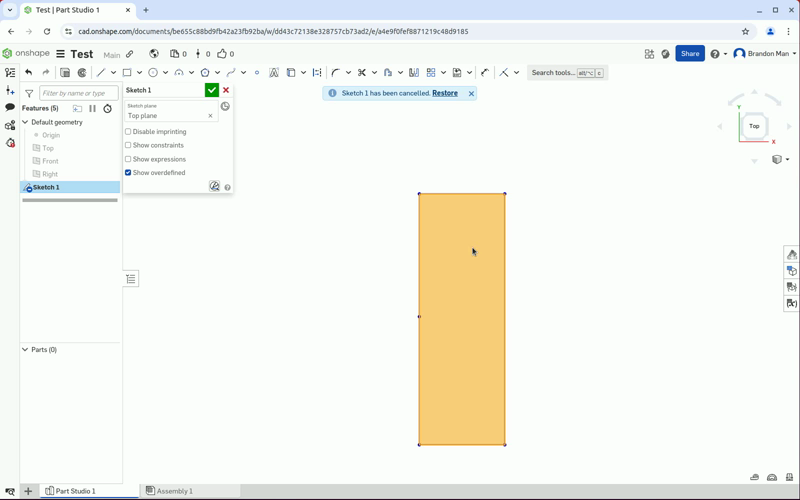
scroll(-6)
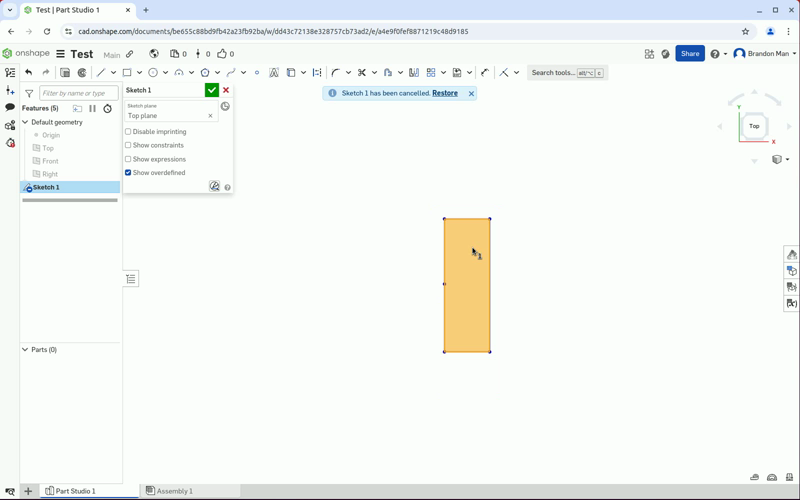
scroll(-6)
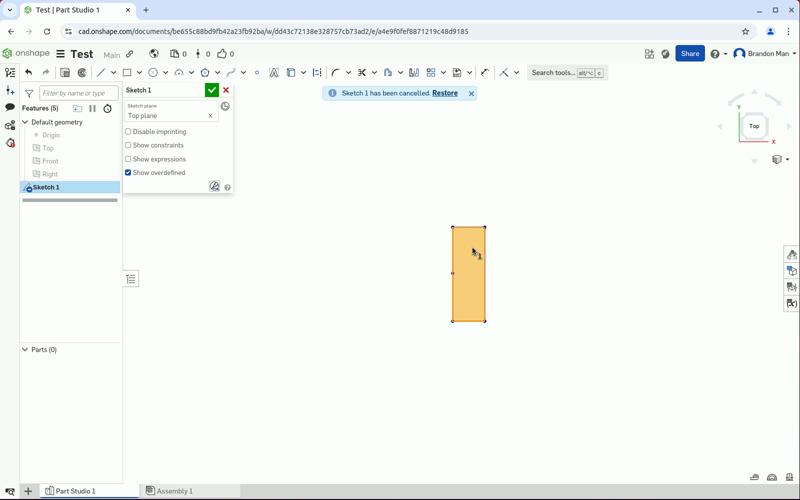
scroll(-6)
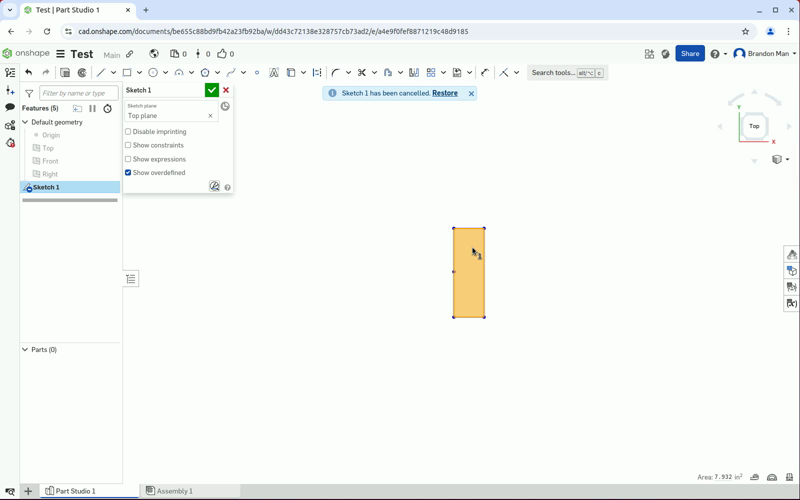
scroll(-6)
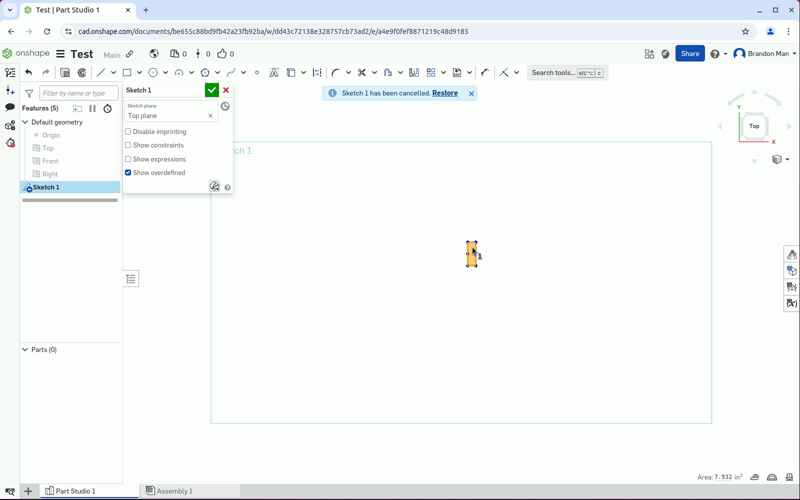
mouse_move(73, 352)
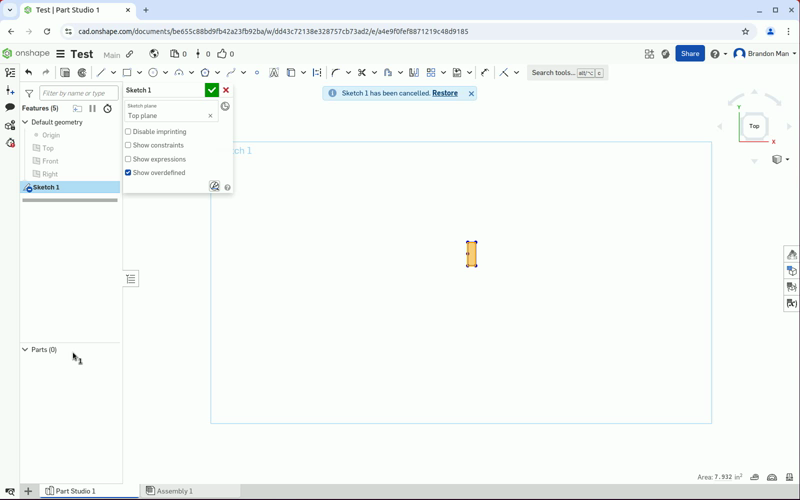
key(shift+y)
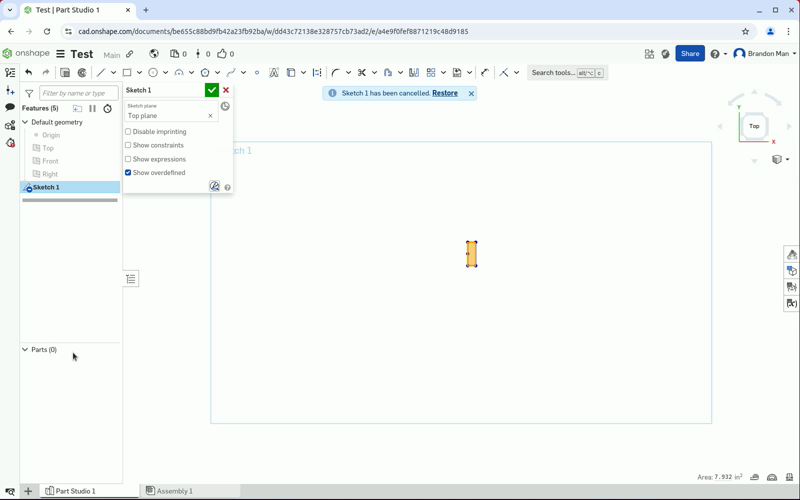
key(shift+e)
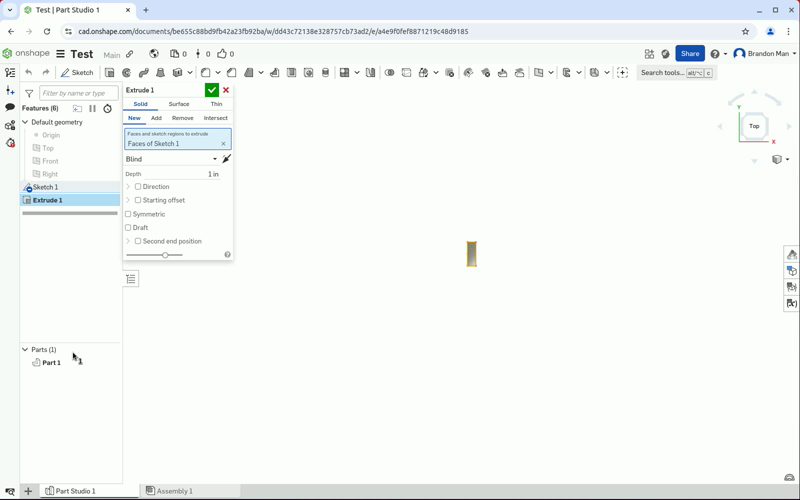
mouse_move(143, 106)
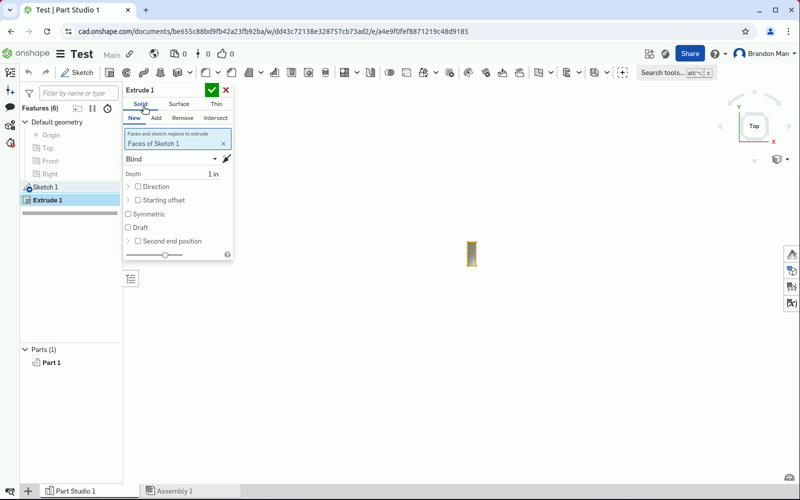
click(143, 106)
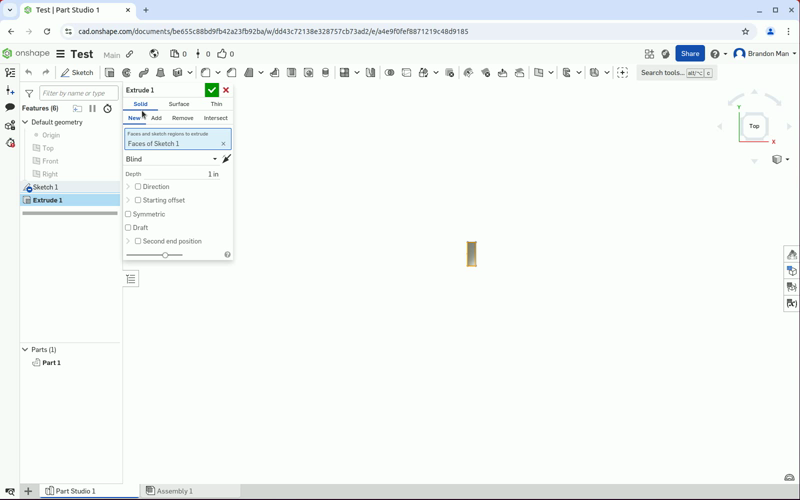
mouse_move(137, 120)
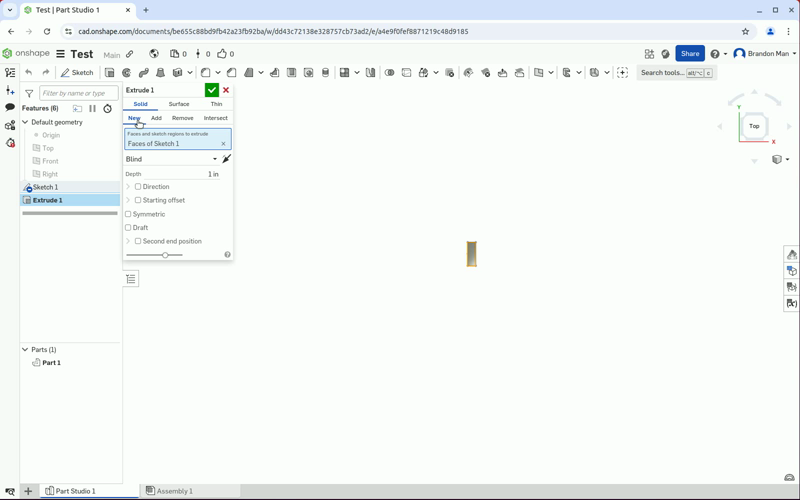
click(137, 120)
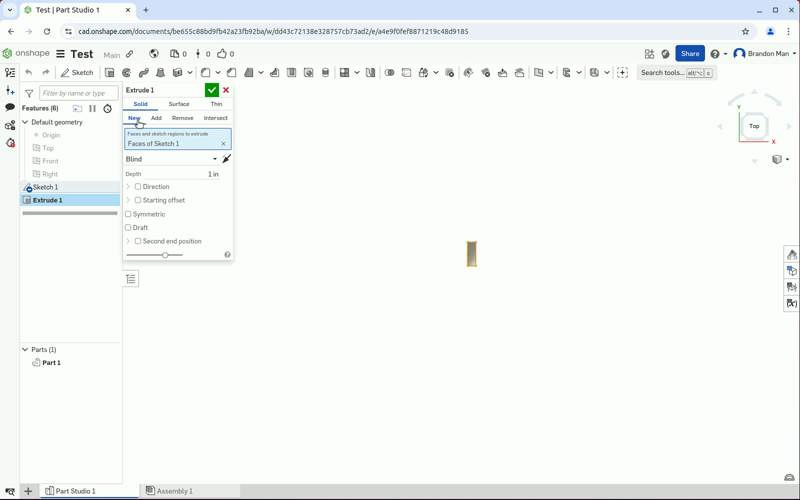
key(tab, 4)
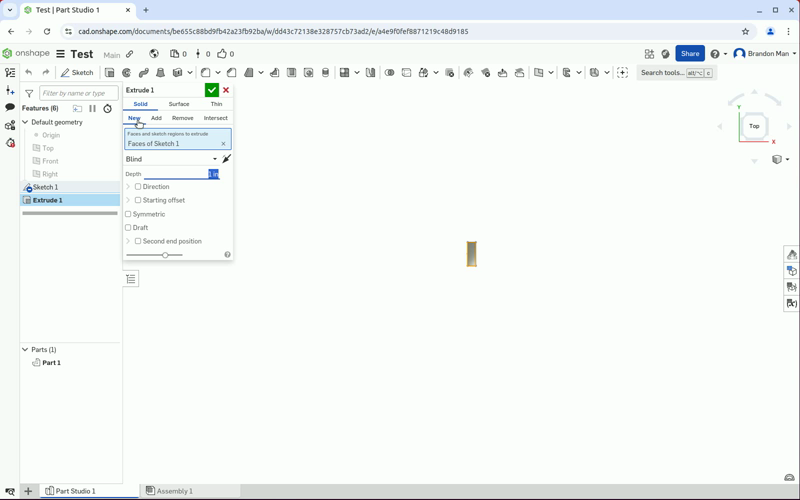
text(23.108)
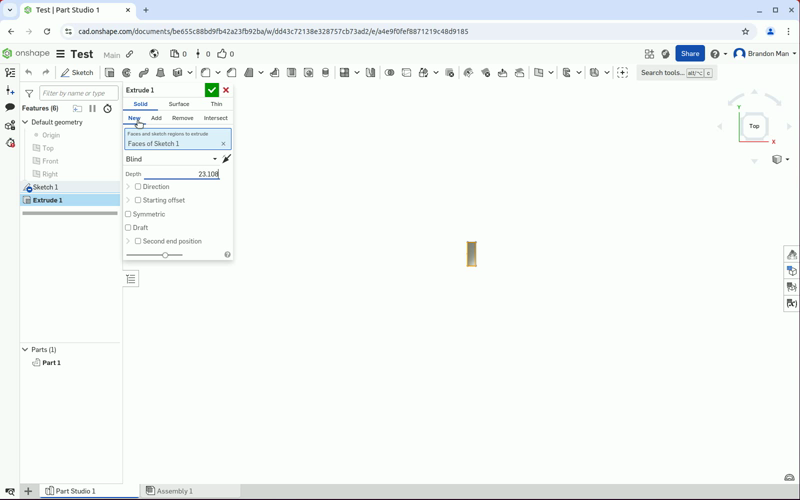
key(enter)
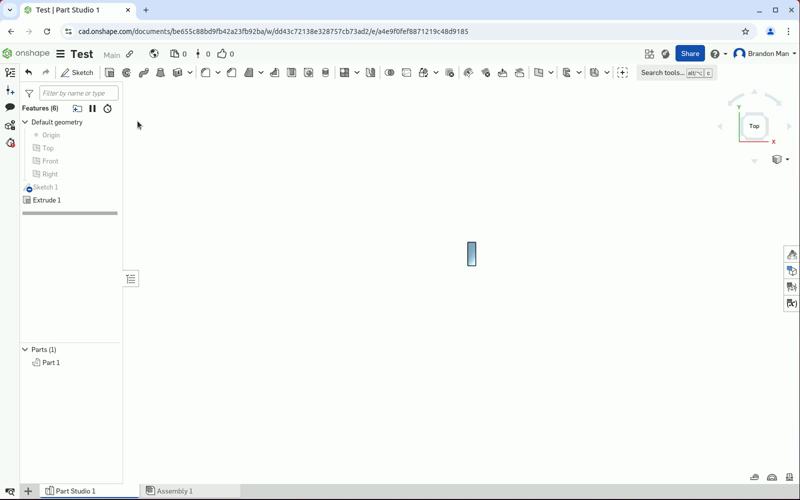
key(shift+h)
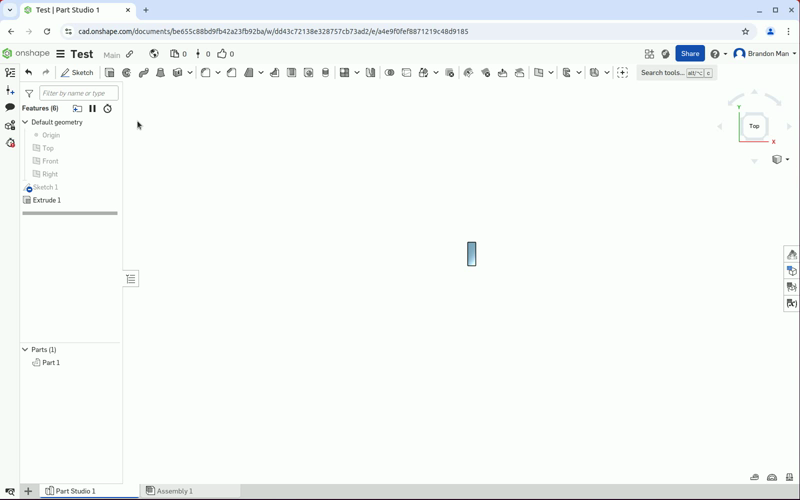
key(shift+h)
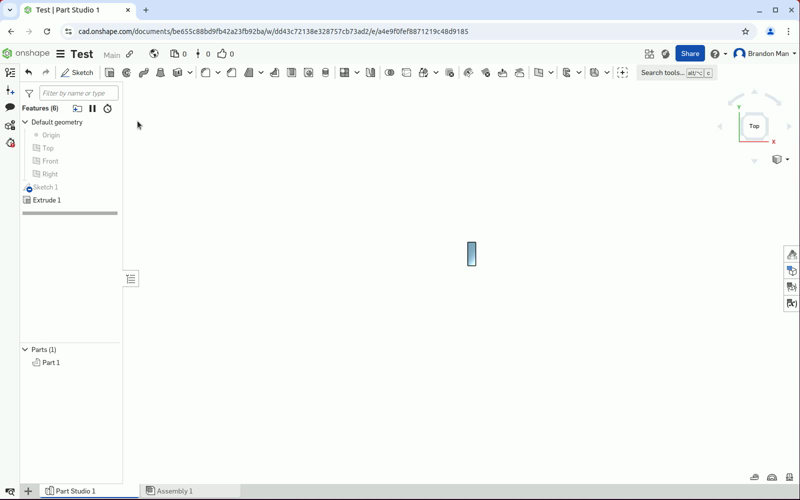
mouse_move(73, 189)
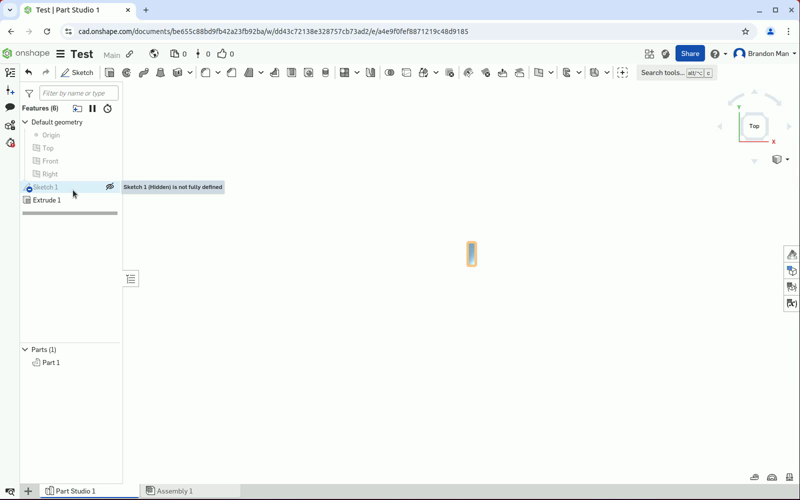
click(73, 189)
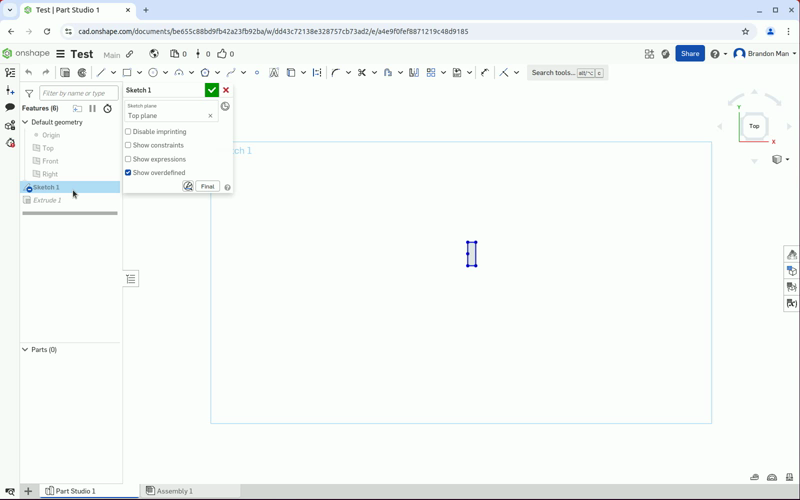
mouse_move(229, 92)
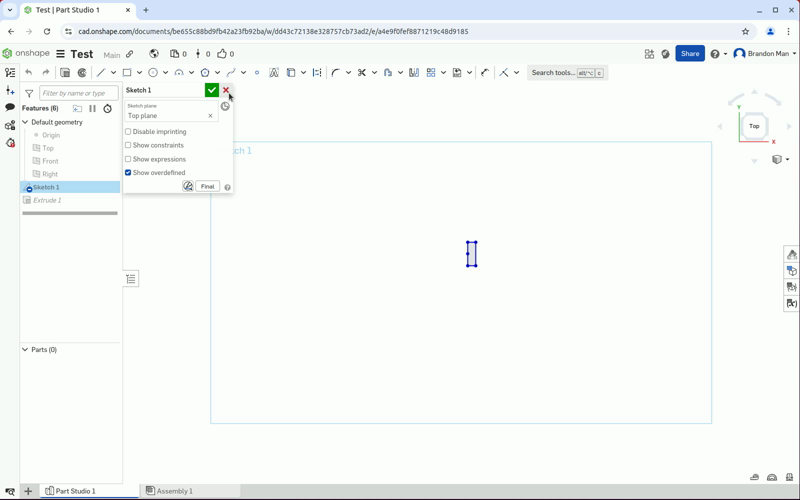
click(229, 92)
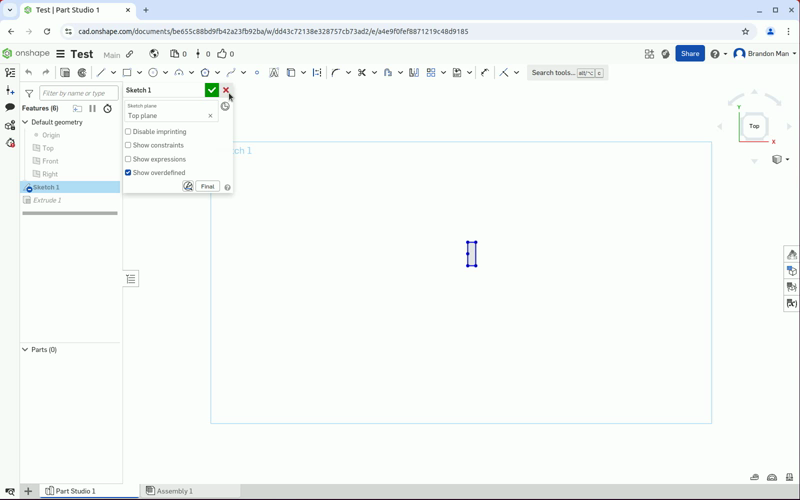
key(shift+s)
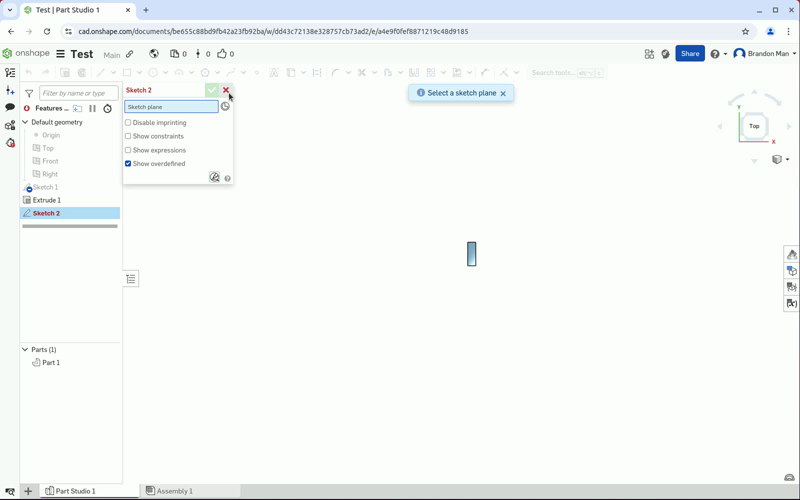
mouse_move(73, 150)
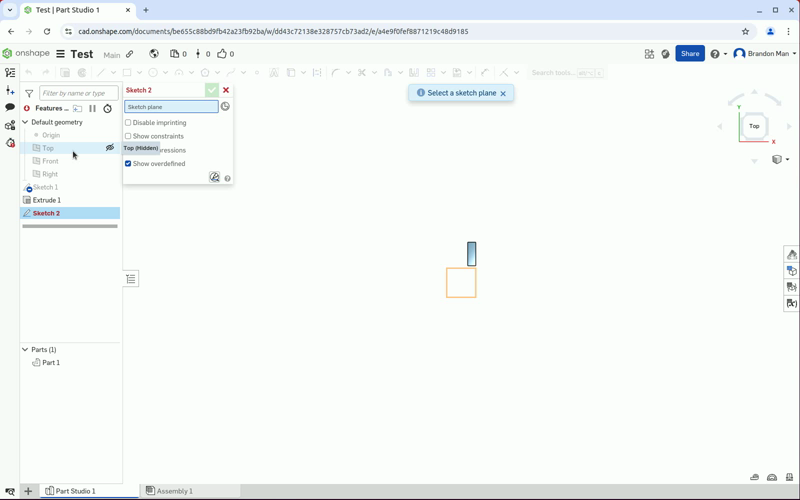
click(73, 150)
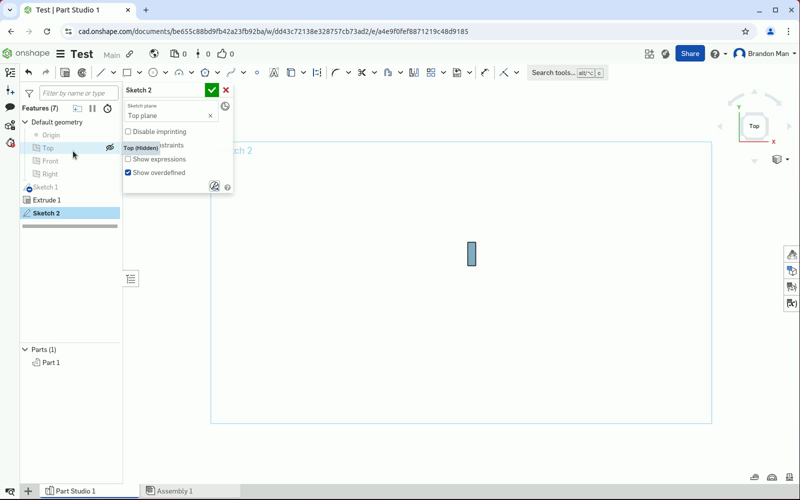
mouse_move(73, 352)
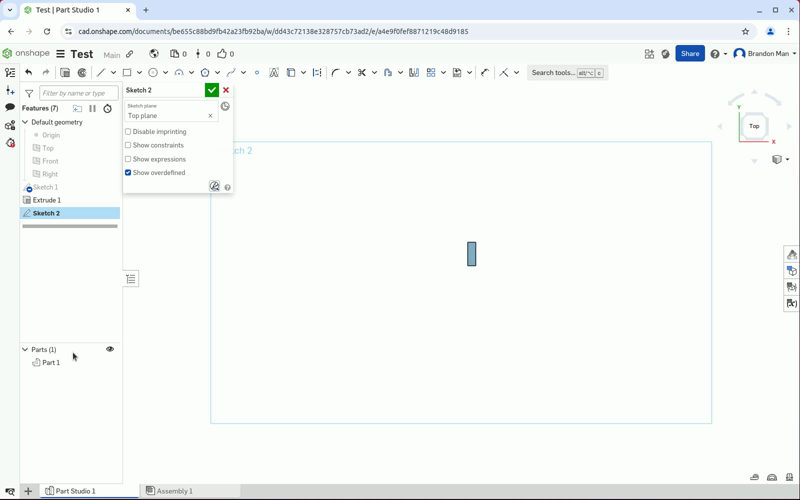
key(y)
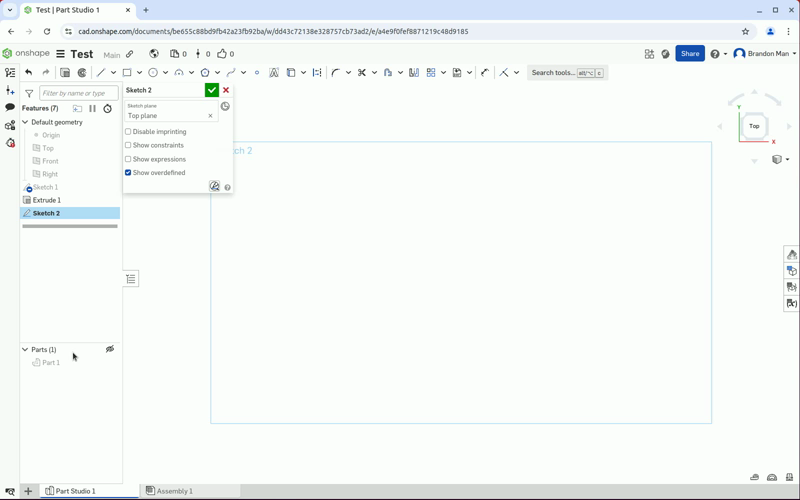
key(l)
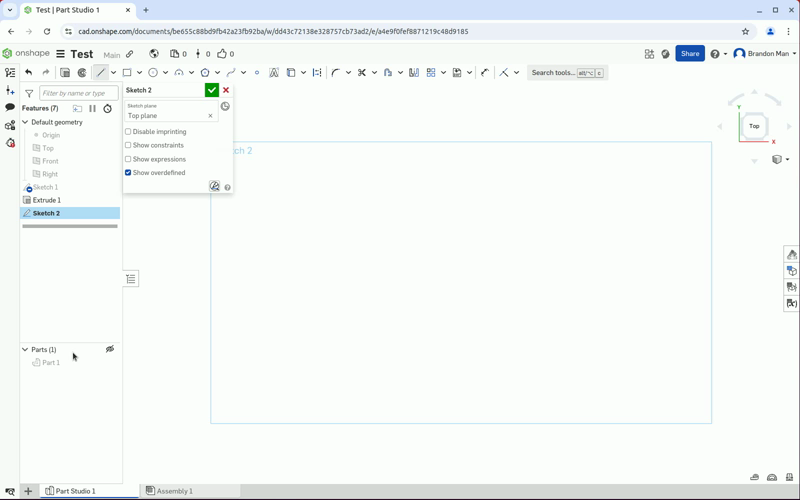
key_down(shift)
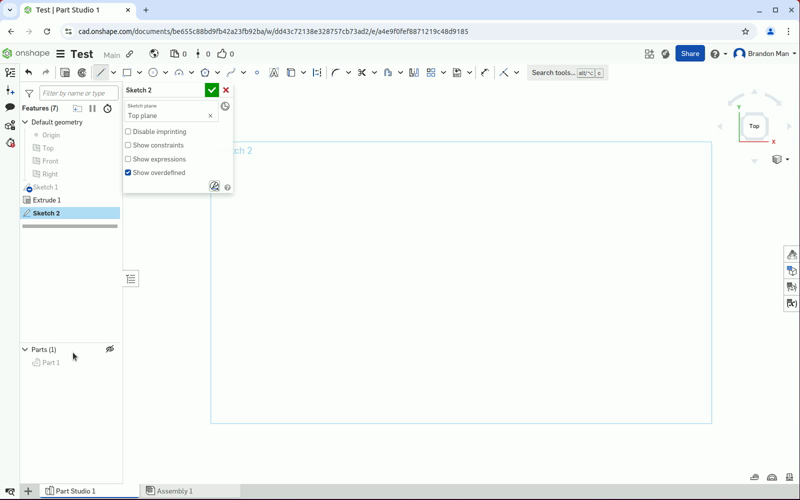
mouse_move(460, 282)
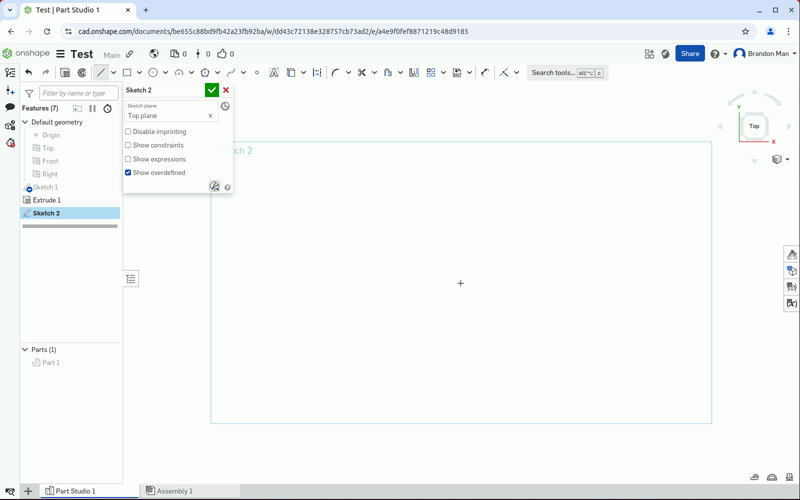
click(460, 282)
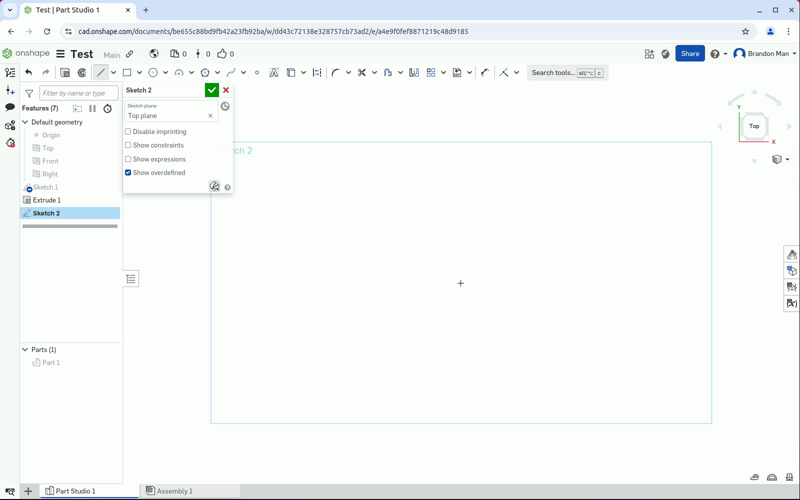
key_up(shift)
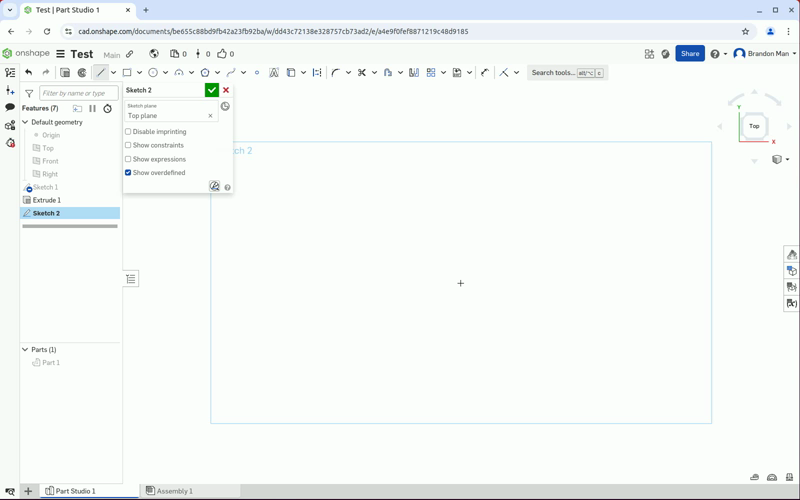
key_down(shift)
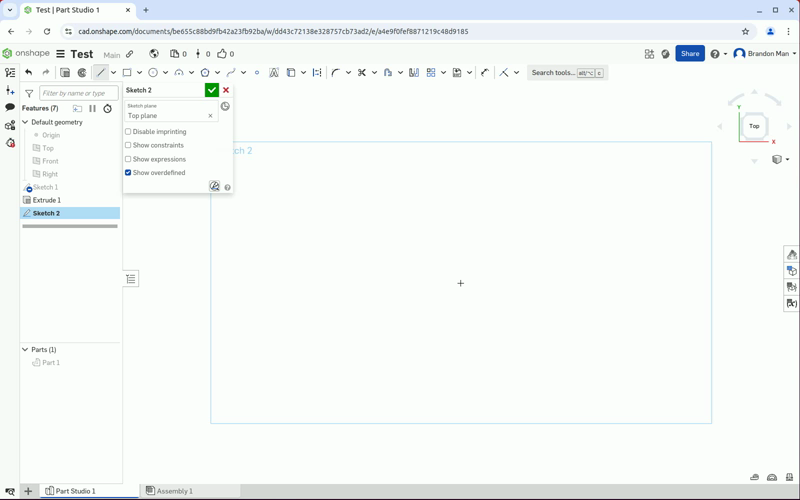
mouse_move(490, 282)
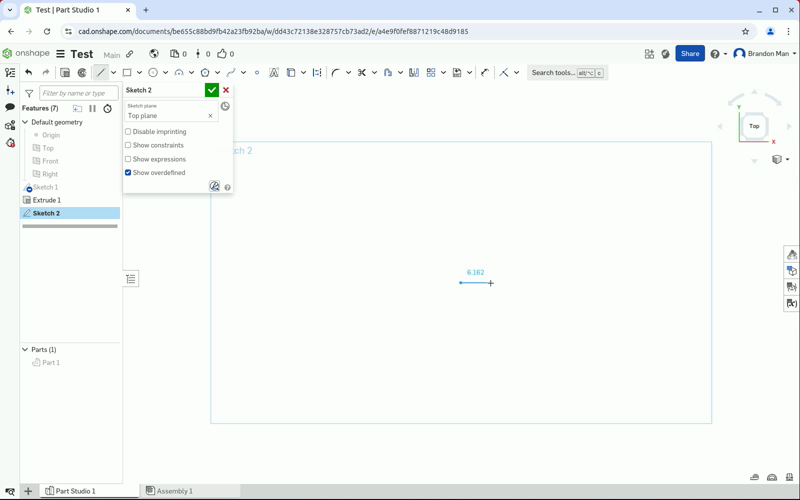
mouse_move(468, 282)
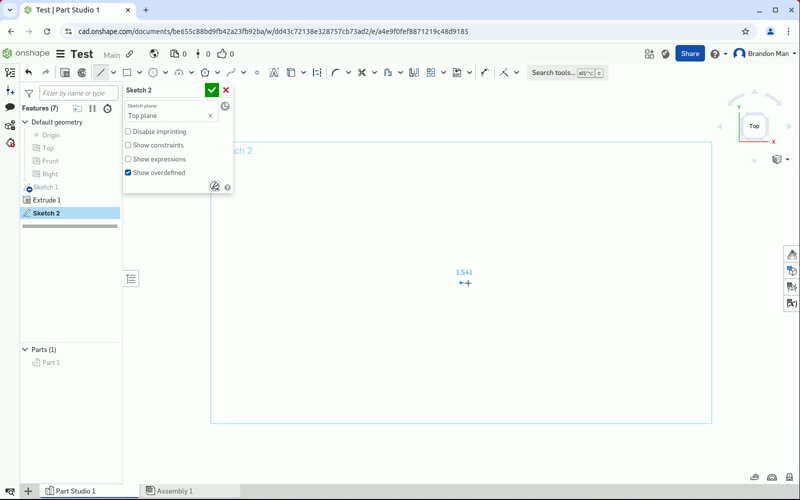
click(468, 282)
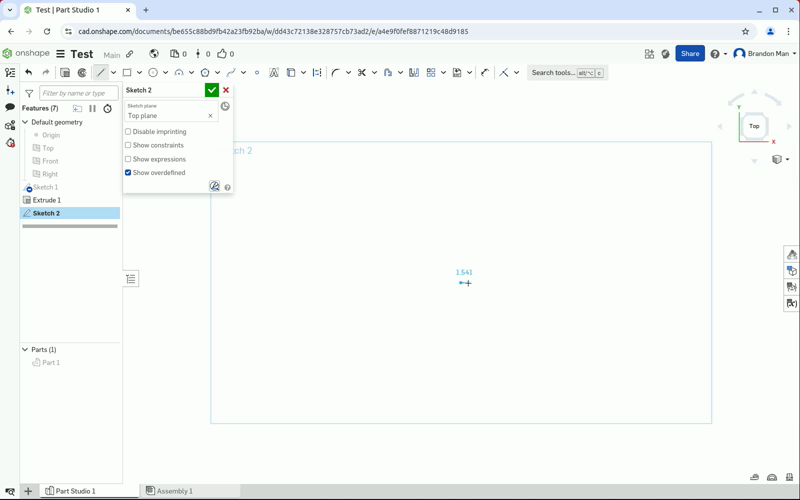
key_up(shift)
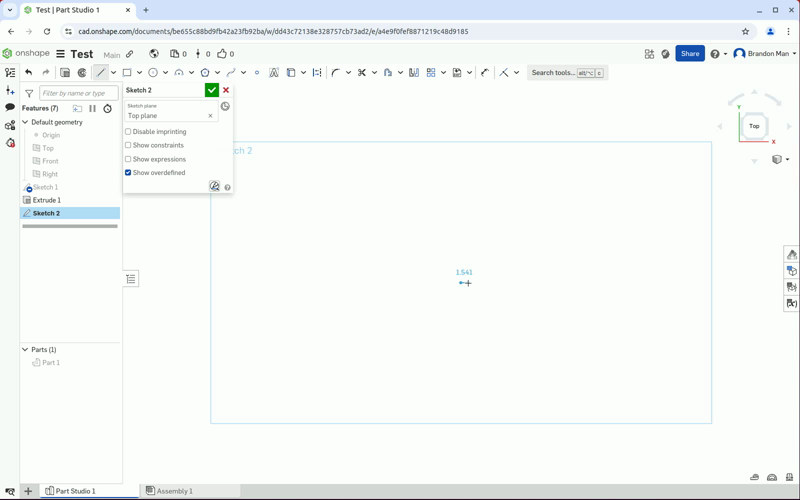
key_down(shift)
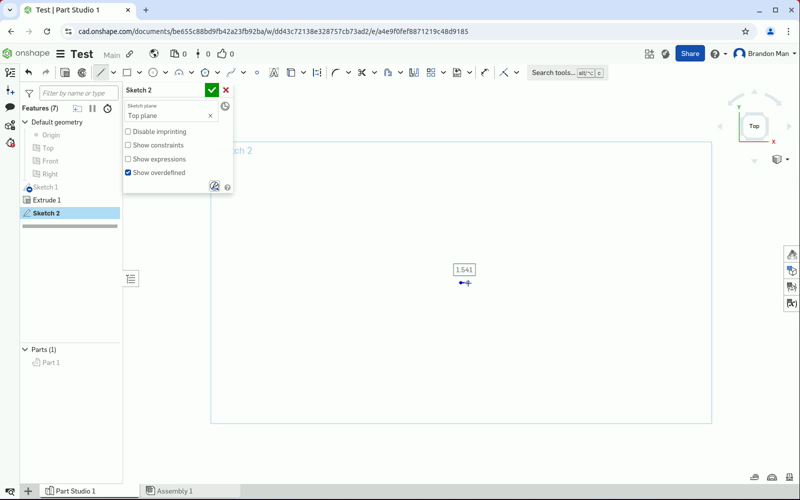
mouse_move(498, 282)
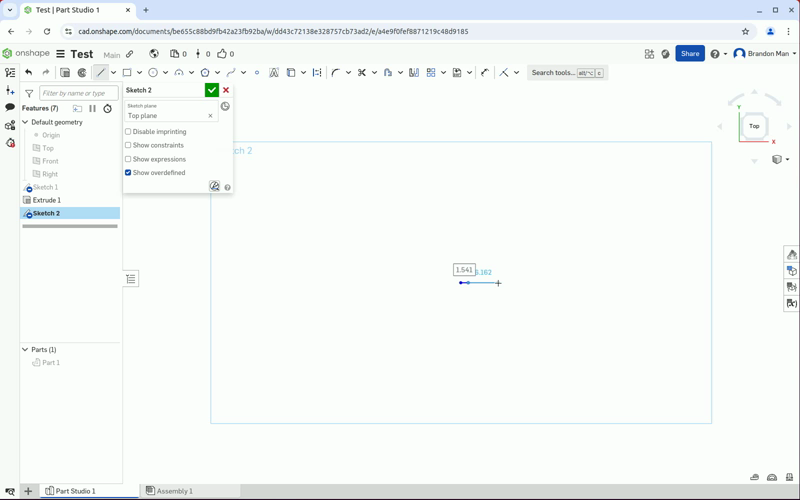
mouse_move(468, 264)
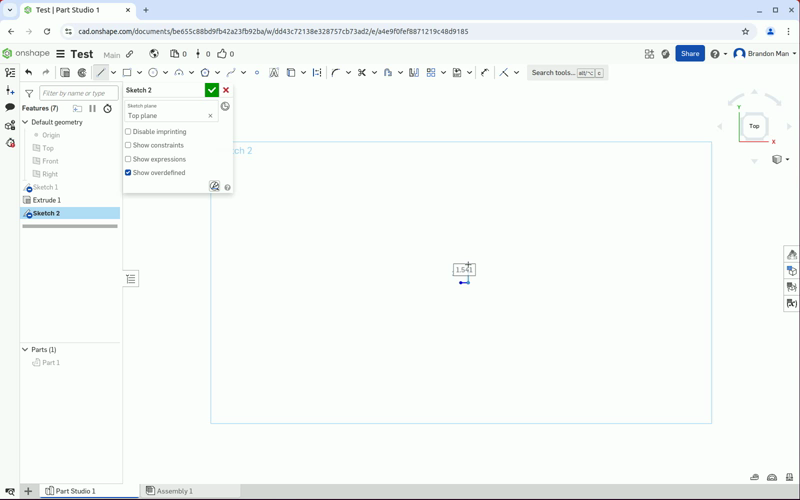
click(468, 264)
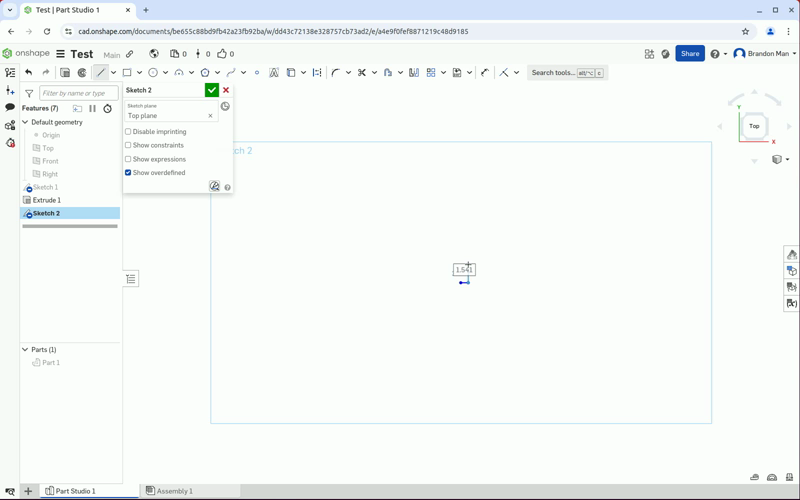
key_up(shift)
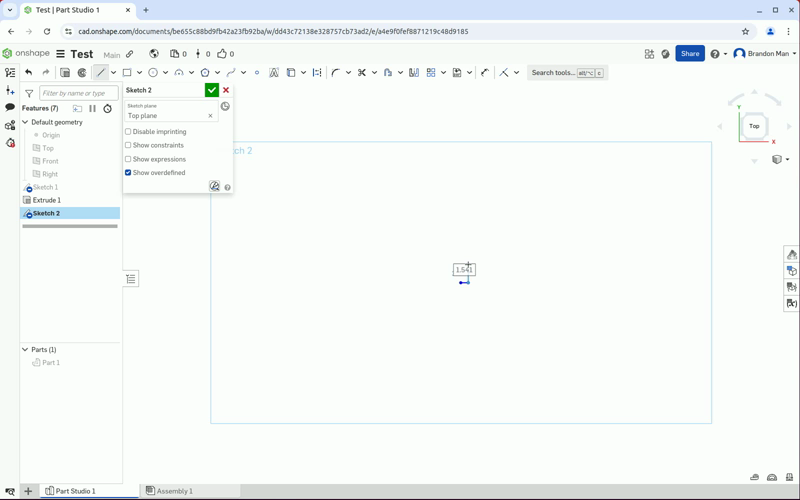
key_down(shift)
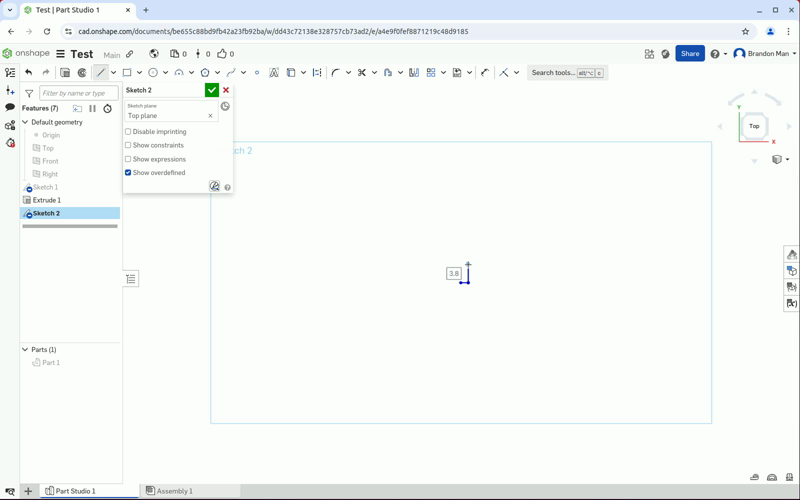
mouse_move(498, 264)
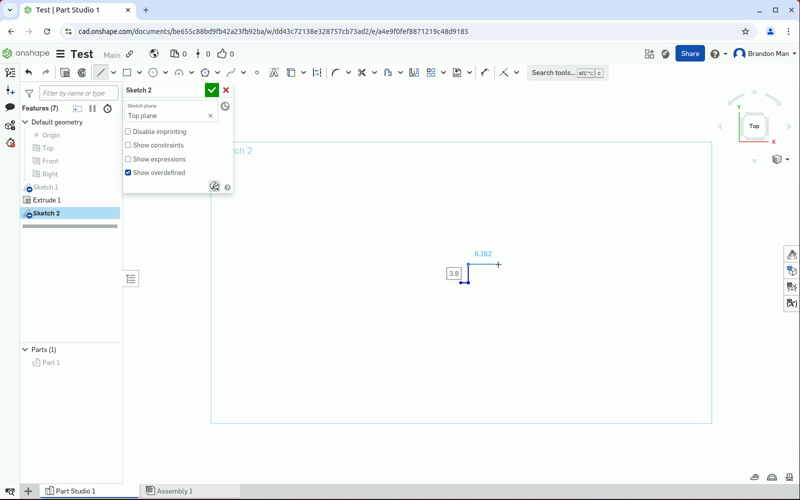
mouse_move(468, 252)
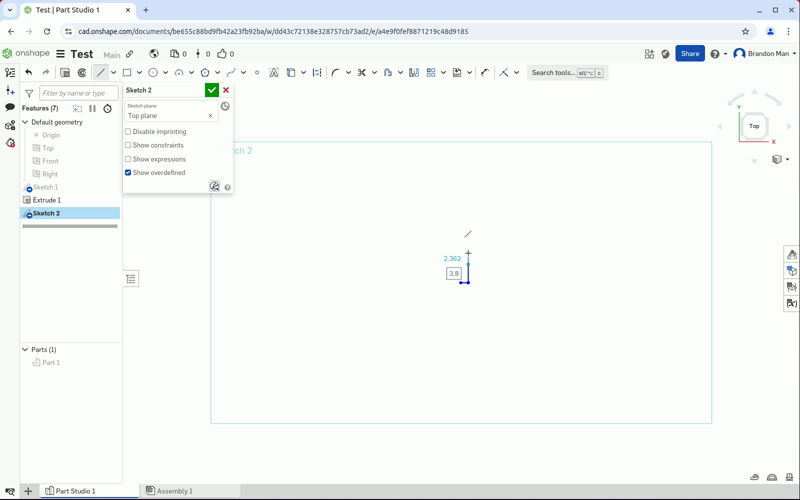
click(468, 252)
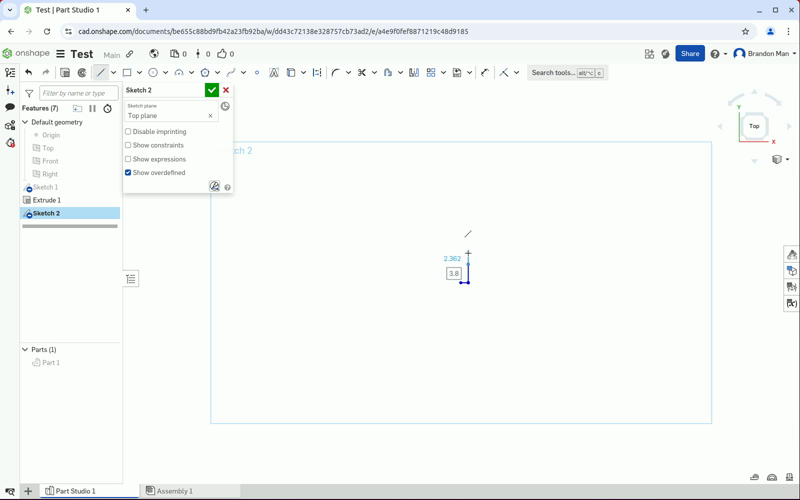
key_up(shift)
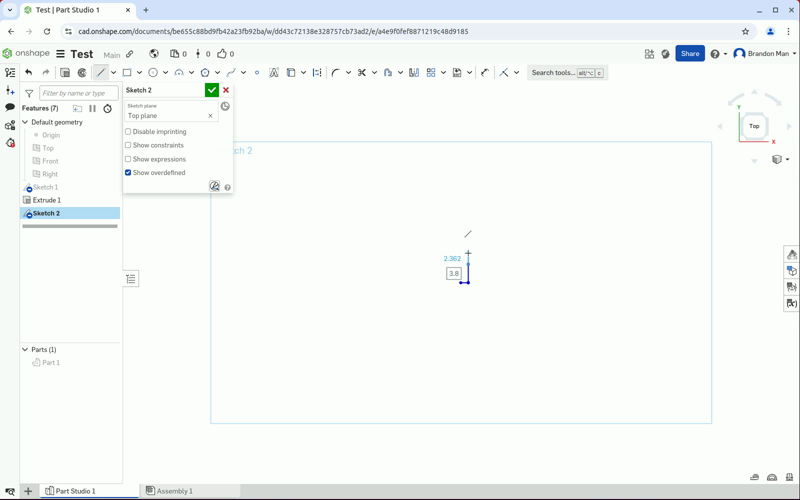
key_down(shift)
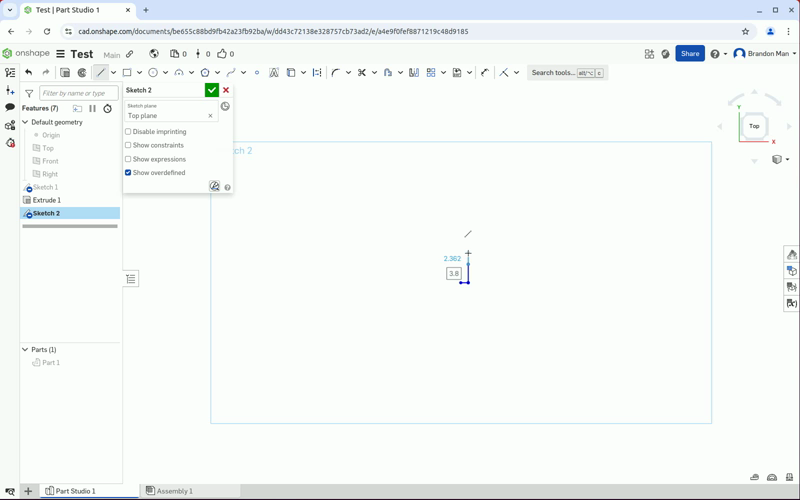
mouse_move(498, 252)
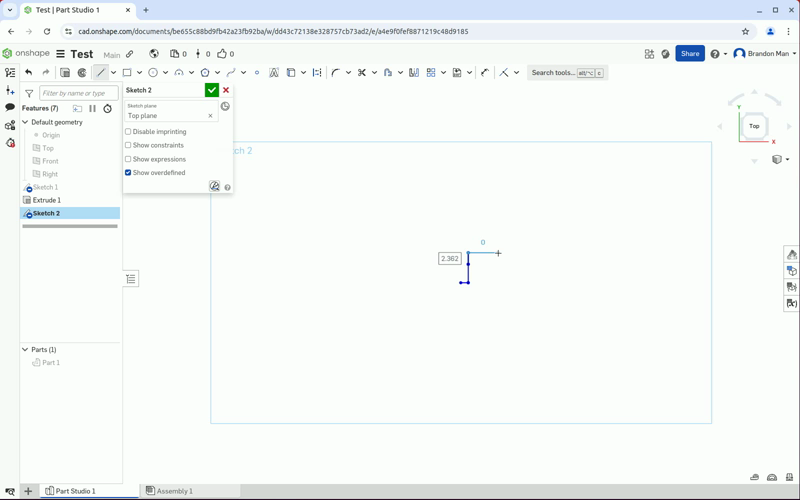
mouse_move(460, 252)
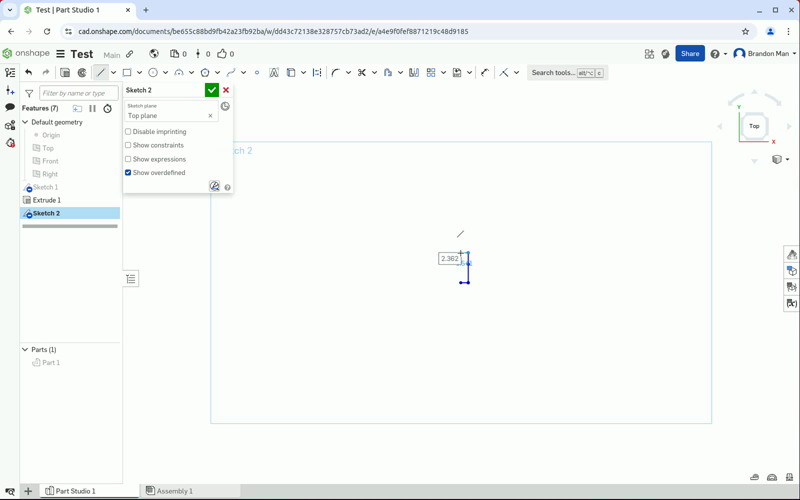
click(460, 252)
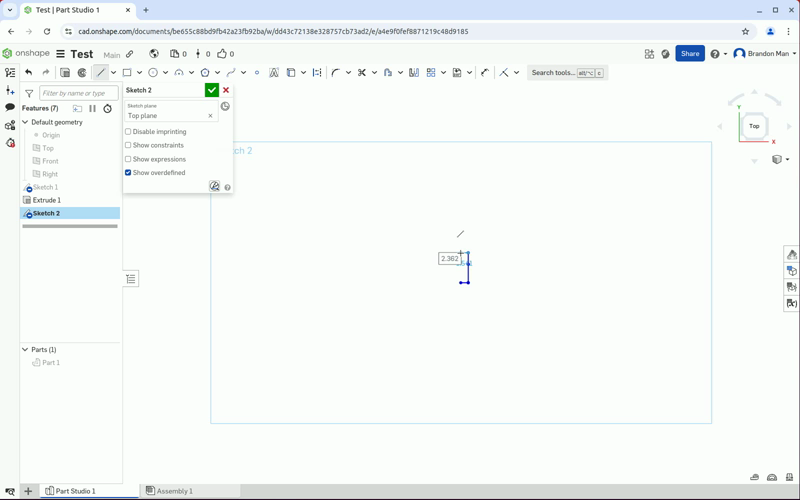
key_up(shift)
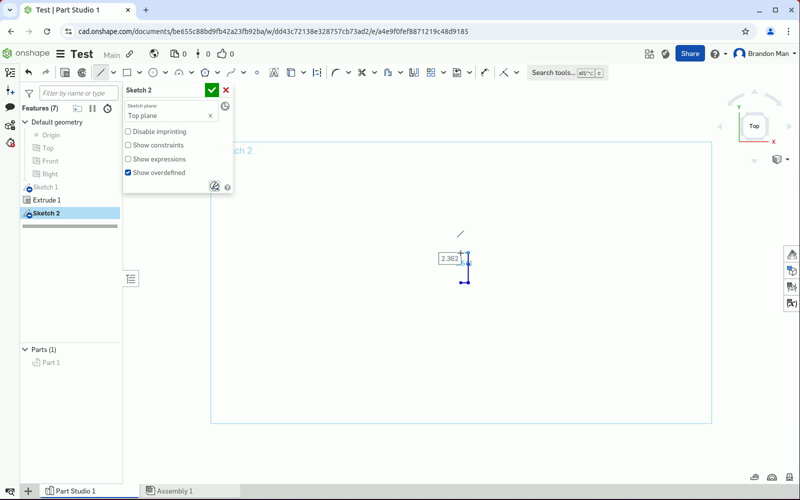
mouse_move(490, 252)
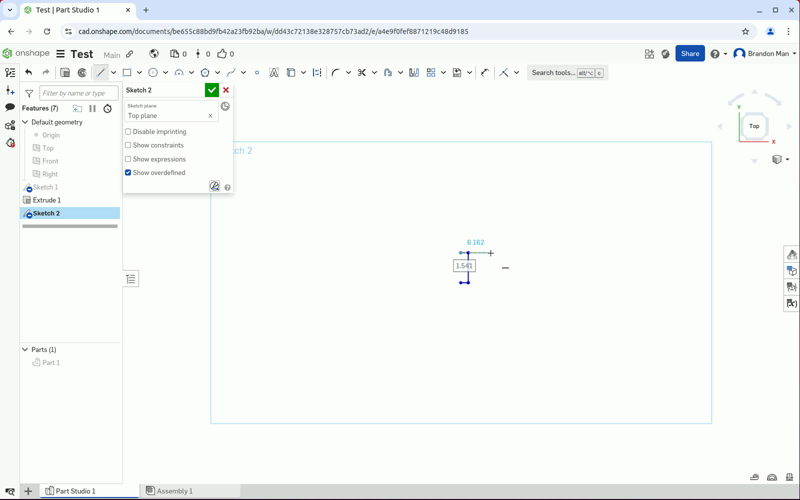
key_down(shift)
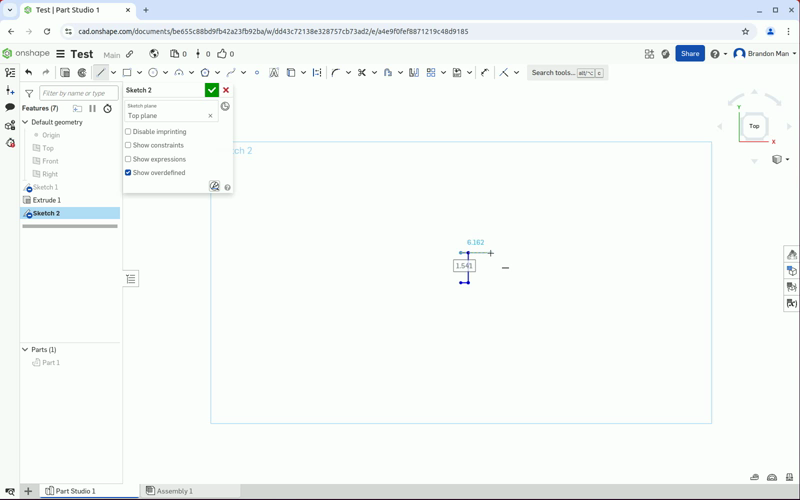
mouse_move(460, 282)
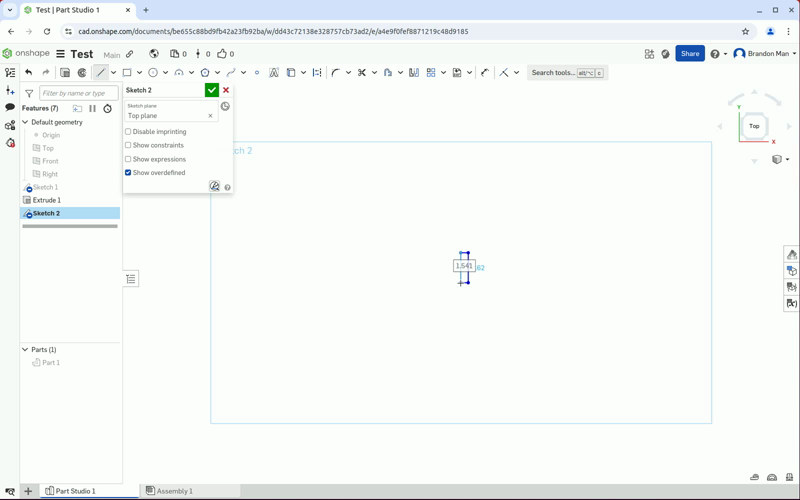
key_up(shift)
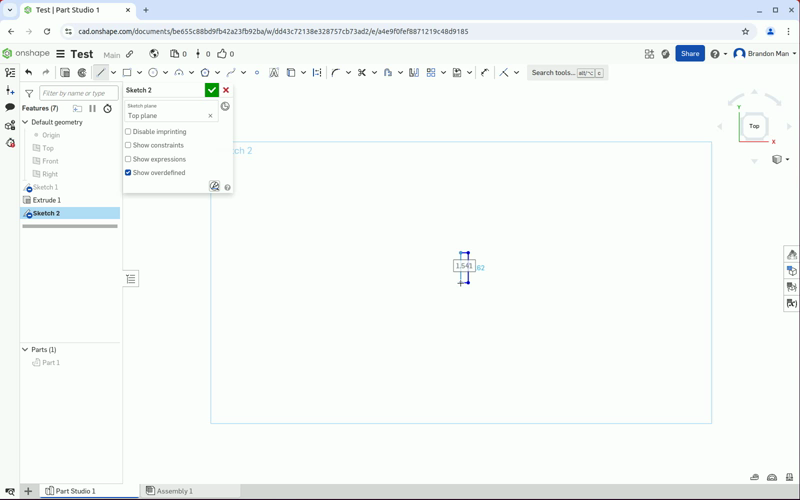
click(460, 282)
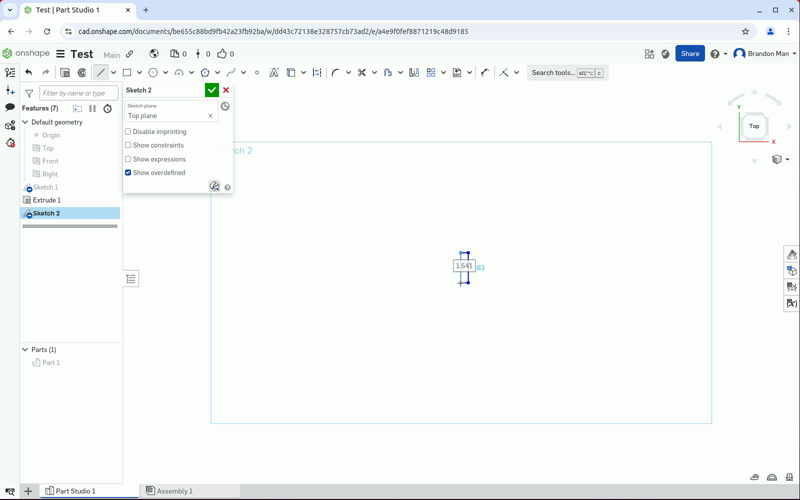
key(esc)
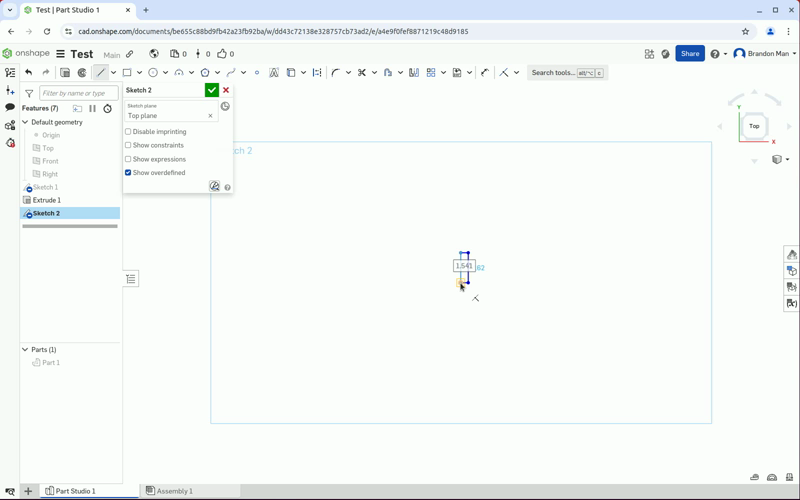
mouse_move(467, 273)
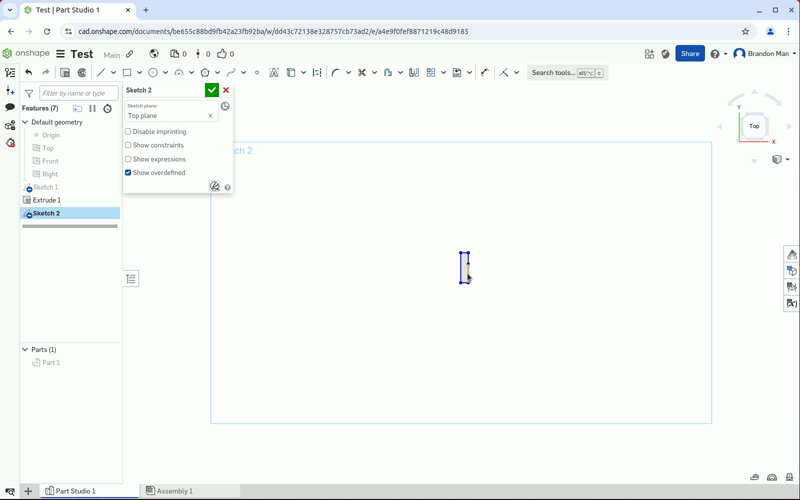
scroll(6)
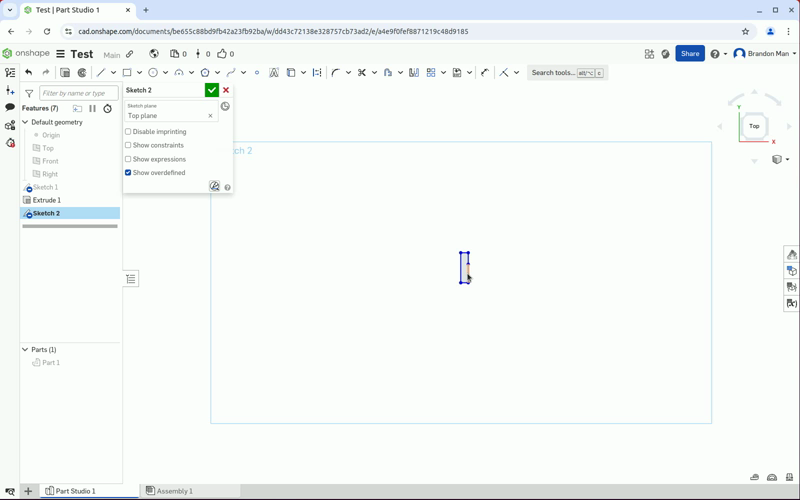
scroll(6)
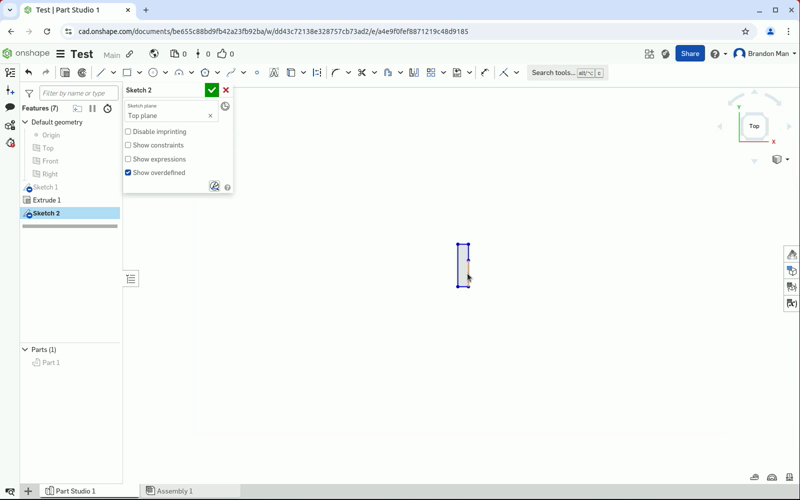
scroll(6)
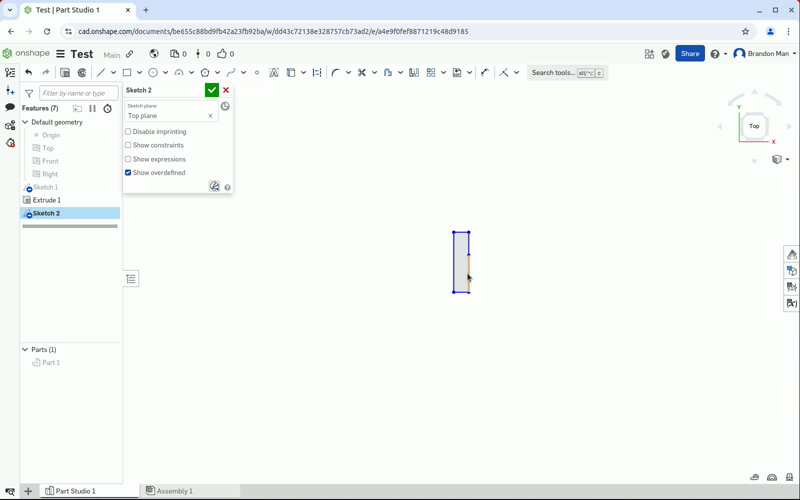
scroll(6)
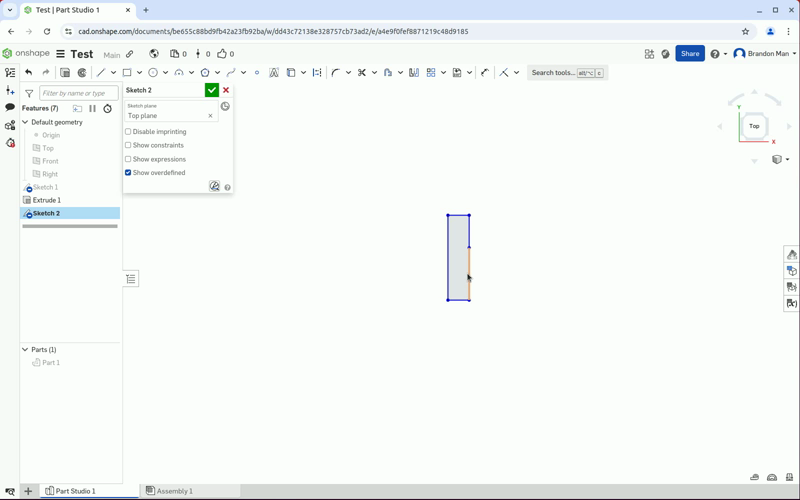
scroll(6)
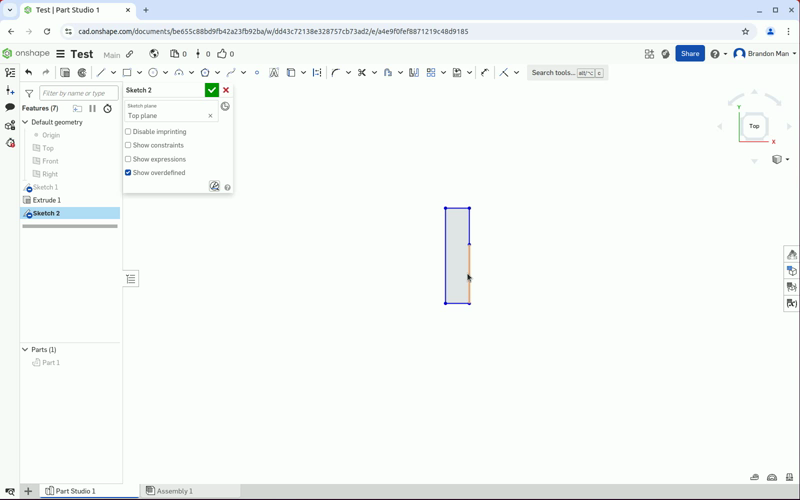
scroll(6)
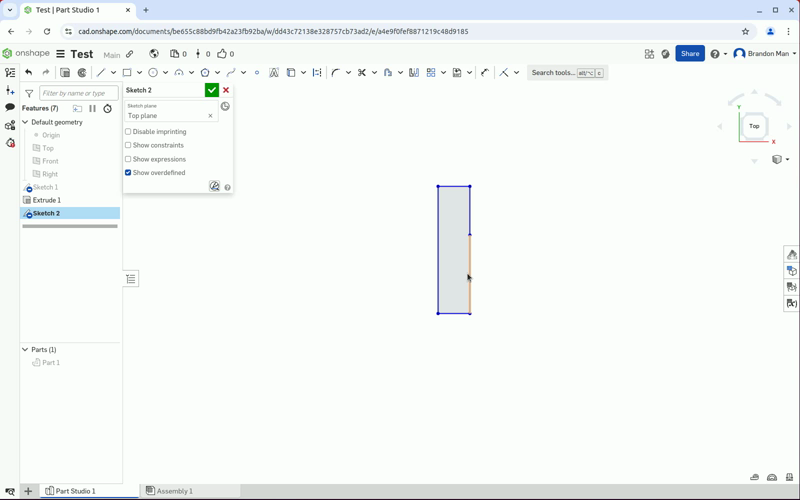
scroll(6)
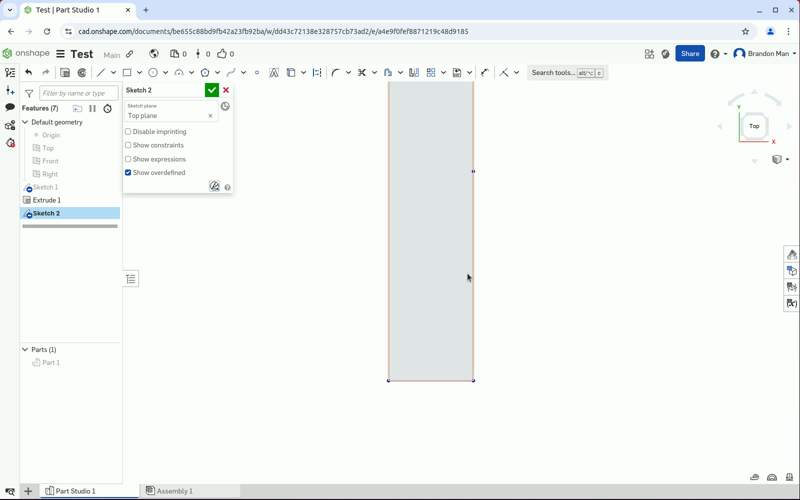
click(467, 273)
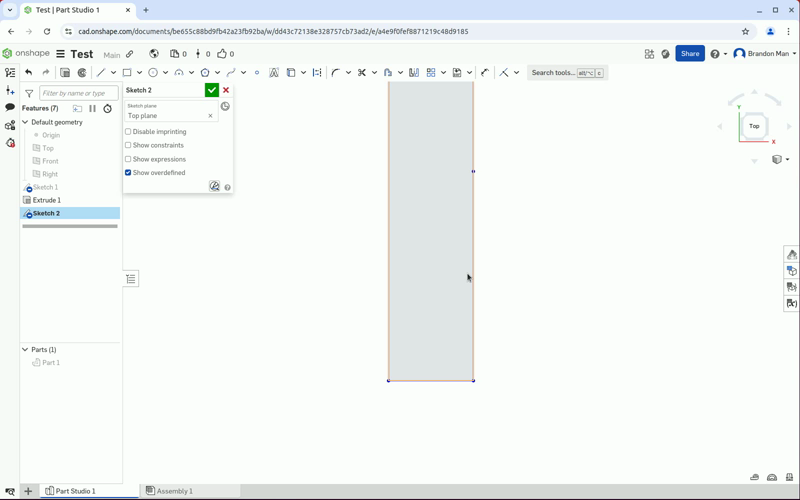
scroll(-6)
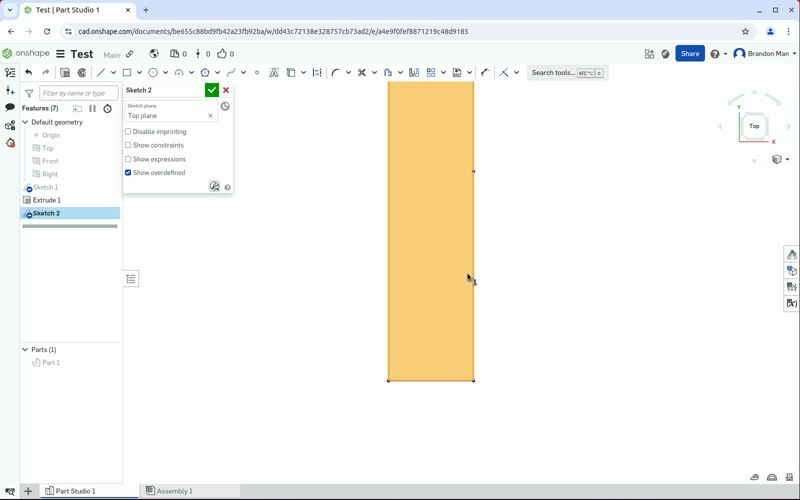
scroll(-6)
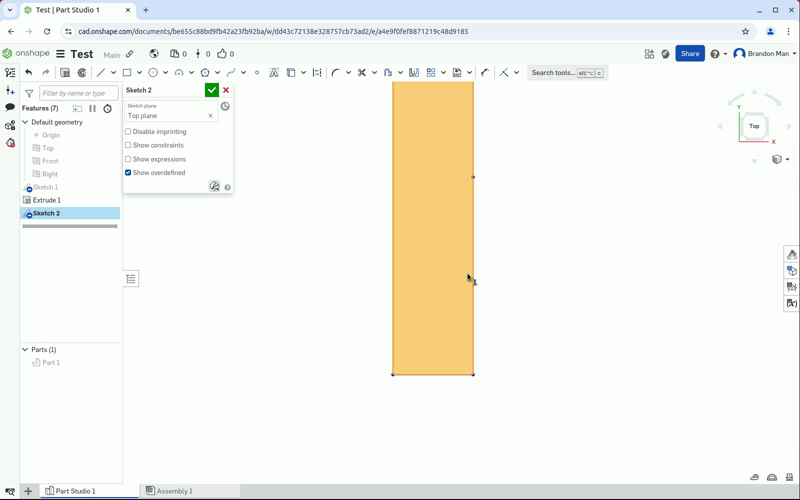
scroll(-6)
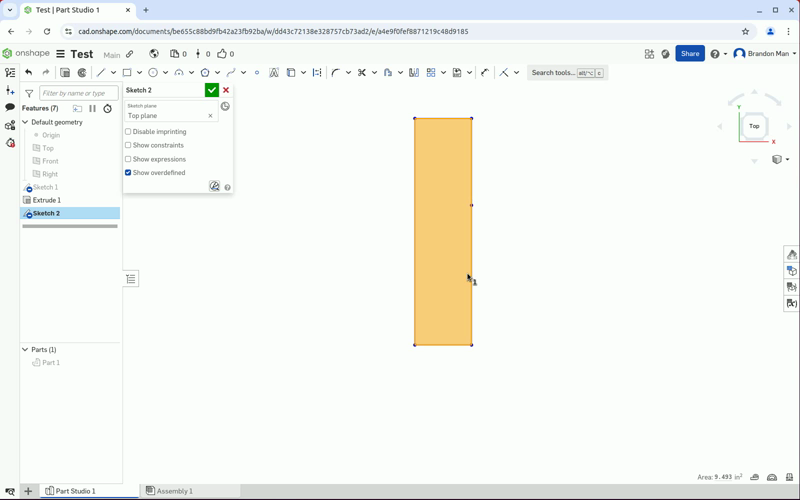
scroll(-6)
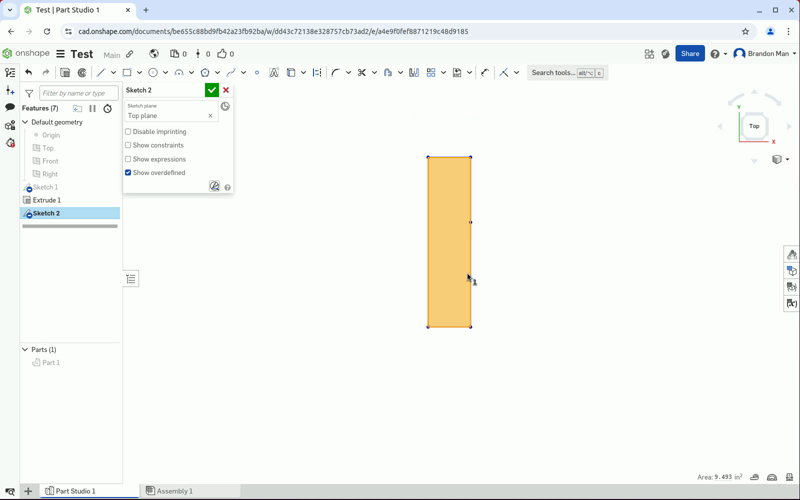
scroll(-6)
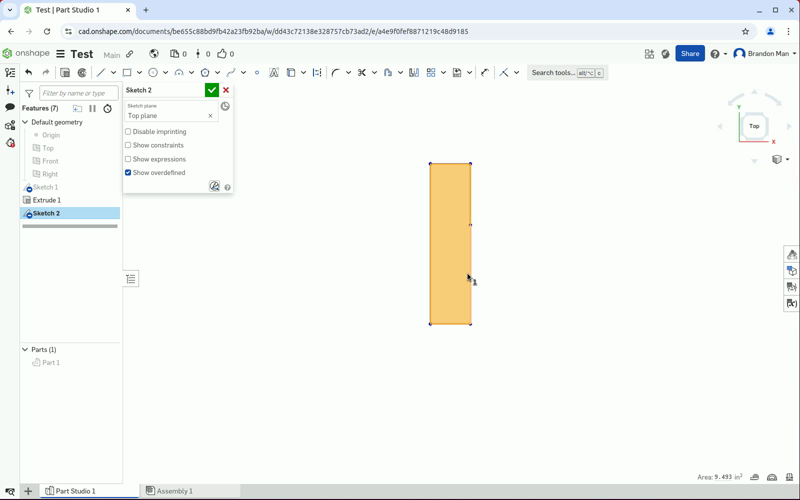
scroll(-6)
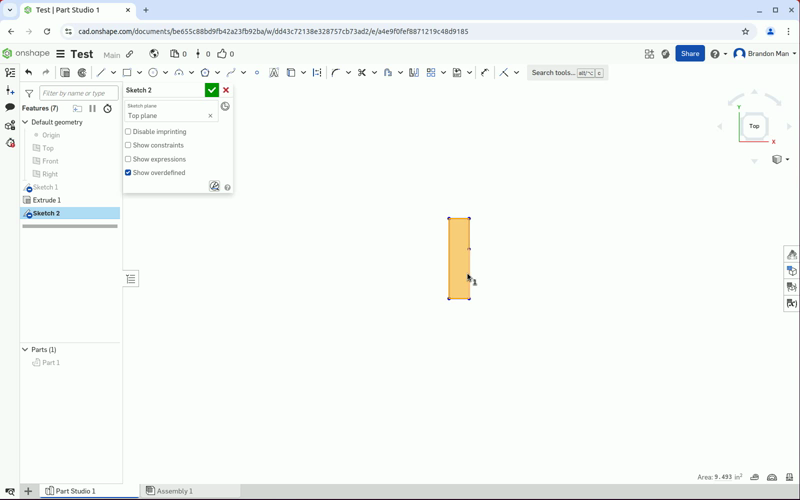
scroll(-6)
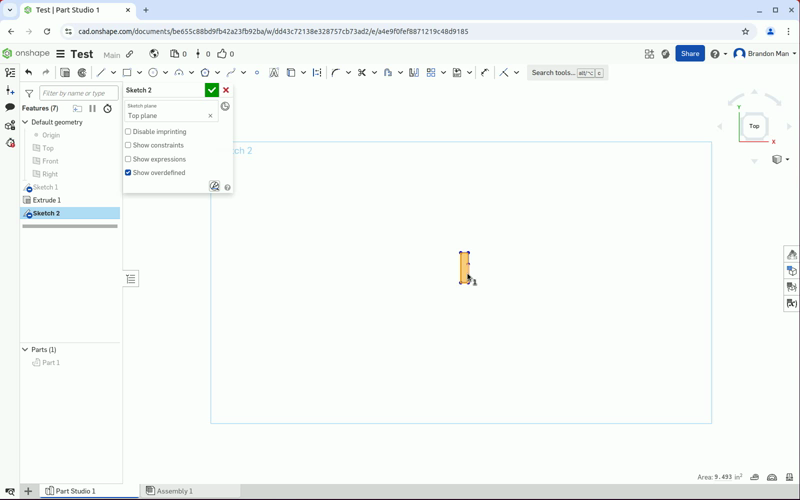
mouse_move(73, 352)
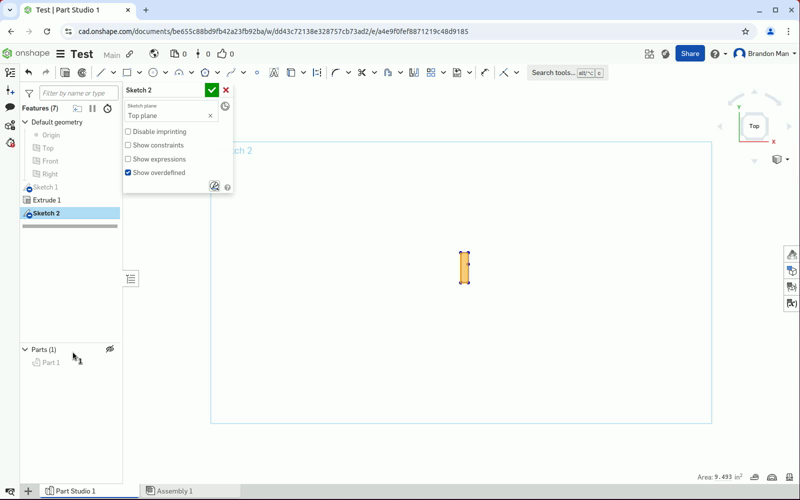
key(shift+y)
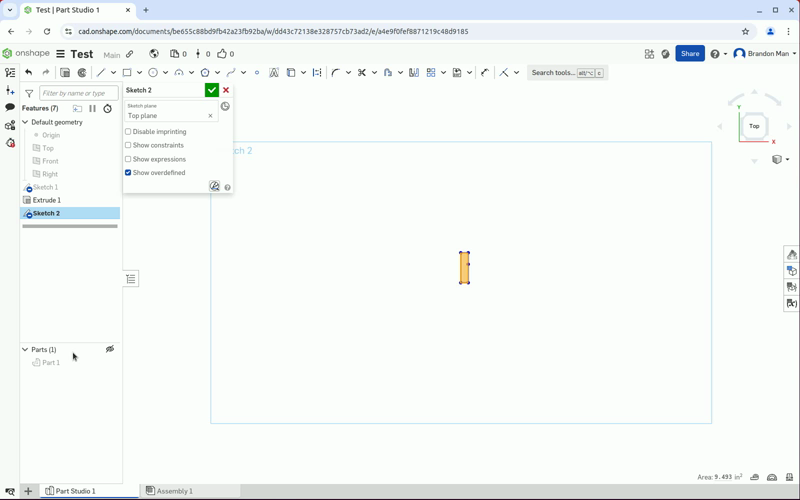
key(shift+e)
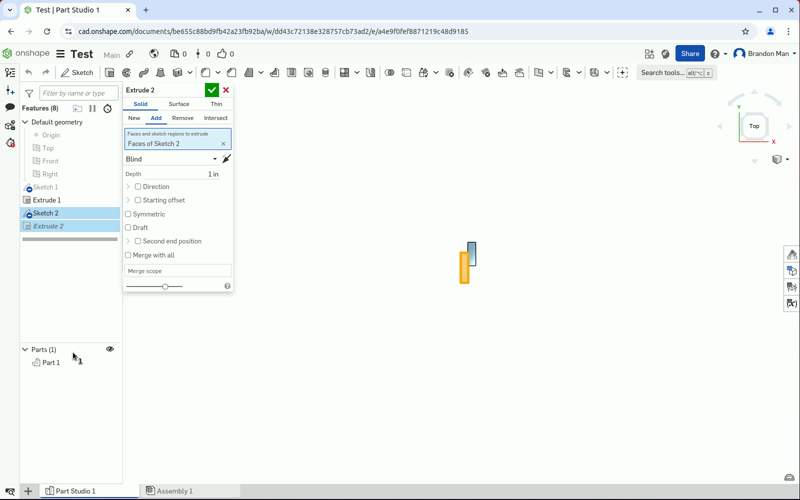
mouse_move(143, 106)
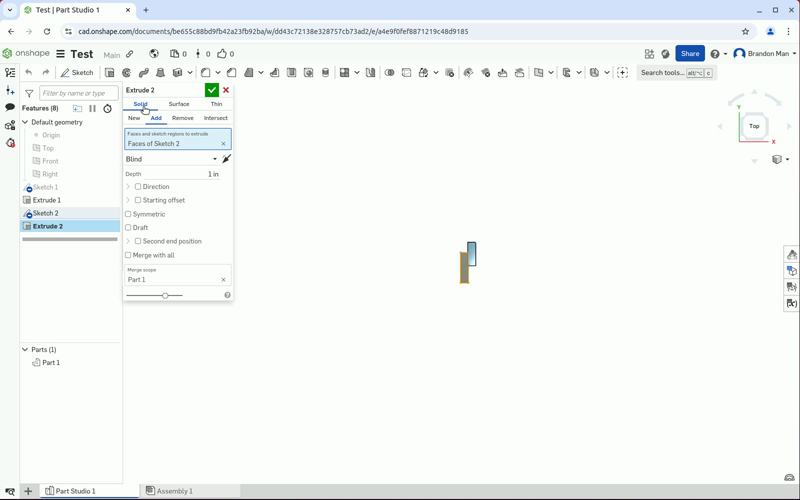
click(143, 106)
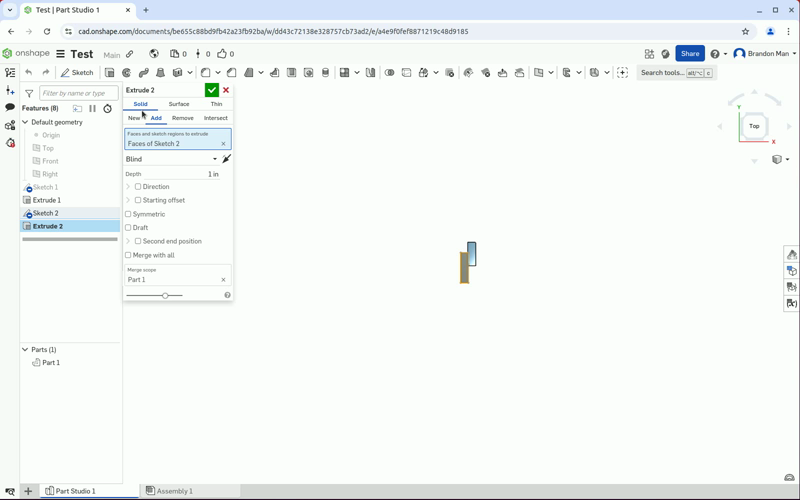
mouse_move(137, 120)
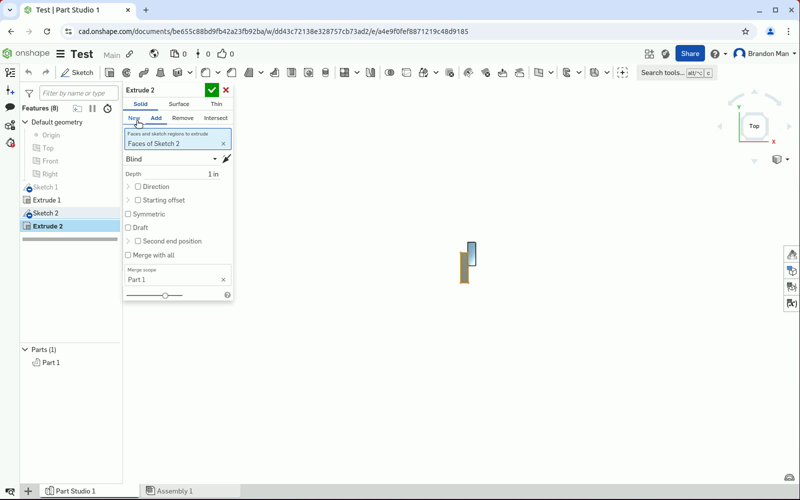
click(137, 120)
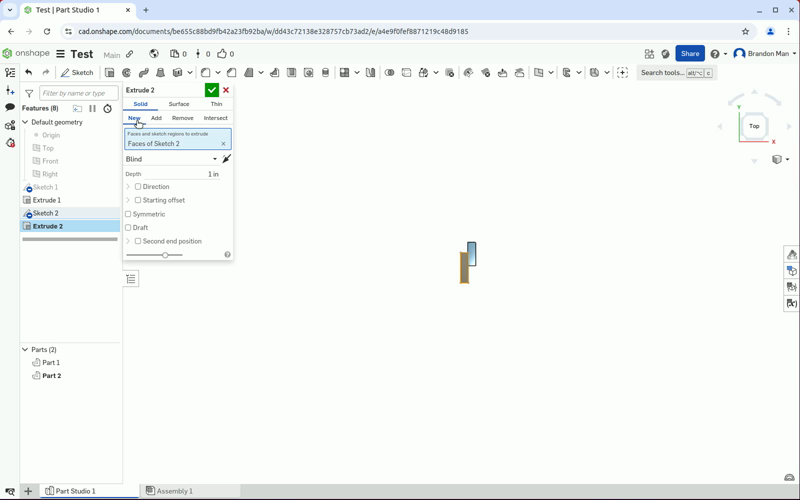
key(tab, 4)
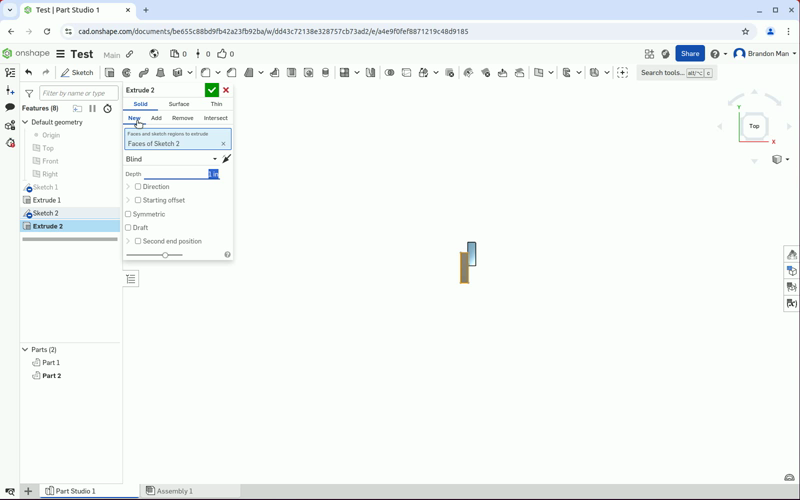
text(23.108)
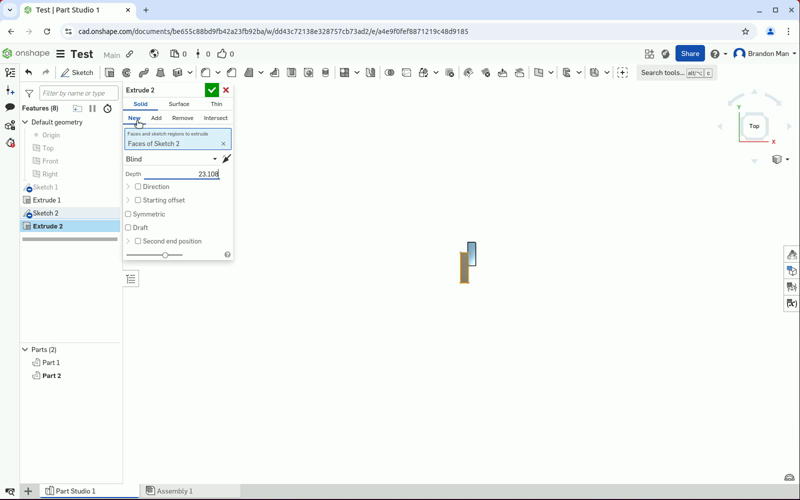
key(enter)
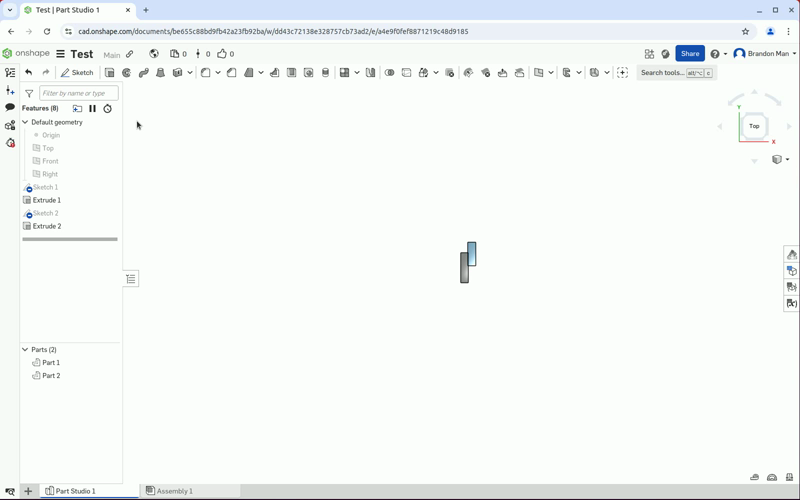
key(shift+h)
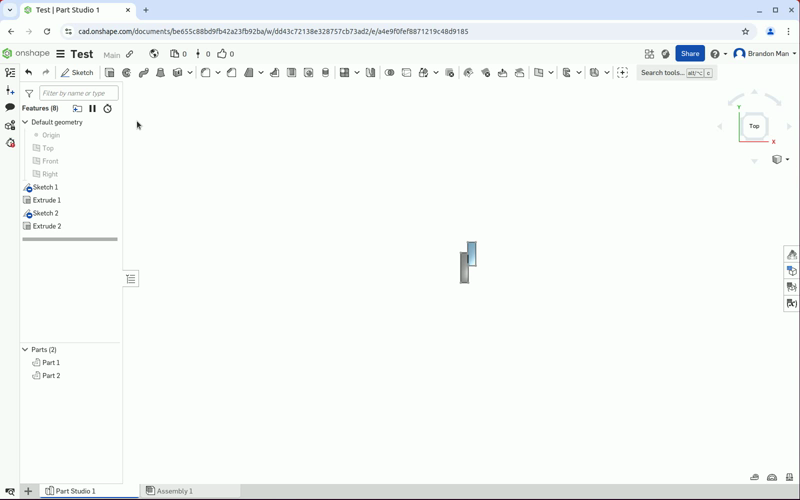
key(shift+h)
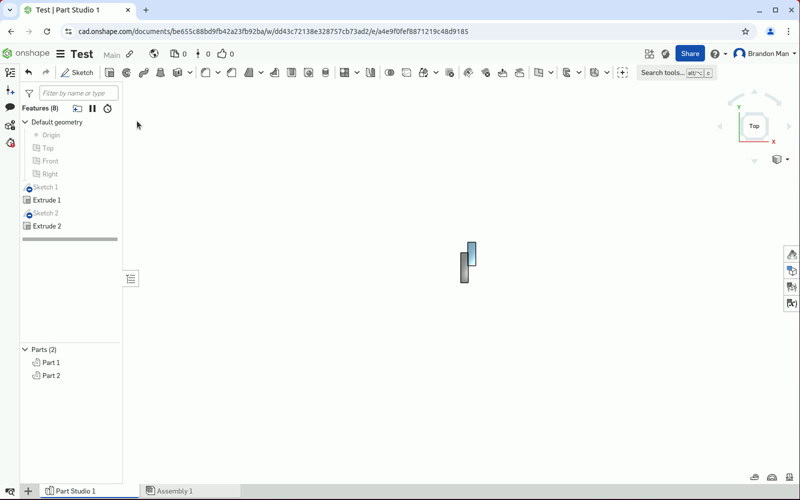
mouse_move(73, 189)
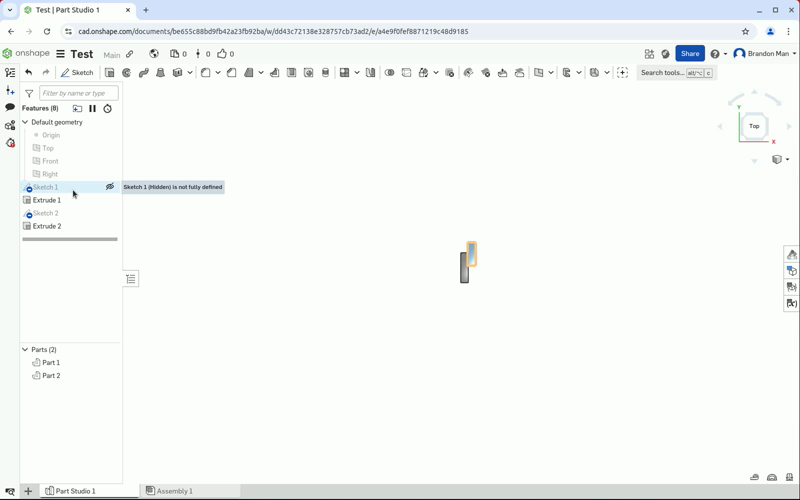
click(73, 189)
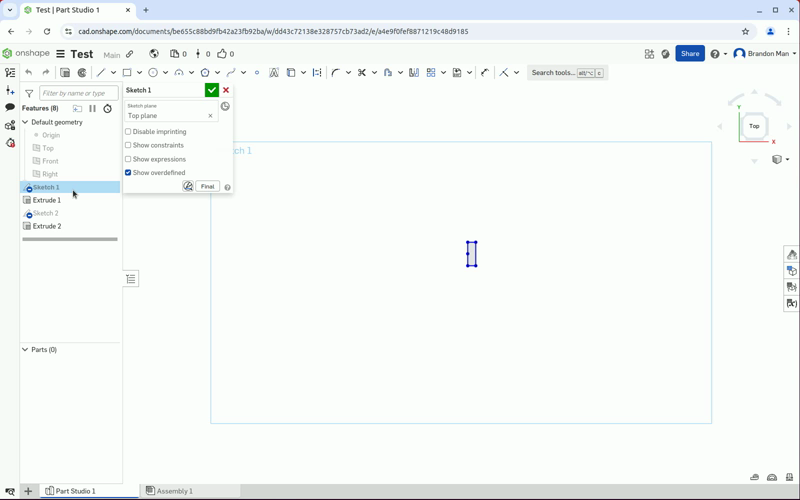
mouse_move(229, 92)
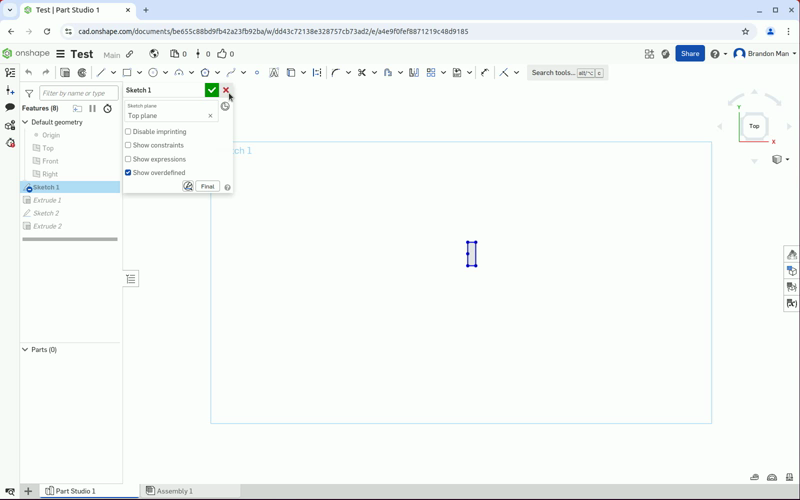
click(229, 92)
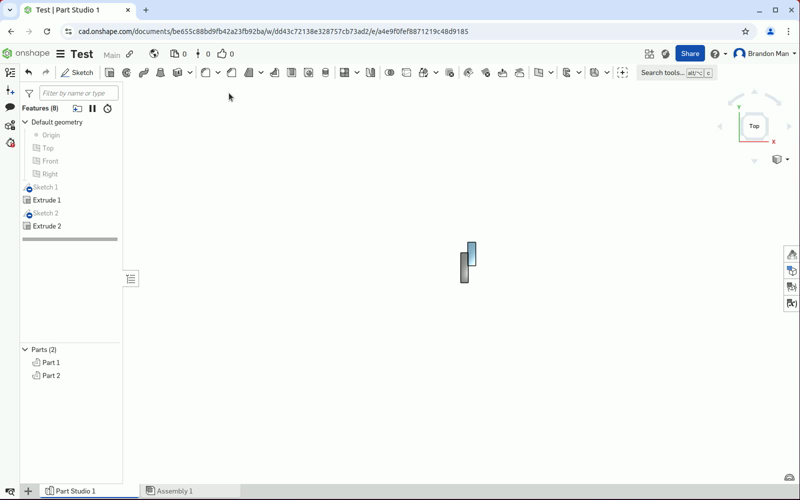
mouse_move(73, 352)
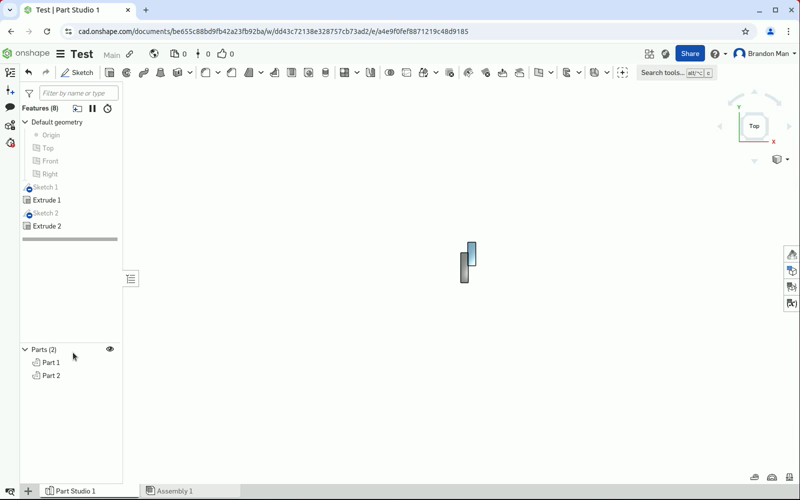
key(y)
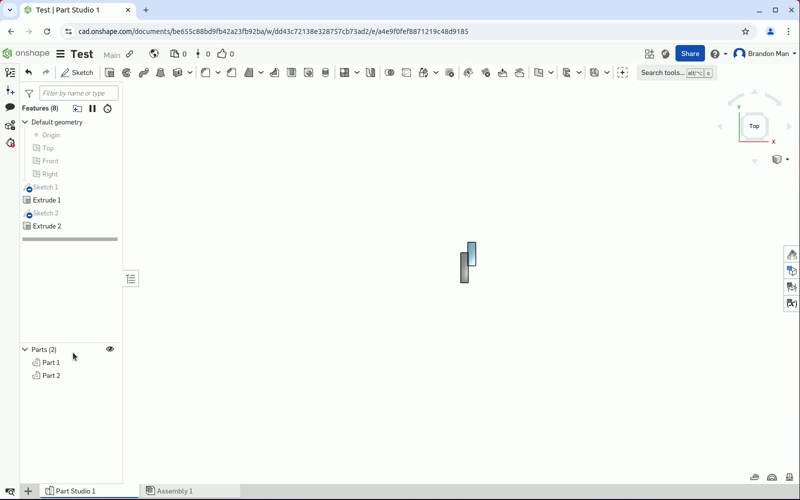
key(shift+p)
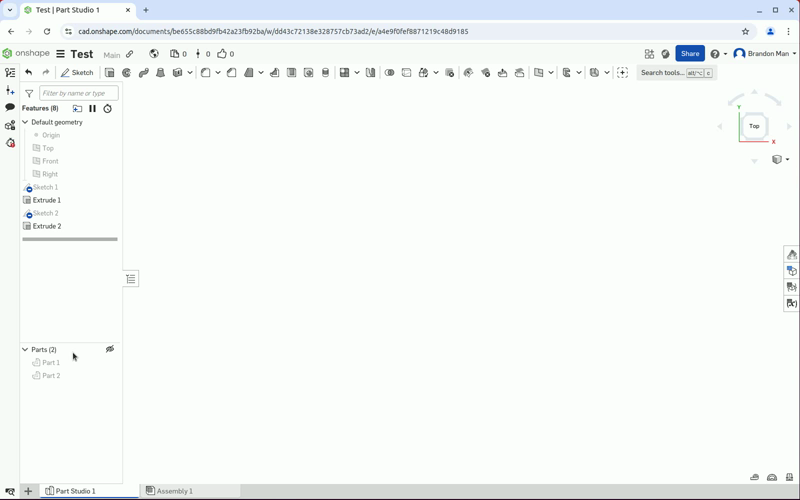
key(space)
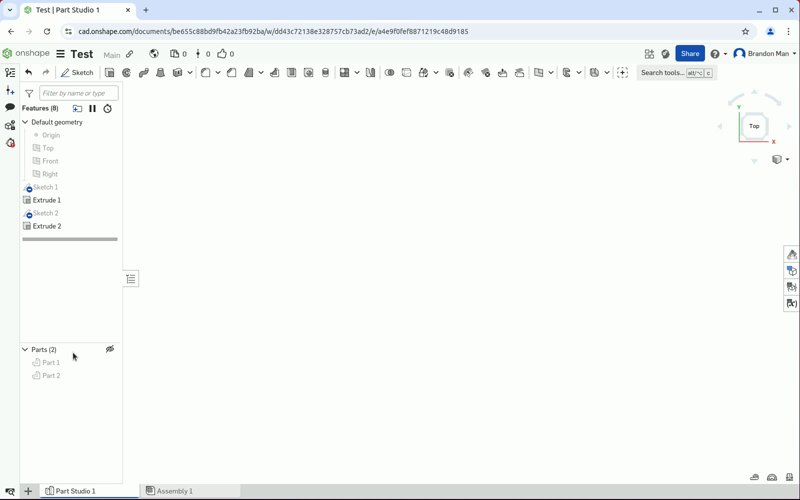
key_down(shift)
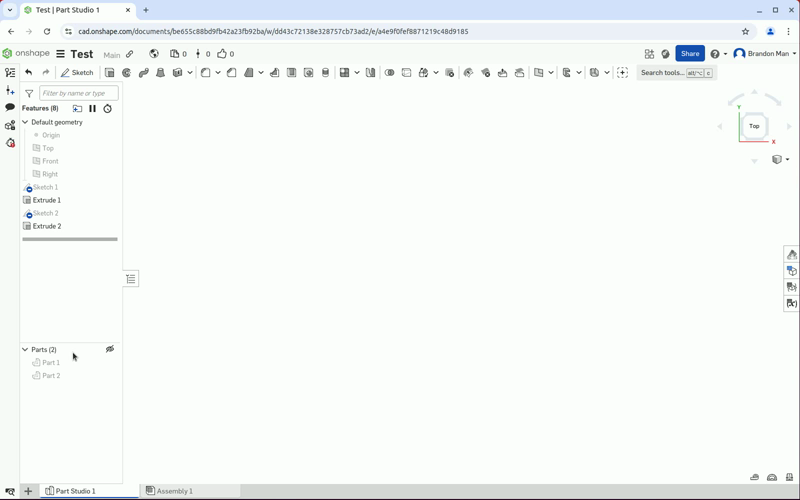
key(up)
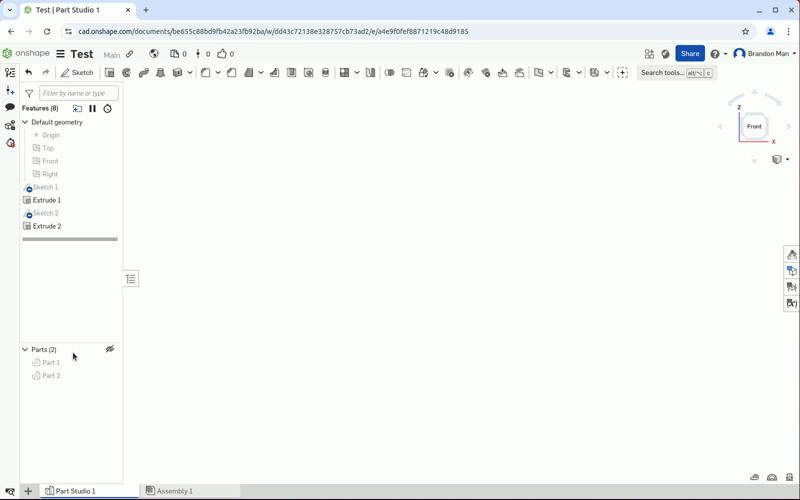
key_up(shift)
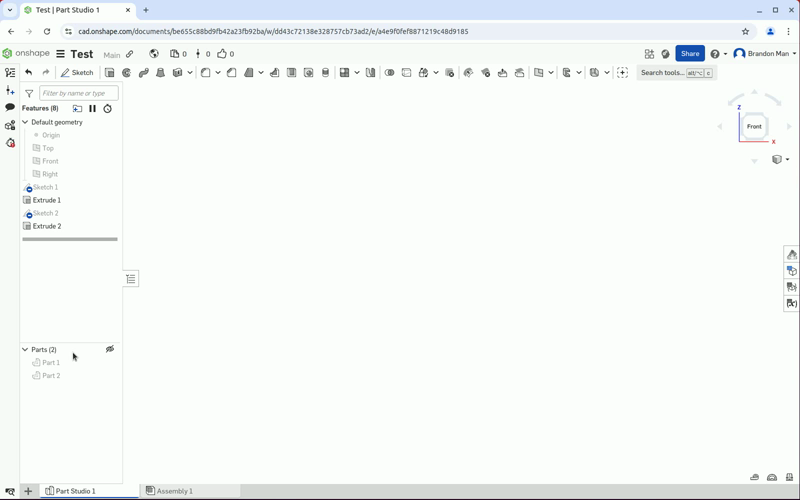
key(space)
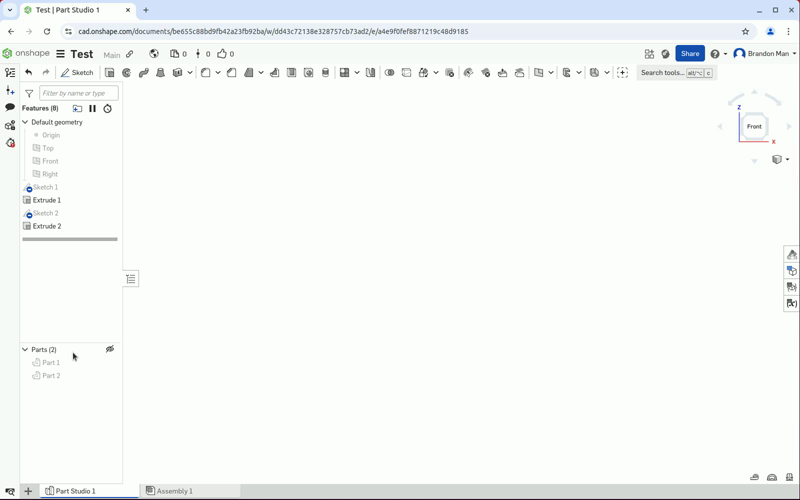
key_down(shift)
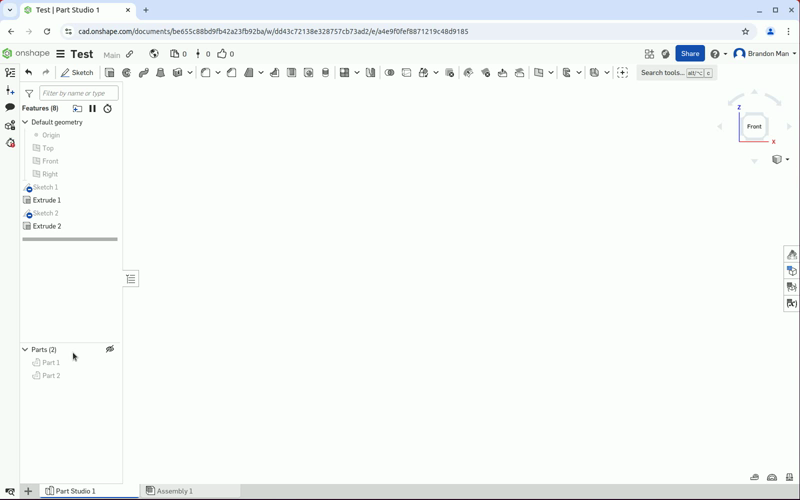
key(left)
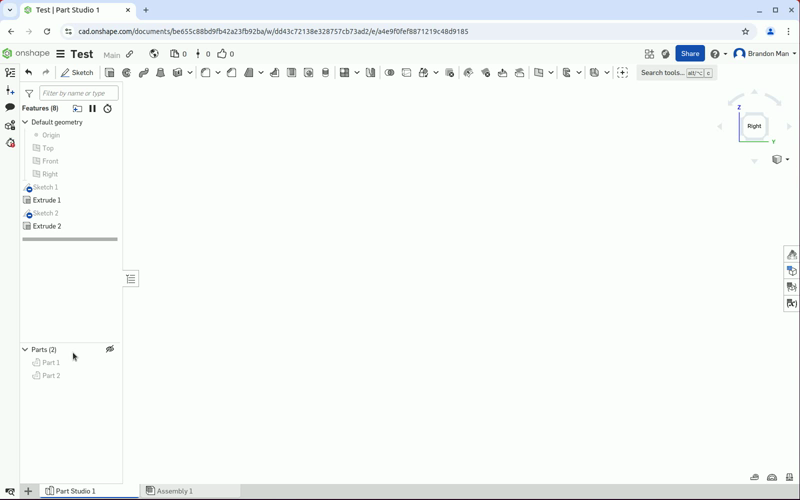
key_up(shift)
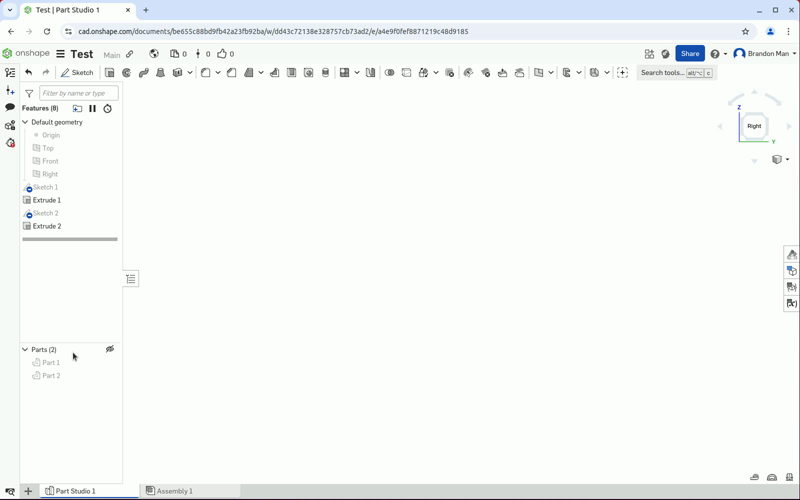
mouse_move(73, 352)
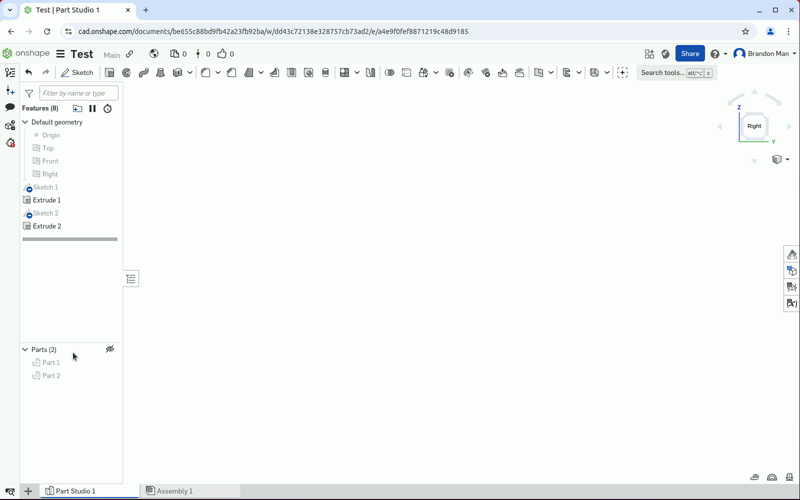
key(shift+y)
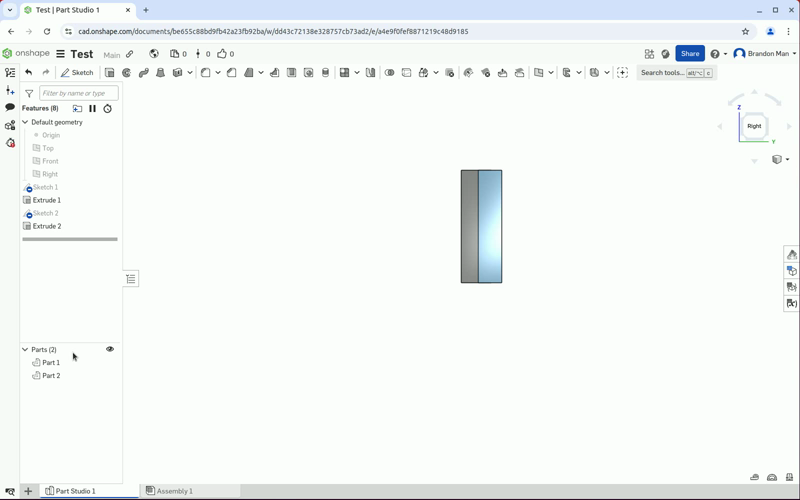
mouse_move(541, 75)
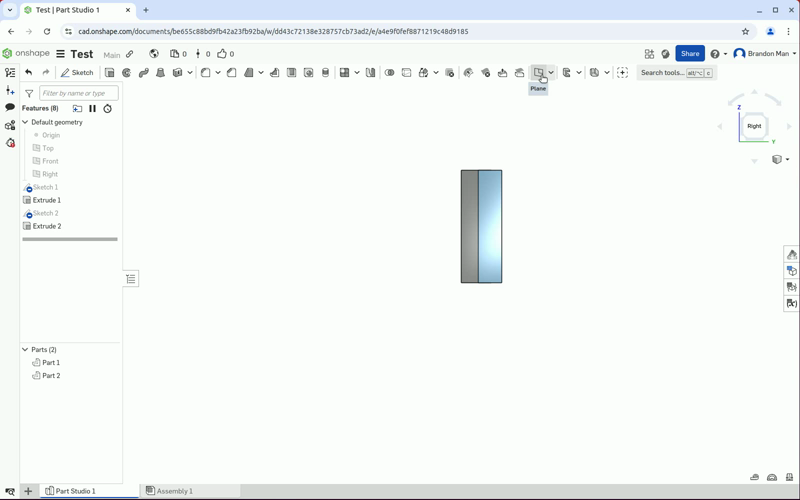
click(541, 75)
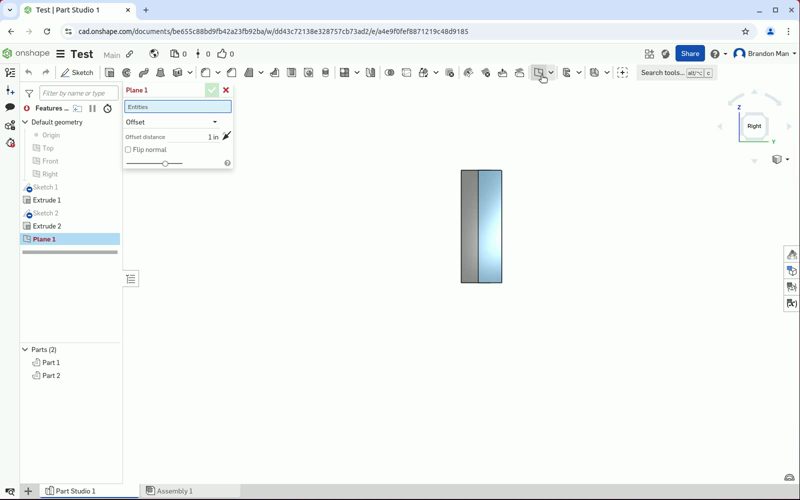
mouse_move(73, 176)
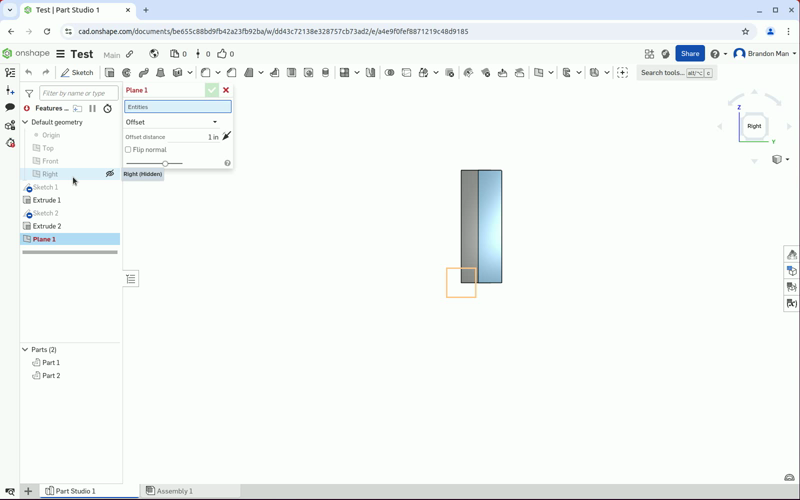
click(73, 176)
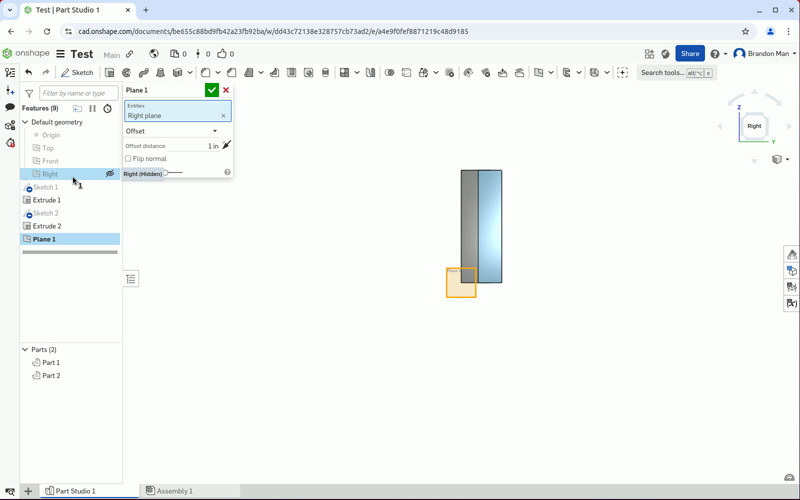
key(tab, 2)
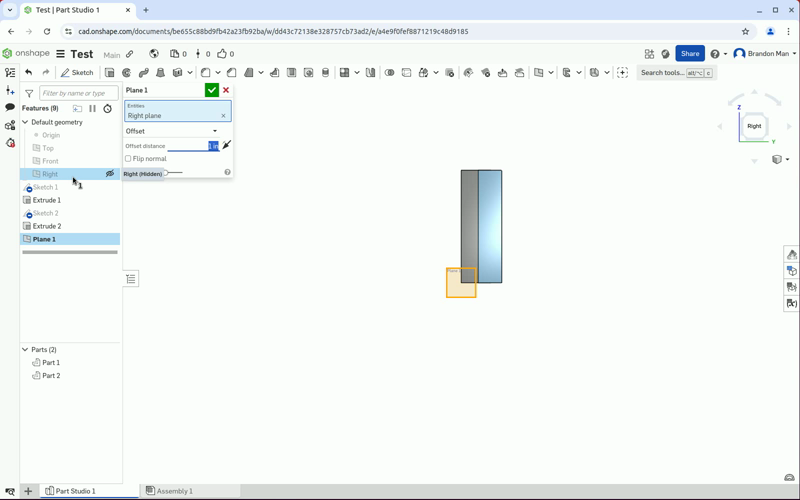
text(1.448)
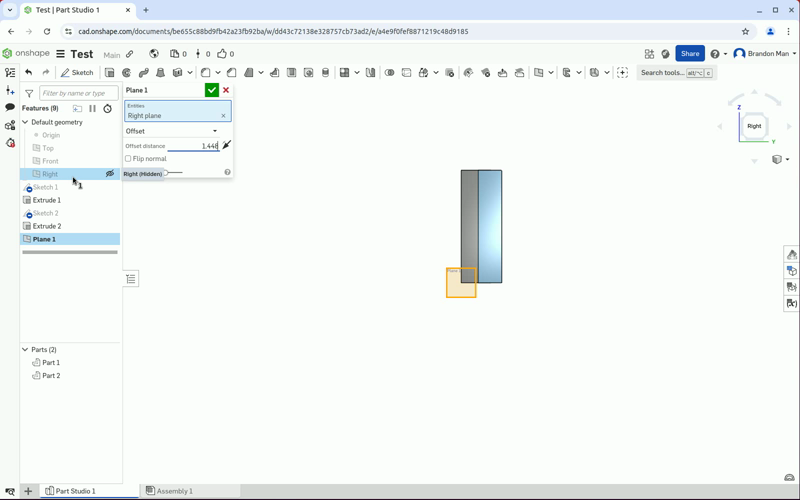
key(enter, 2)
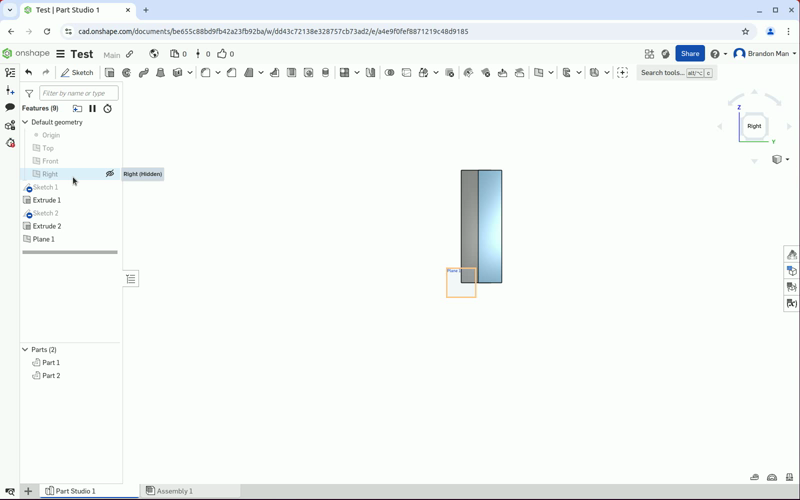
key(shift+s)
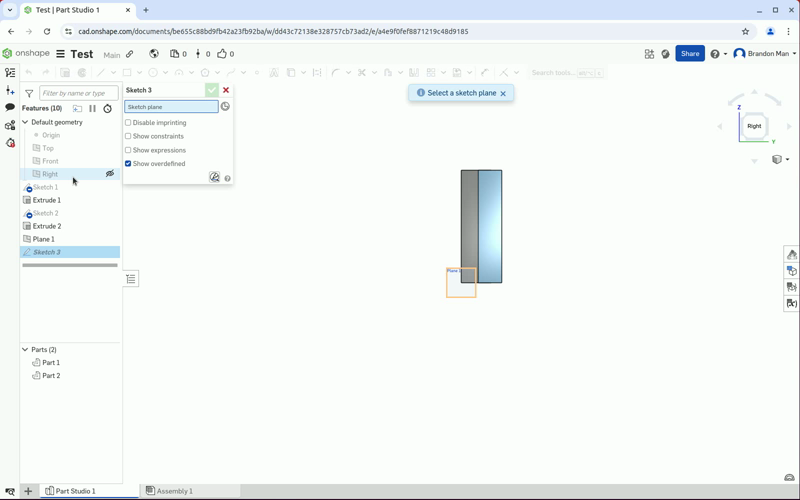
mouse_move(73, 241)
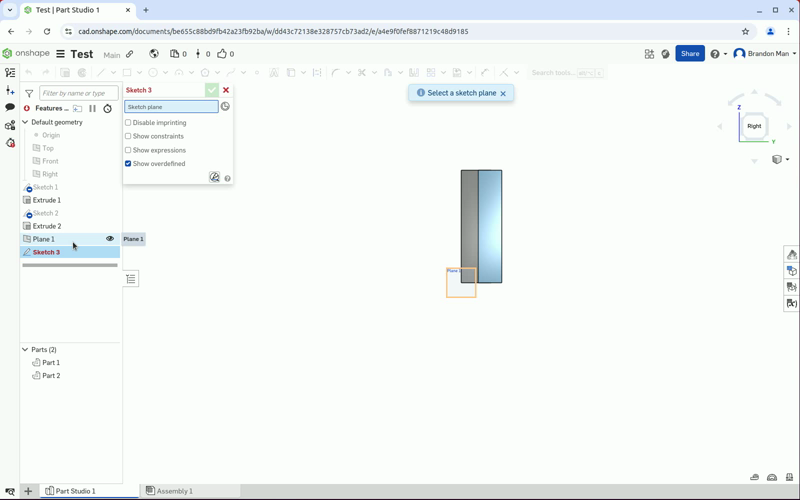
click(73, 241)
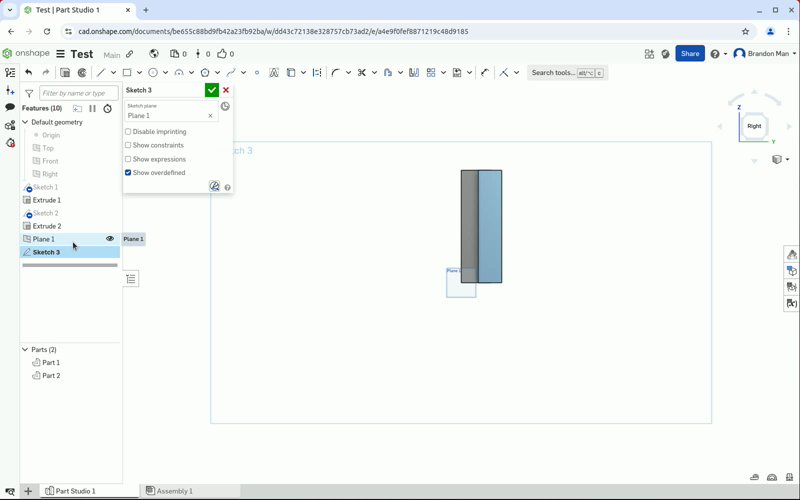
mouse_move(73, 352)
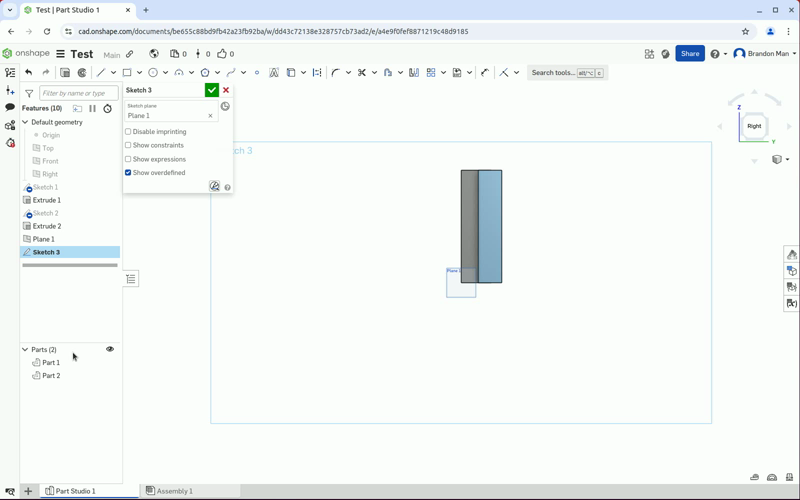
key(y)
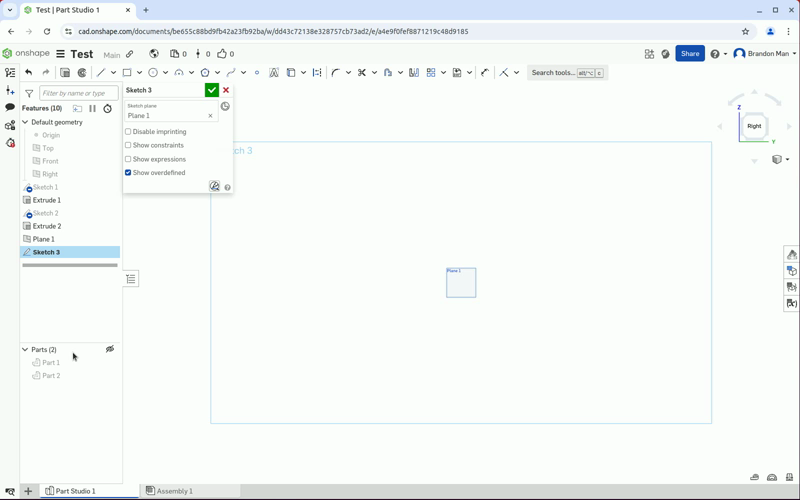
key(c)
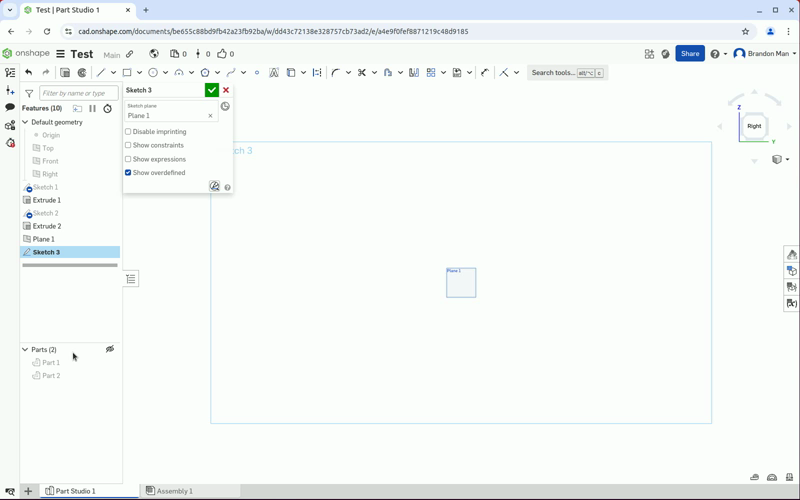
key_down(shift)
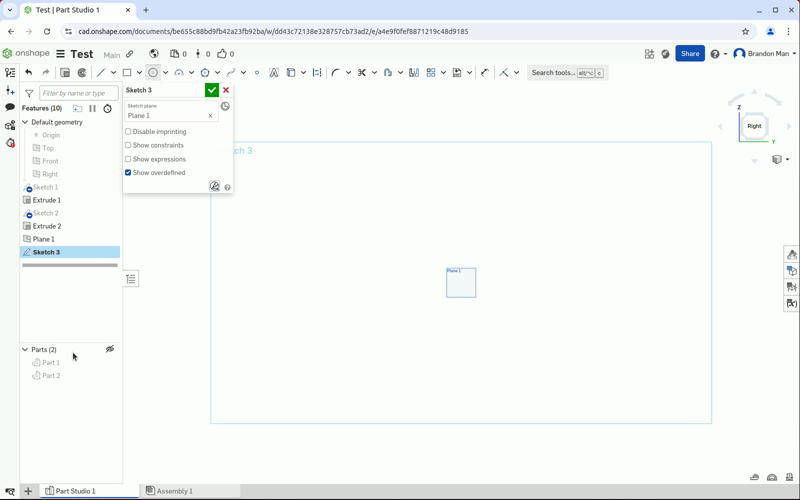
mouse_move(470, 199)
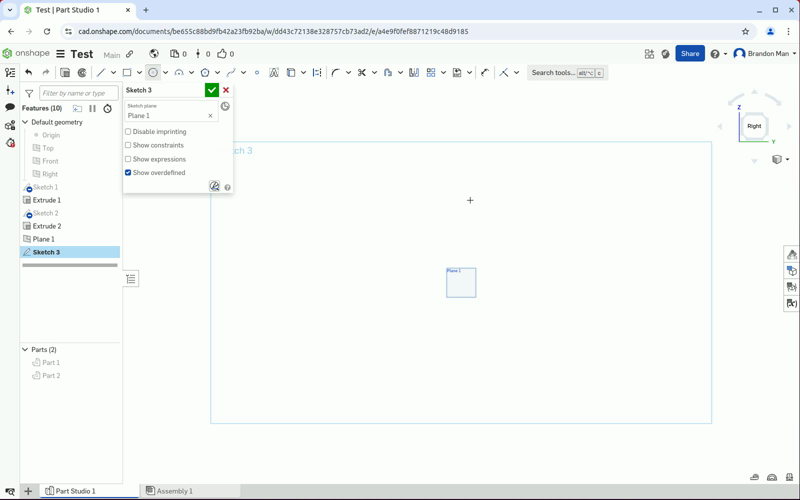
click(470, 199)
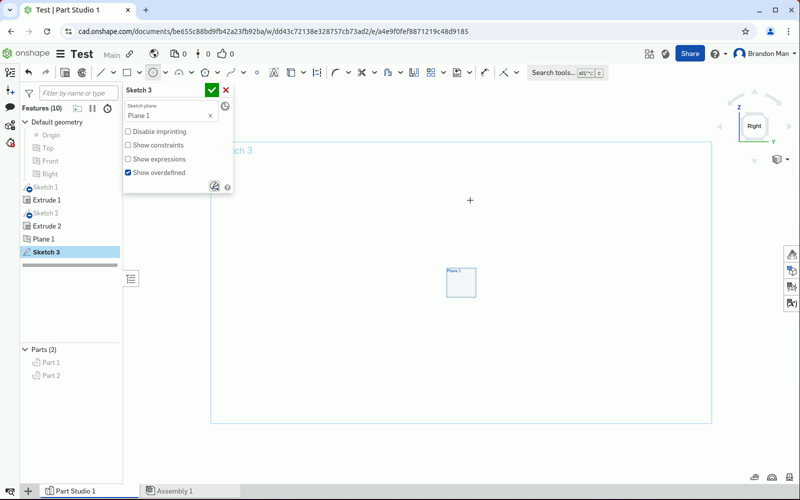
key_up(shift)
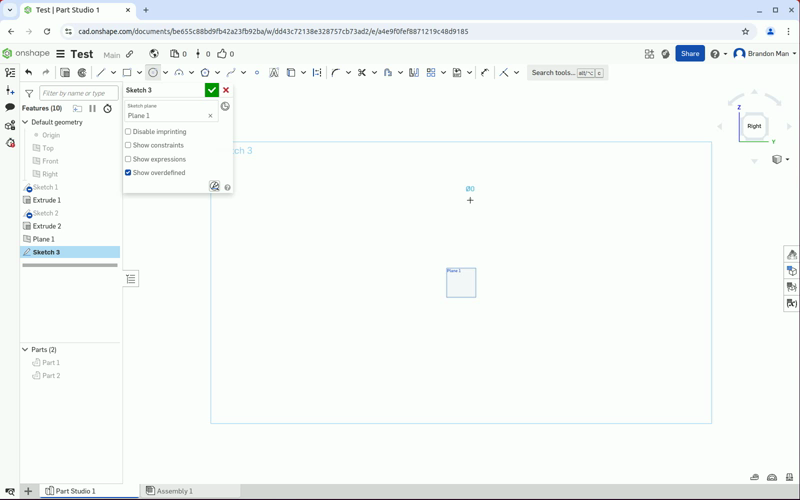
mouse_move(472, 199)
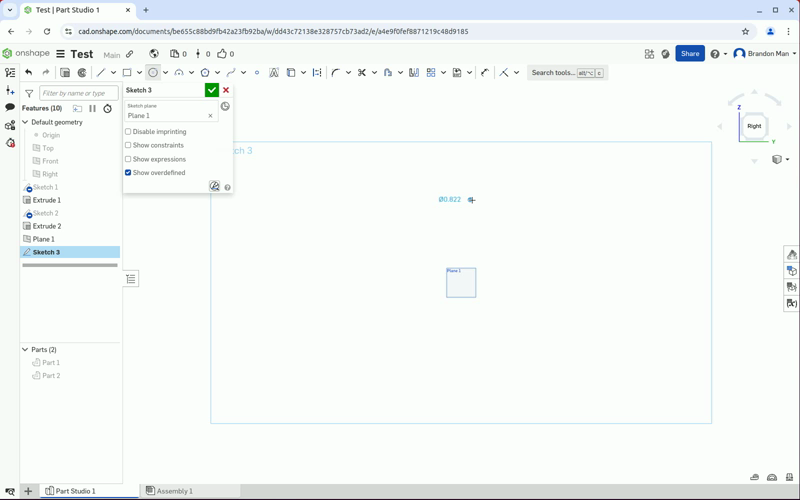
scroll(6)
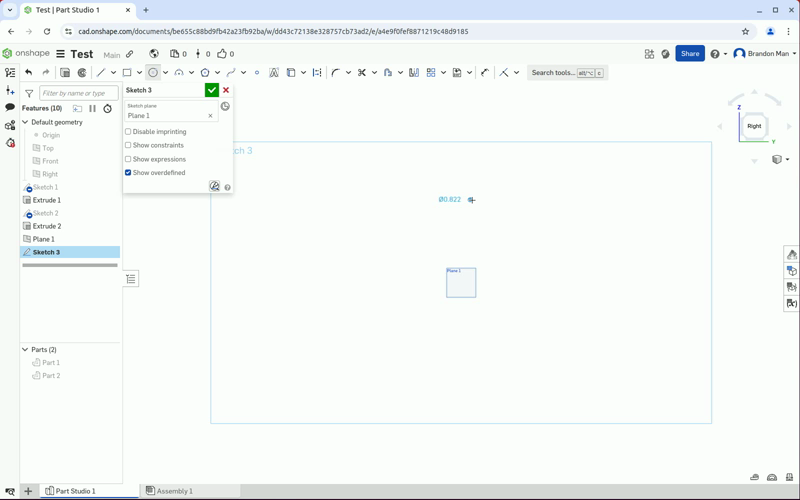
scroll(6)
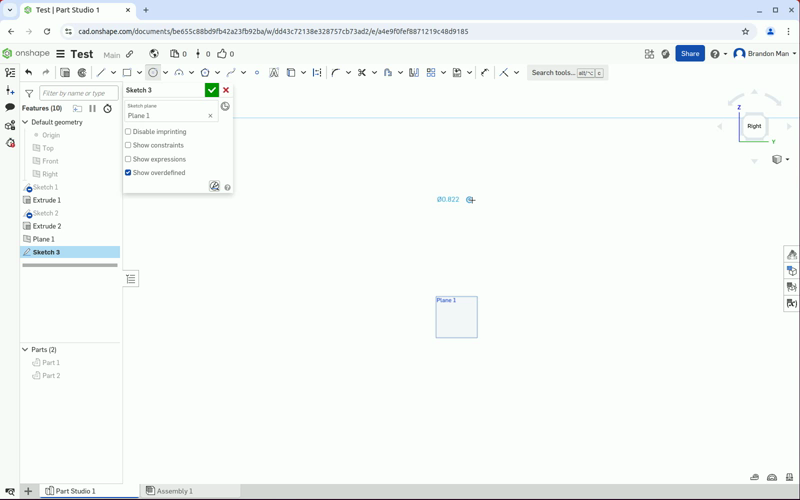
scroll(6)
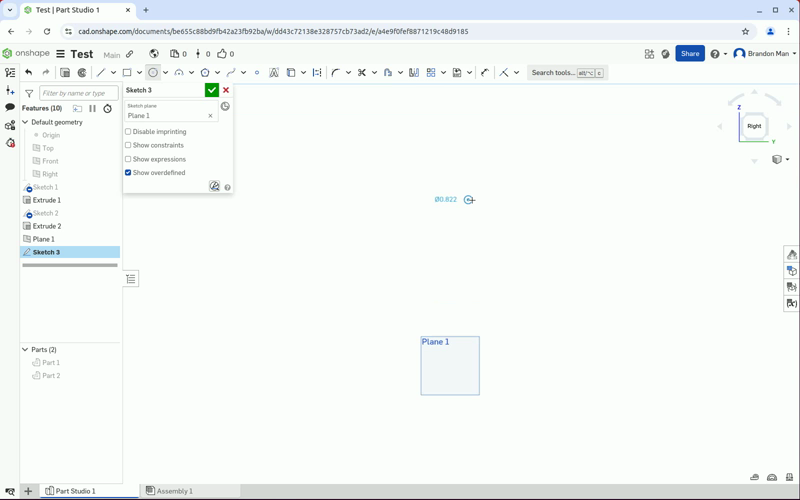
scroll(6)
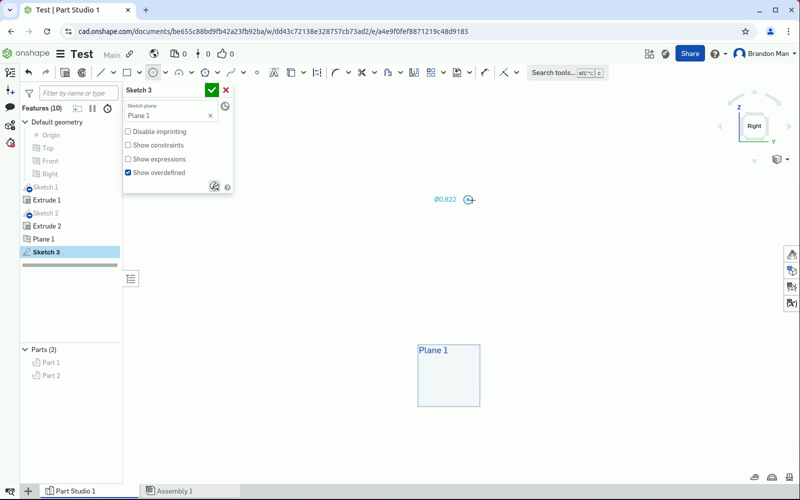
scroll(6)
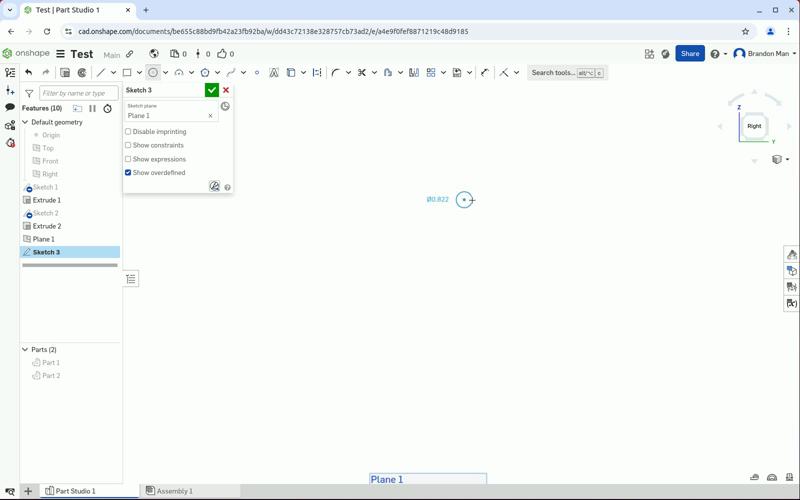
scroll(6)
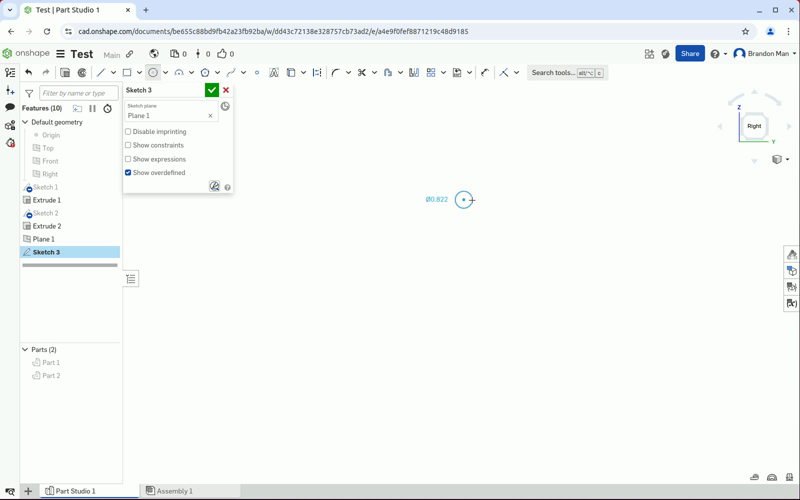
scroll(6)
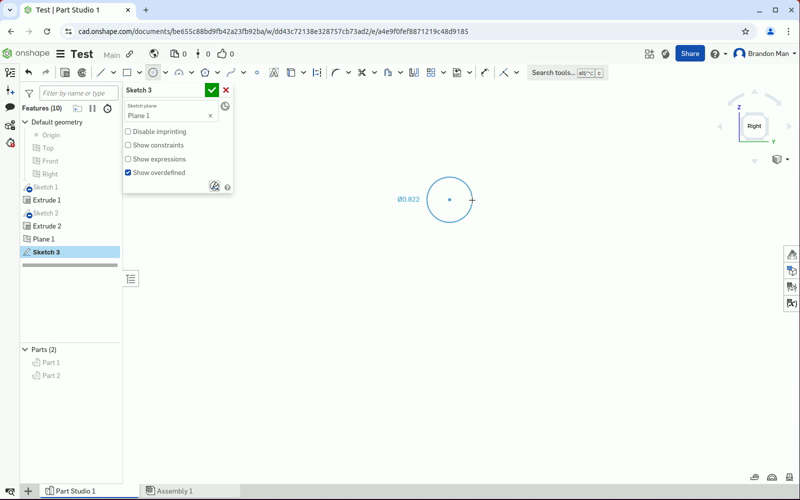
click(472, 199)
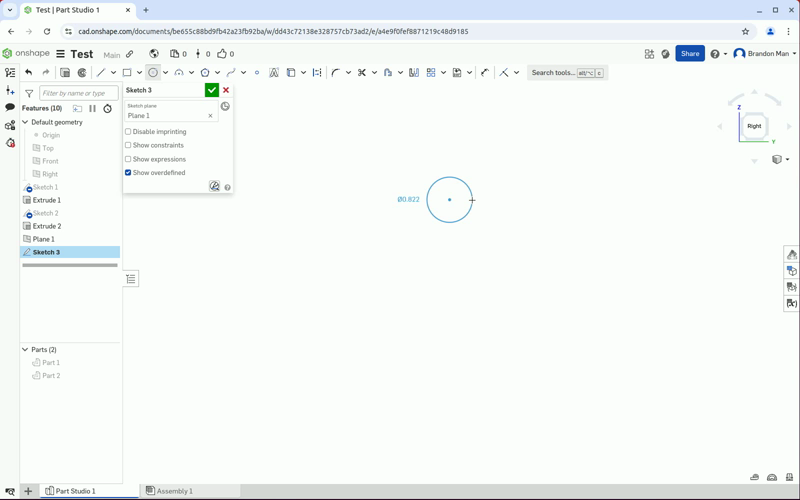
scroll(-6)
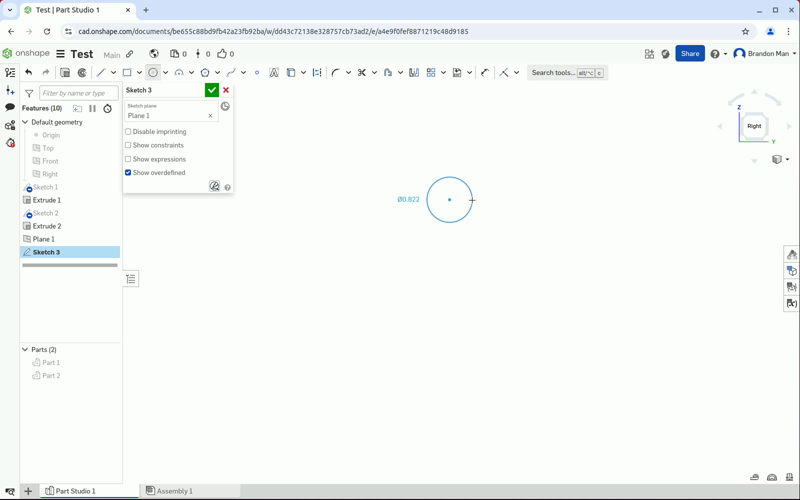
scroll(-6)
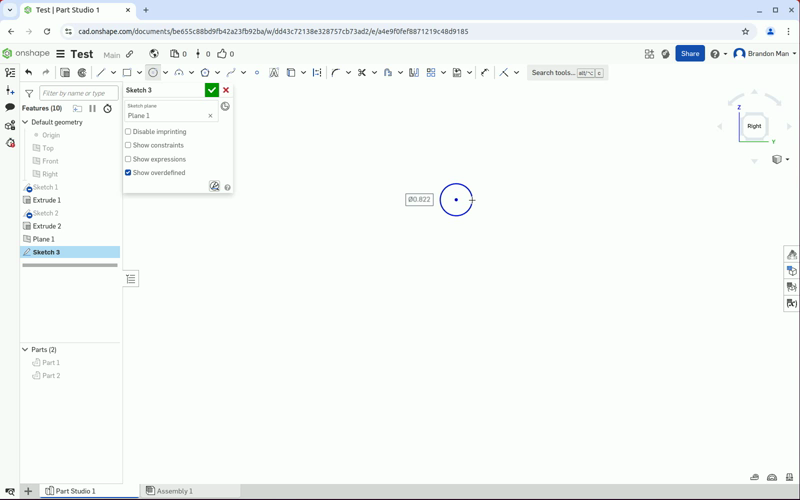
scroll(-6)
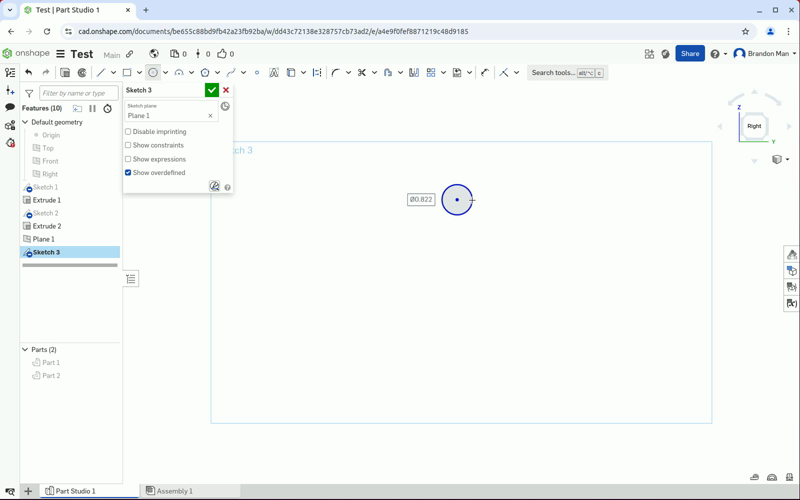
scroll(-6)
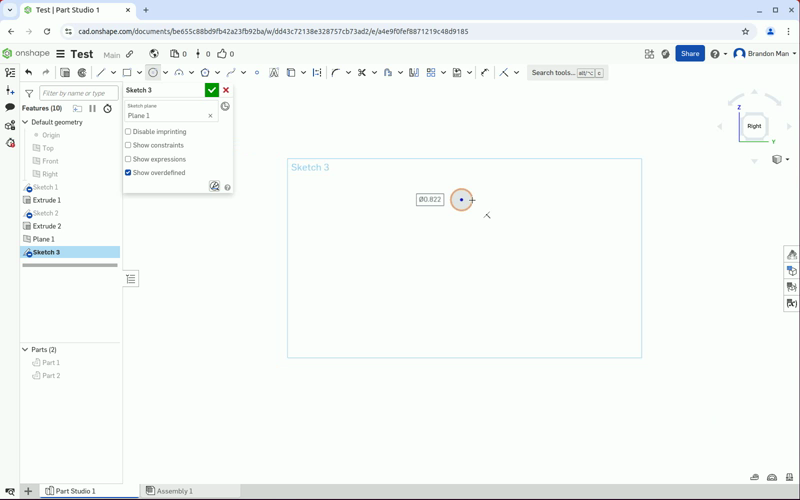
scroll(-6)
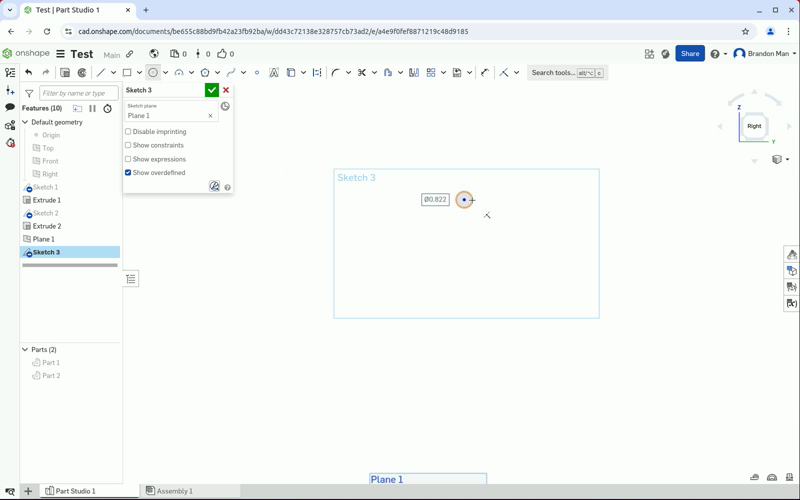
scroll(-6)
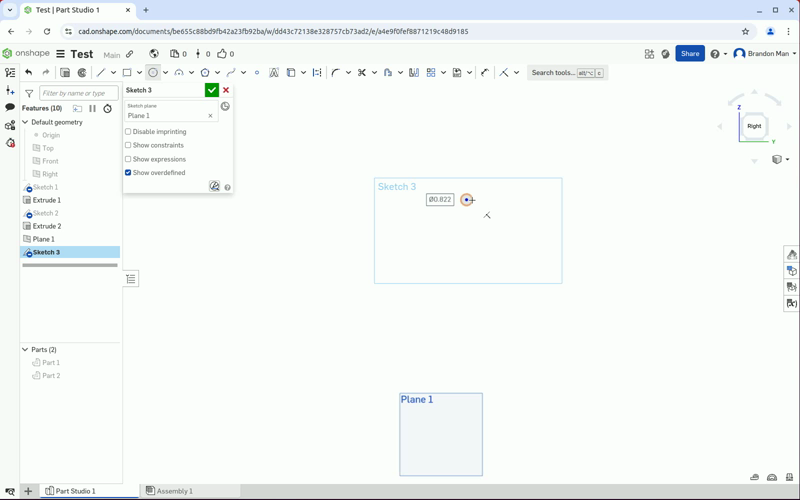
scroll(-6)
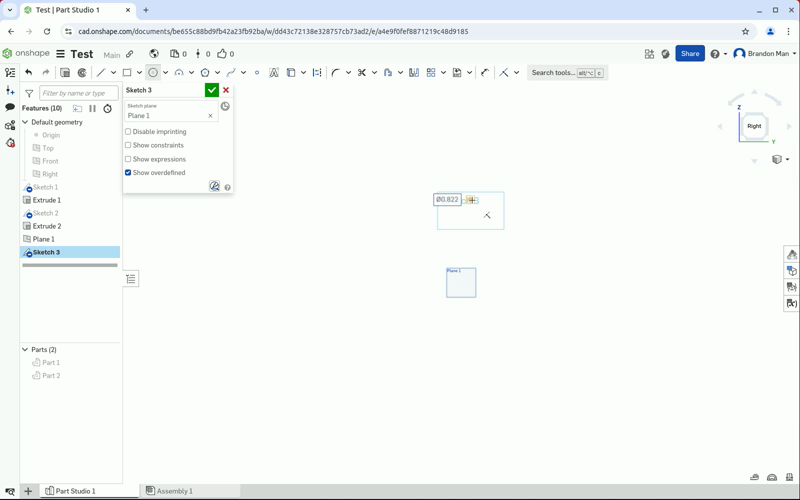
key(esc)
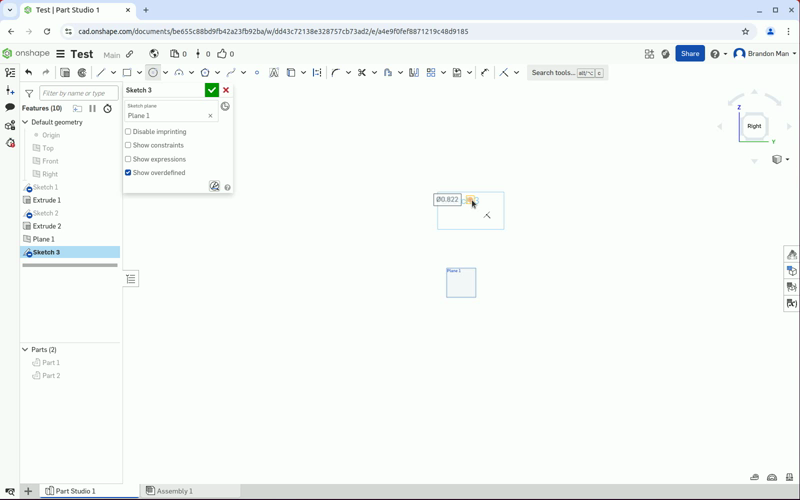
mouse_move(470, 197)
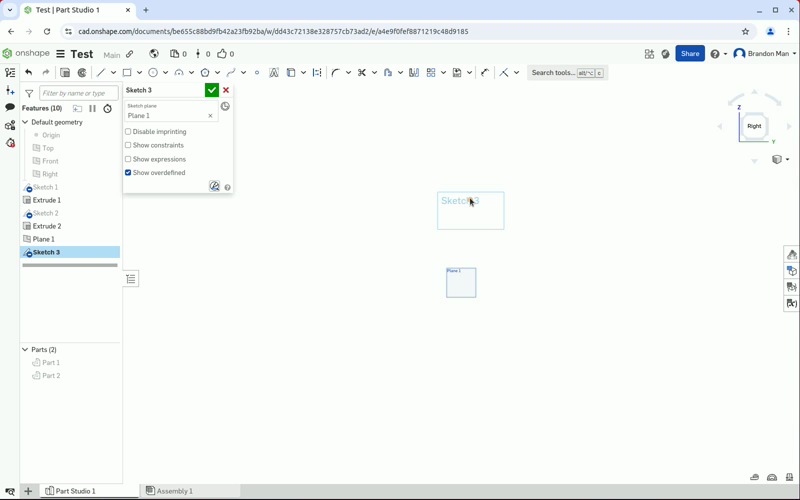
scroll(6)
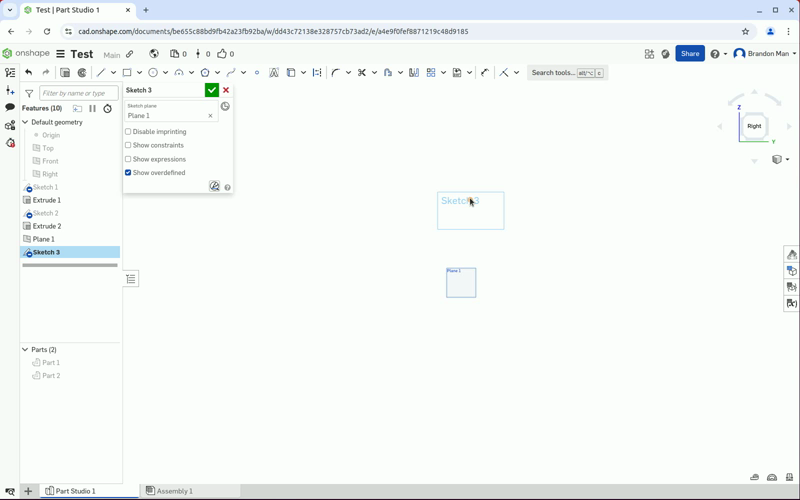
scroll(6)
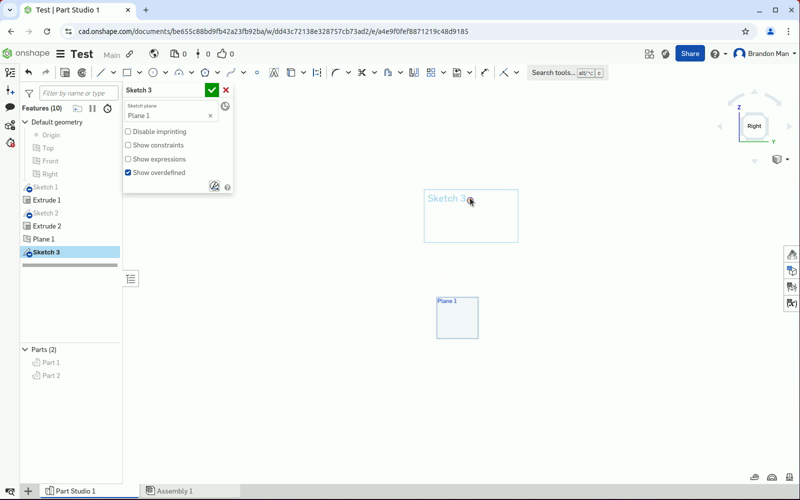
scroll(6)
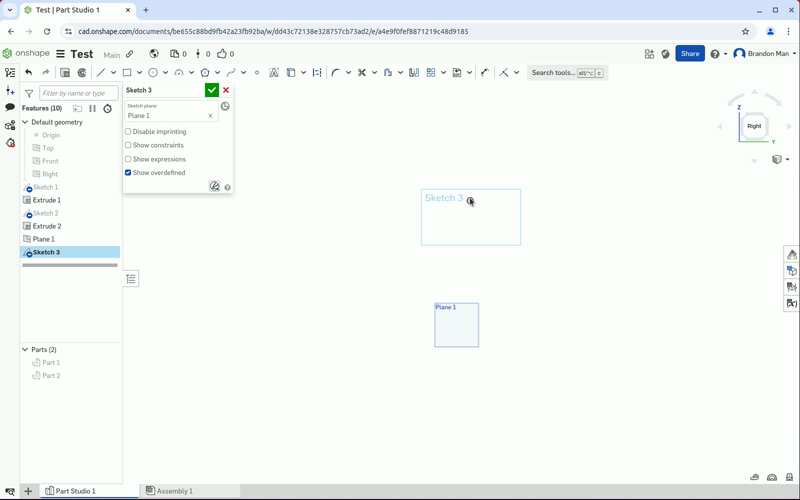
scroll(6)
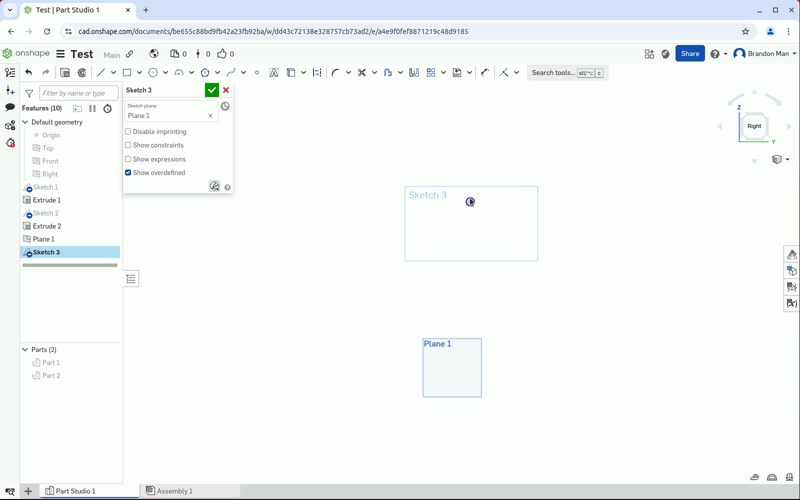
scroll(6)
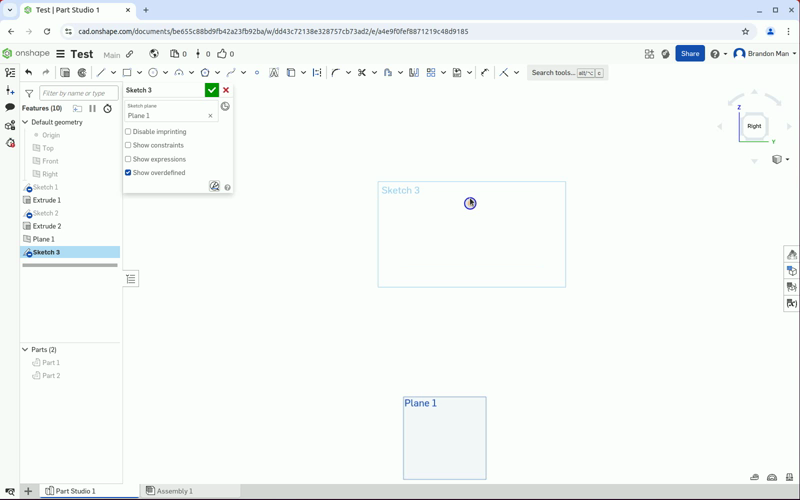
scroll(6)
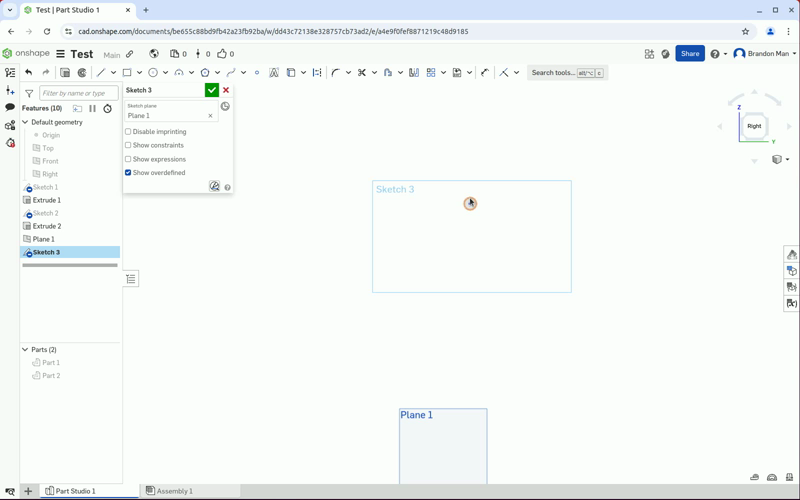
scroll(6)
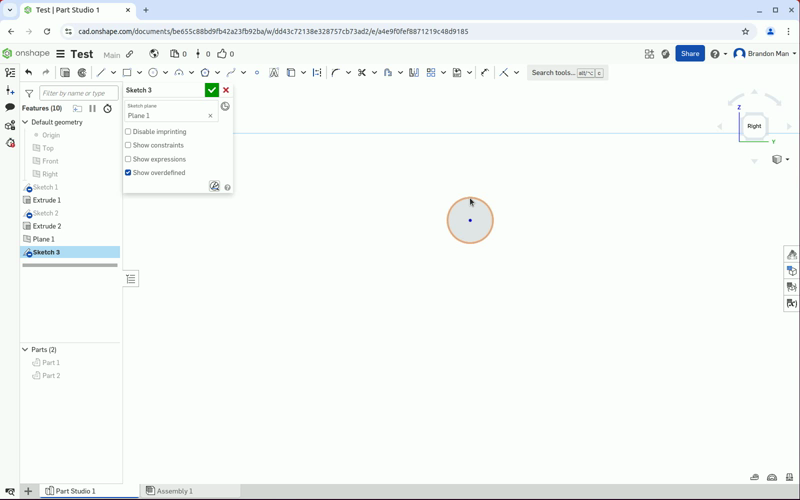
click(470, 197)
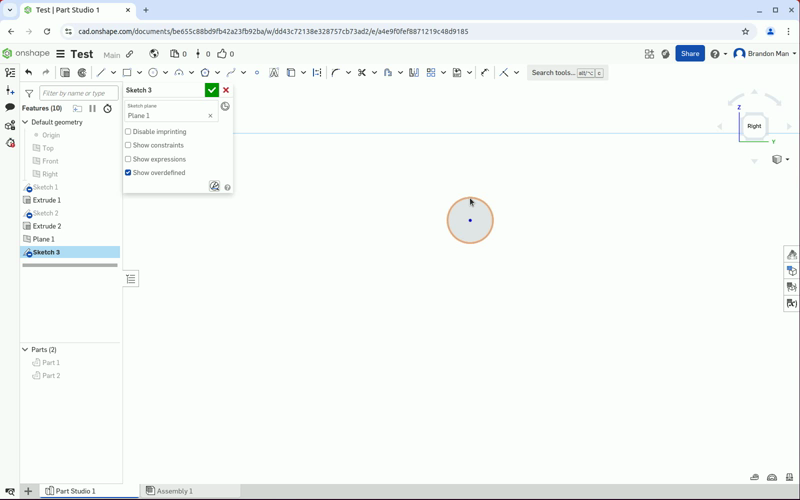
scroll(-6)
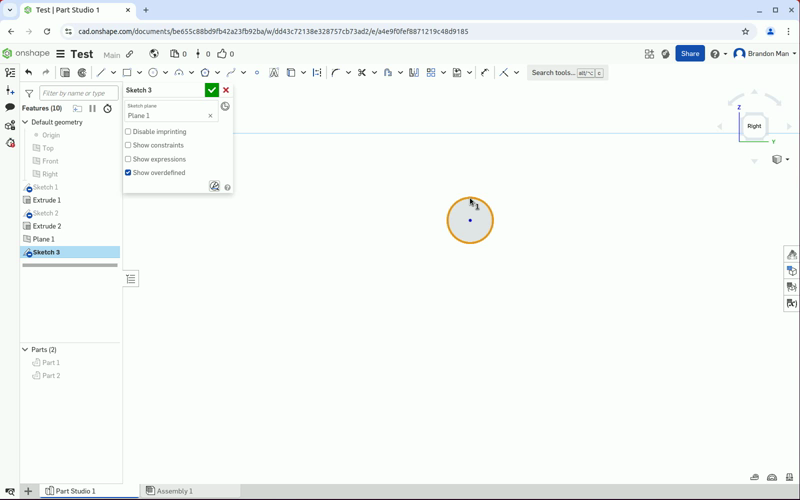
scroll(-6)
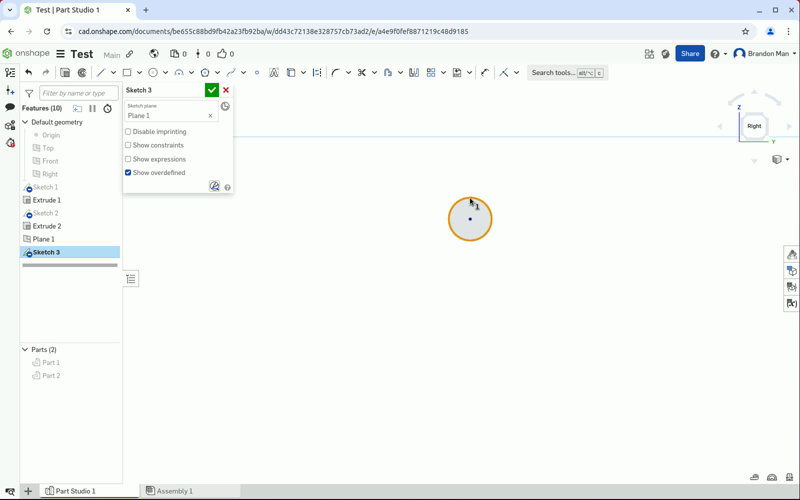
scroll(-6)
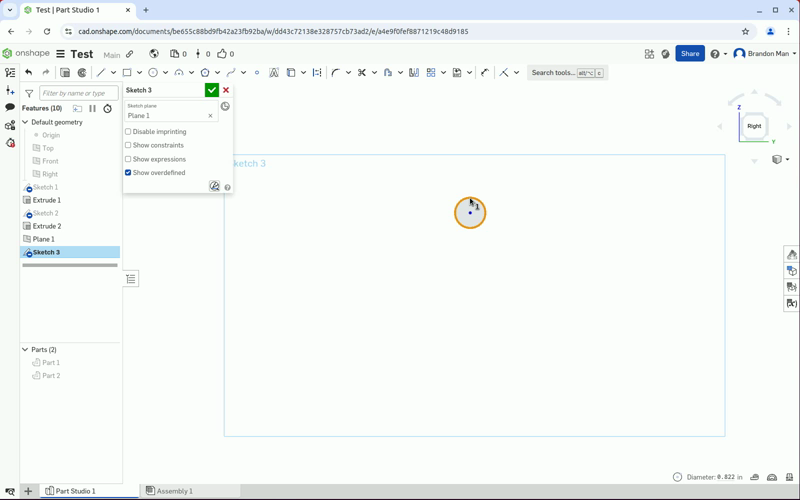
scroll(-6)
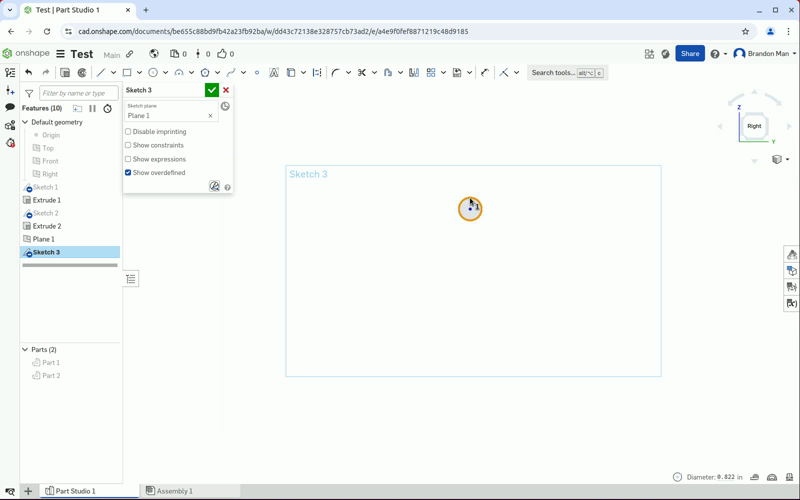
scroll(-6)
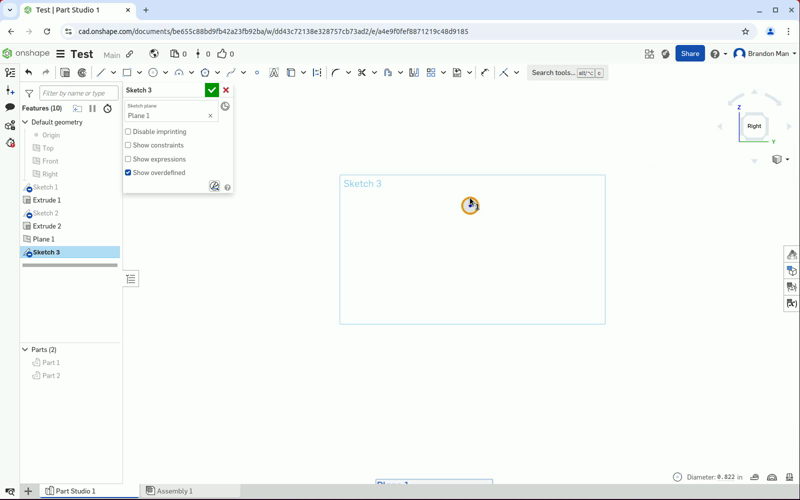
scroll(-6)
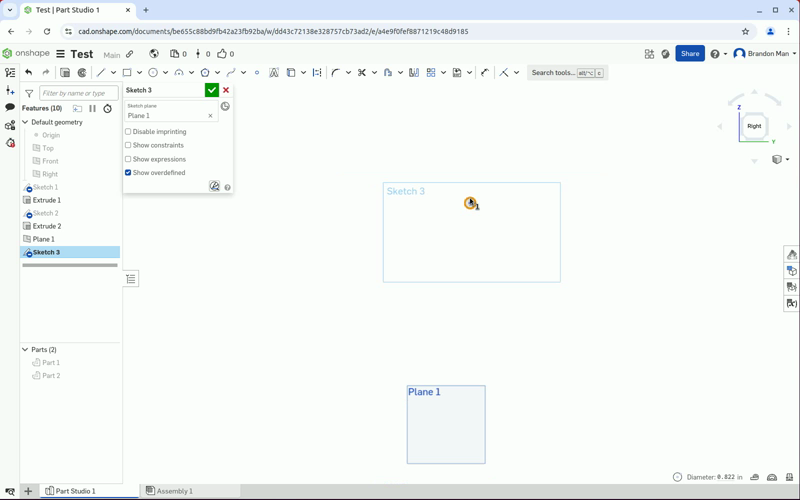
scroll(-6)
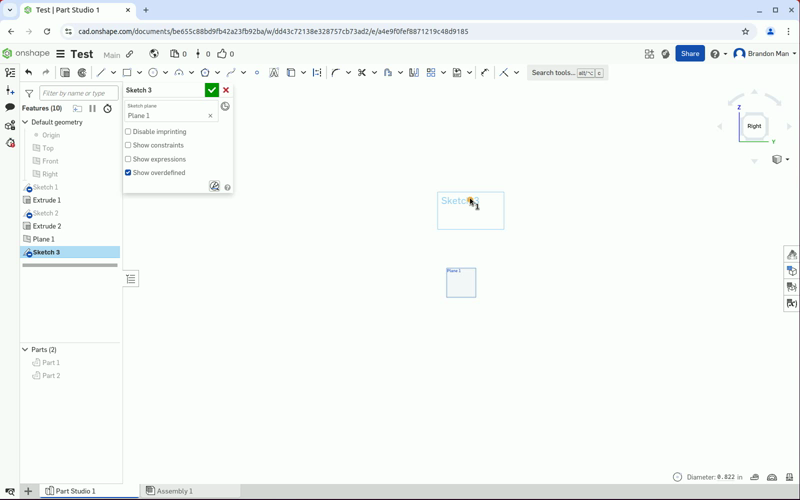
mouse_move(73, 352)
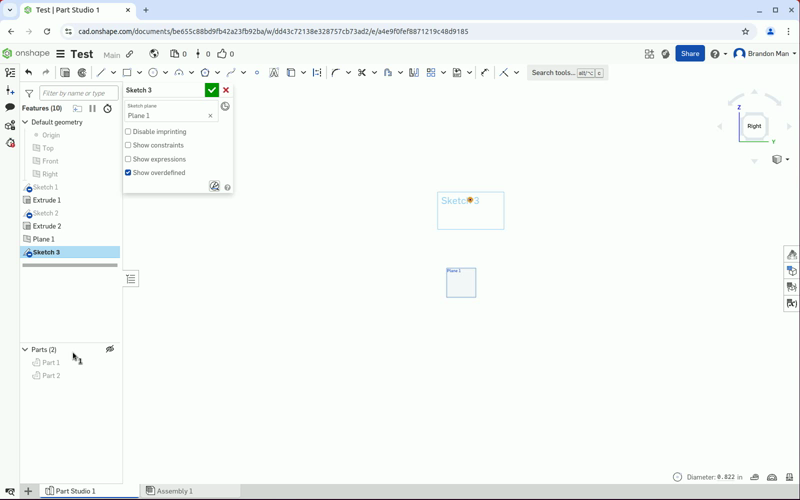
key(shift+y)
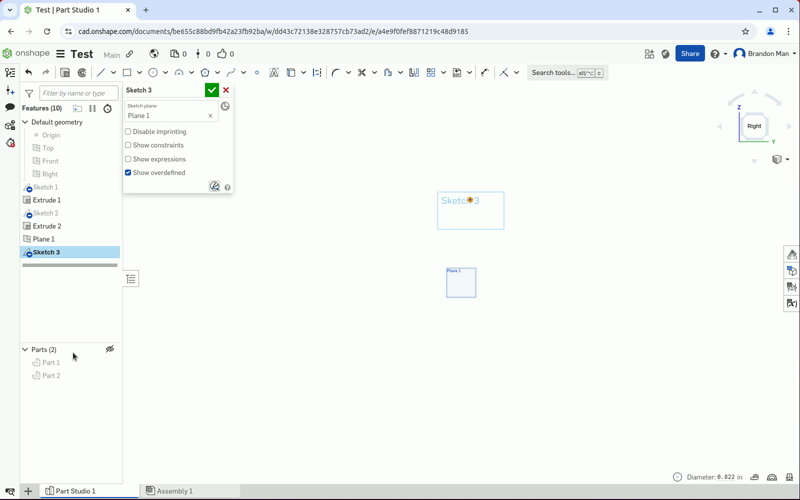
key(shift+e)
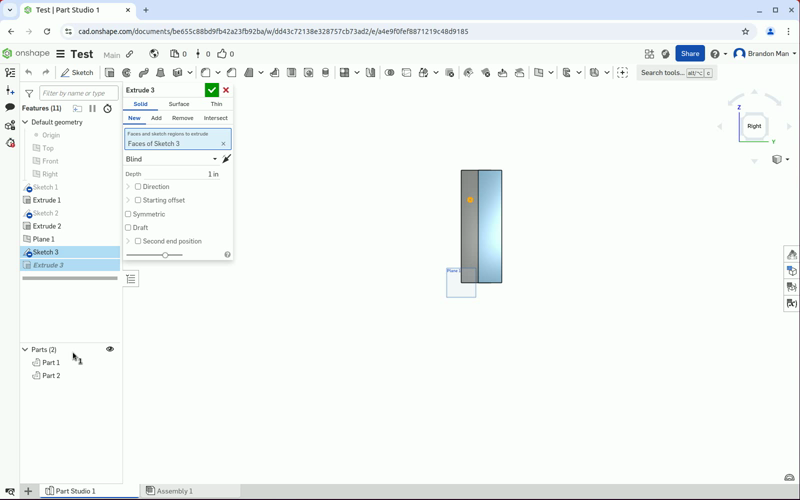
mouse_move(143, 106)
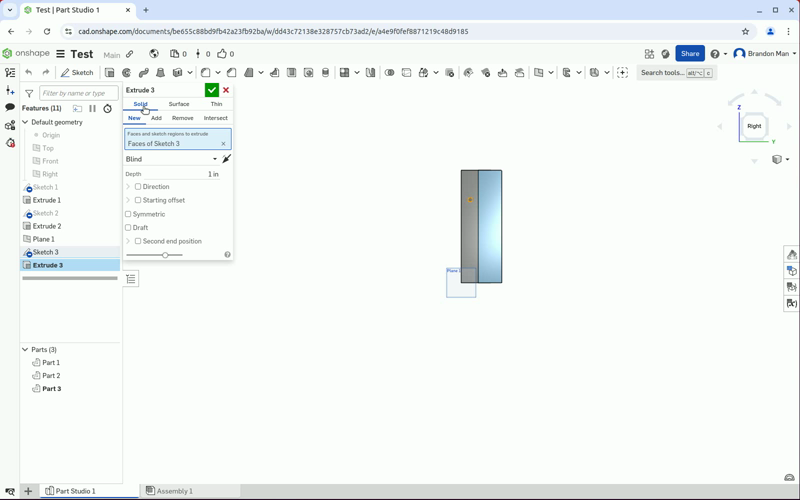
click(143, 106)
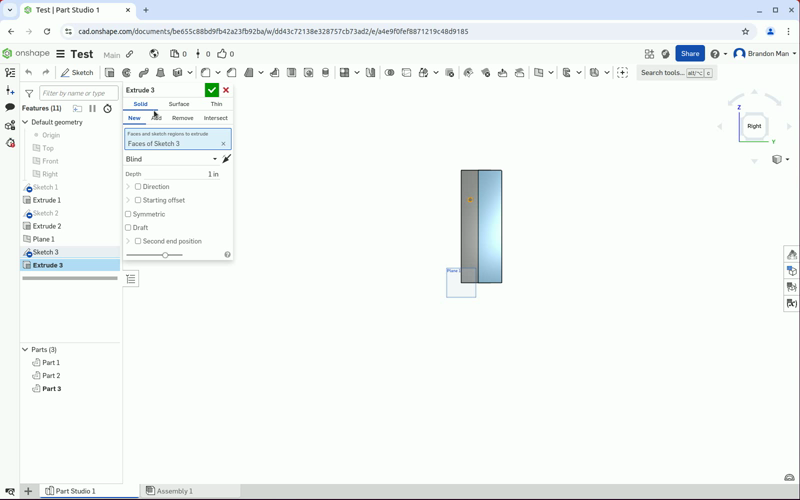
mouse_move(186, 120)
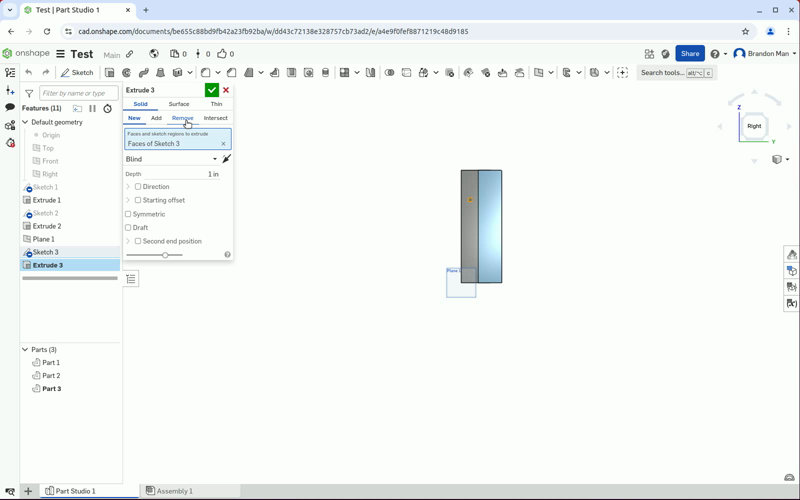
click(186, 120)
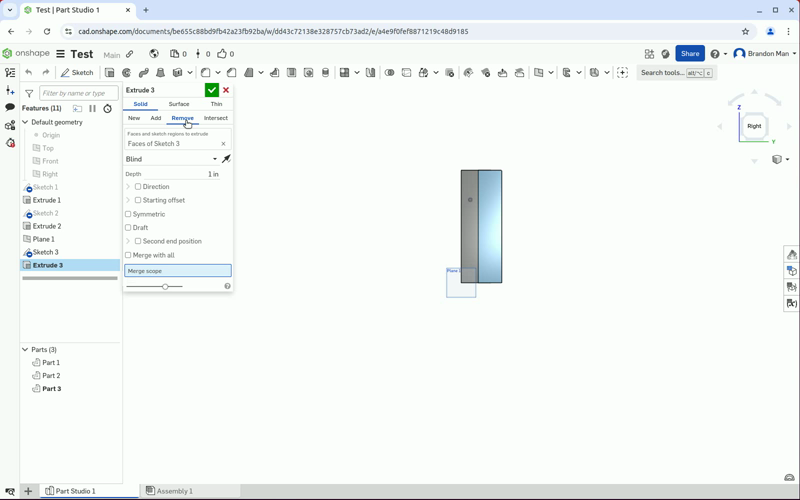
key(tab, 4)
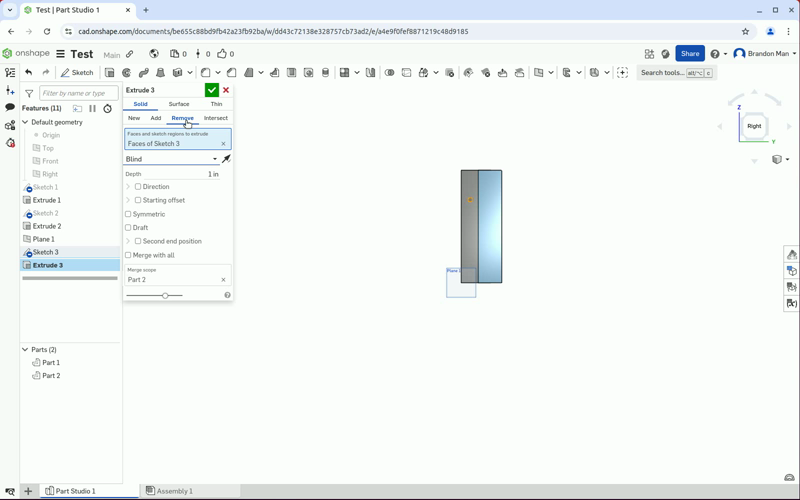
text(6.018)
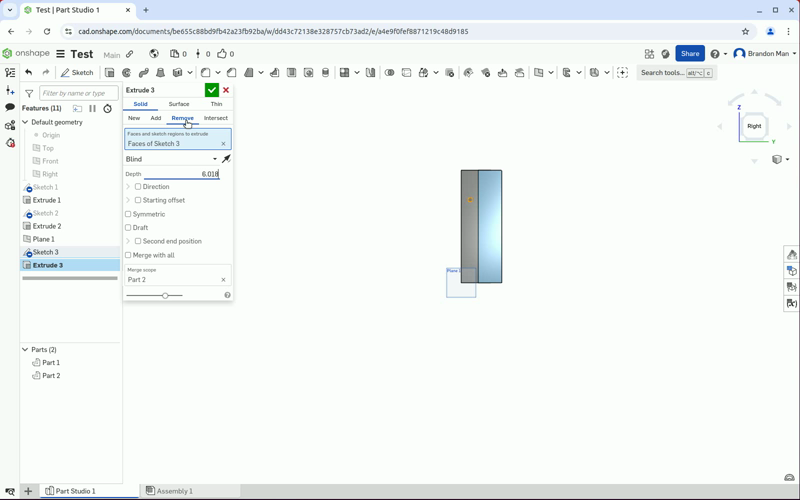
key(tab, 6)
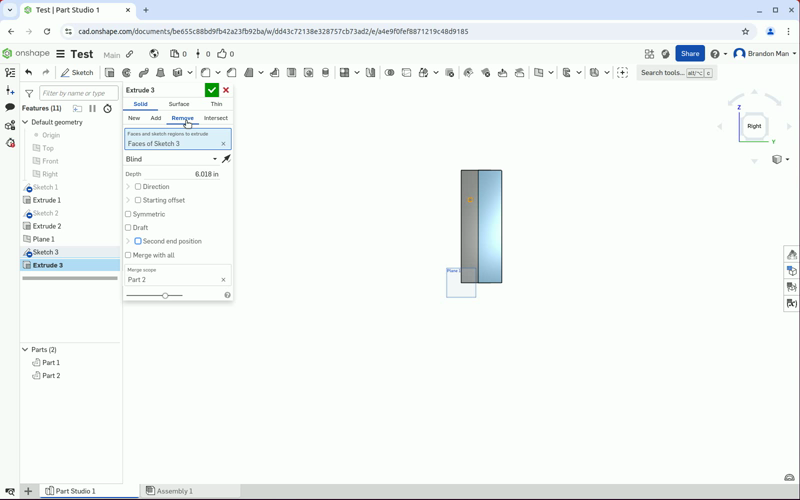
key(space)
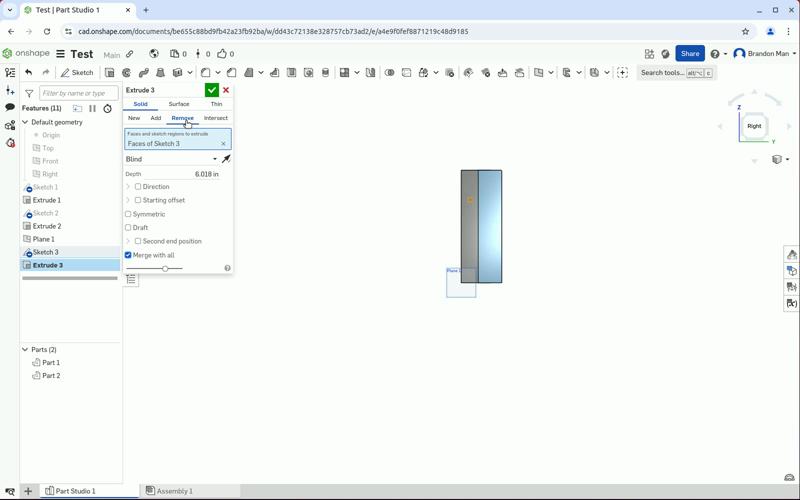
key(enter)
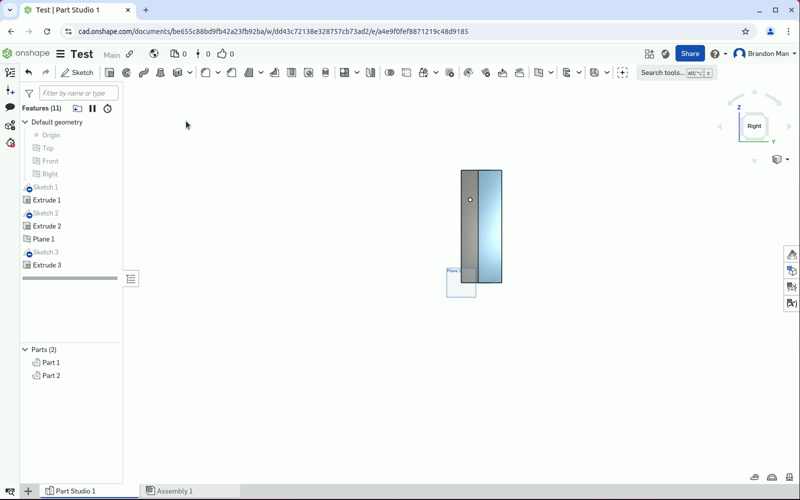
key(shift+h)
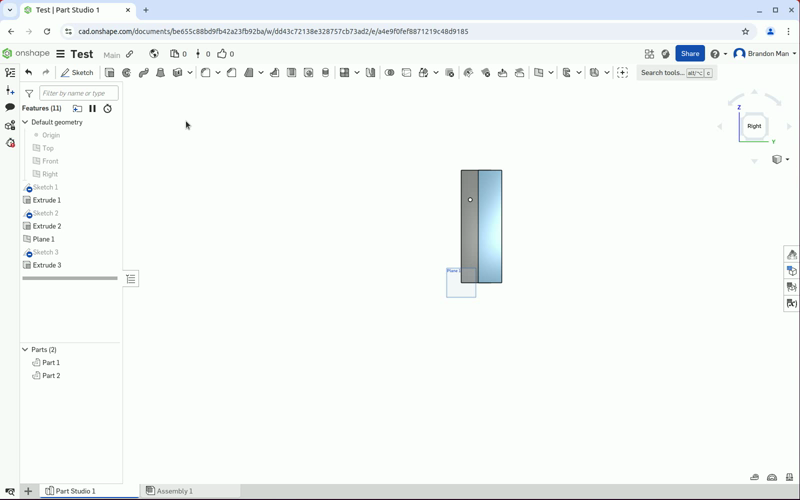
key(shift+h)
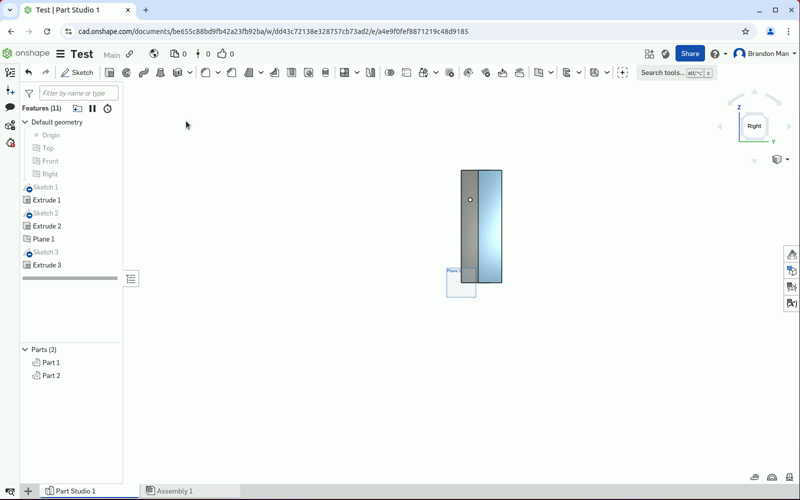
mouse_move(73, 189)
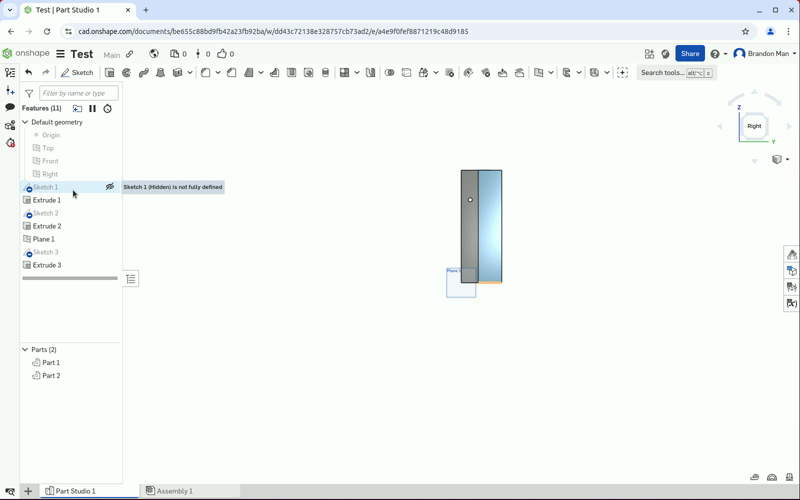
click(73, 189)
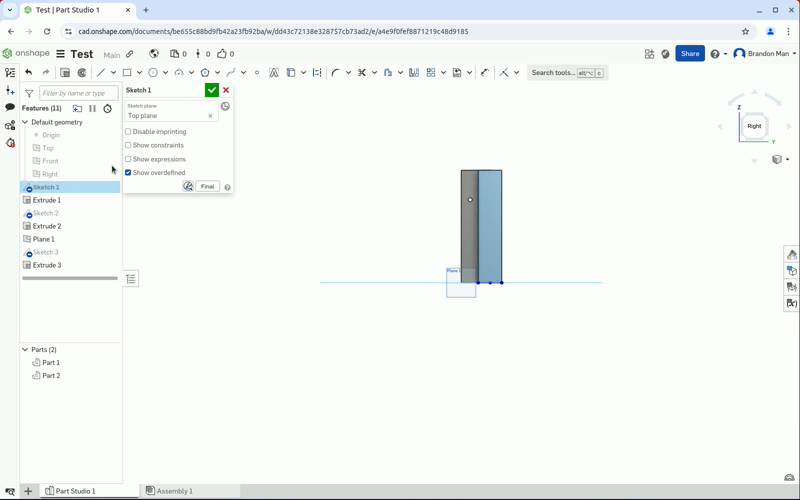
mouse_move(229, 92)
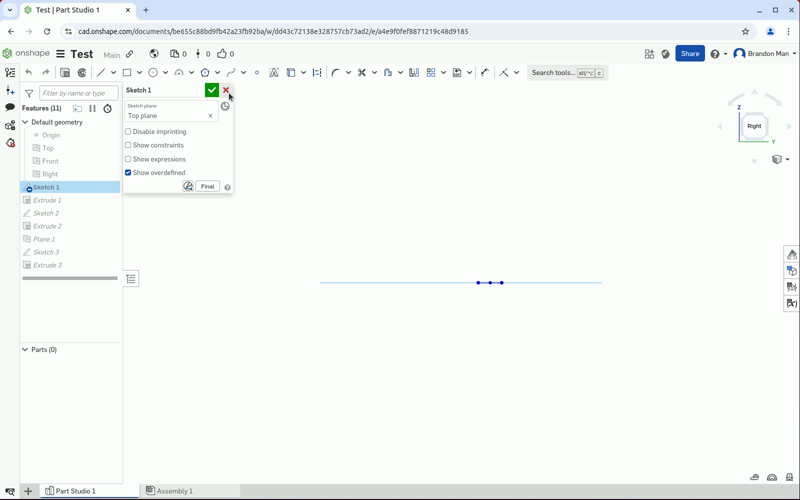
click(229, 92)
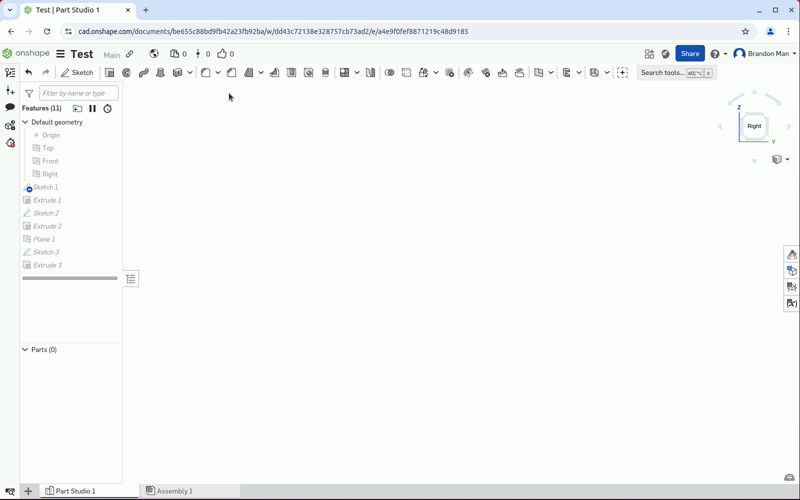
key(shift+s)
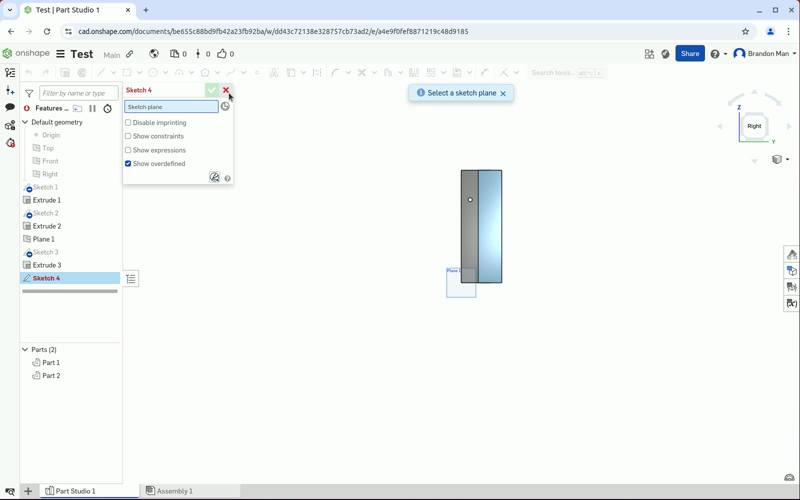
mouse_move(73, 241)
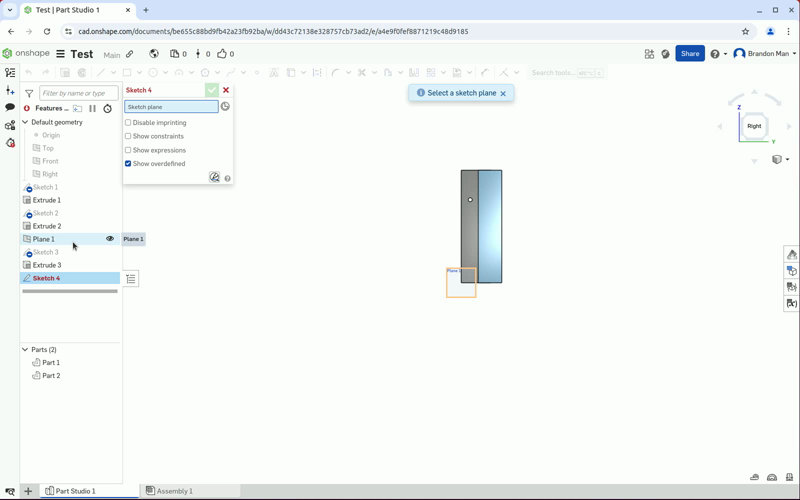
click(73, 241)
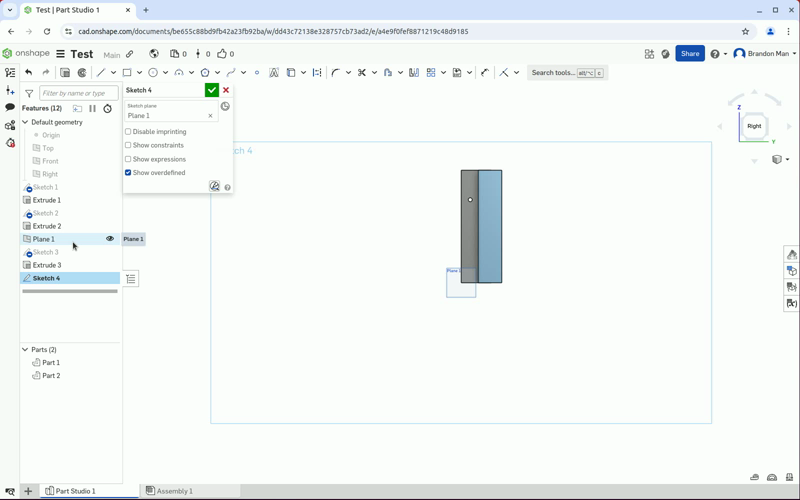
mouse_move(73, 352)
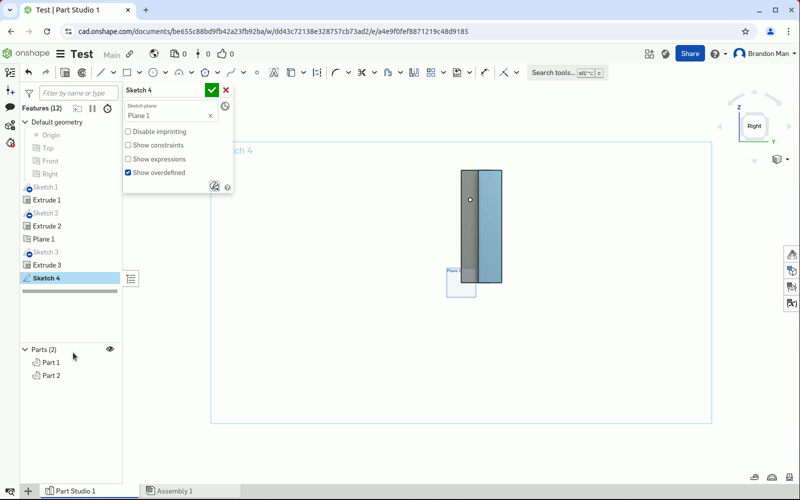
key(y)
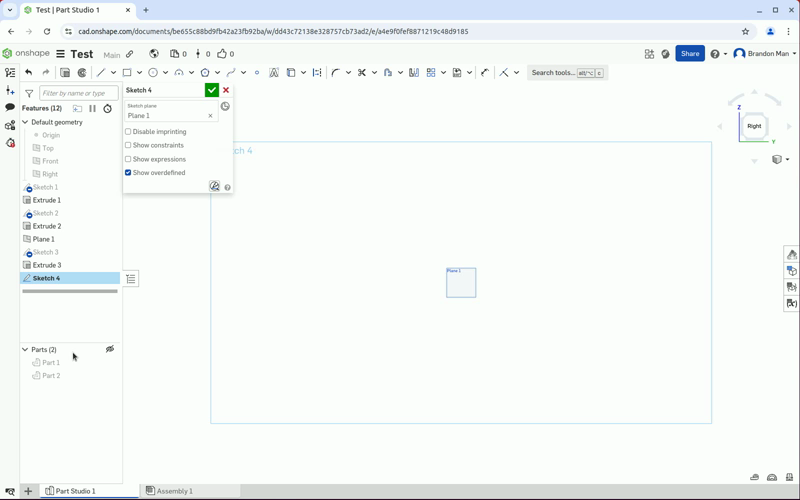
key(c)
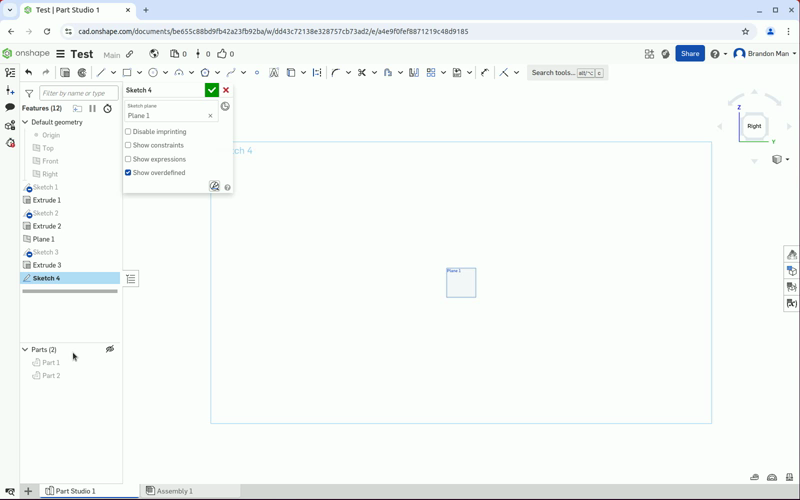
key_down(shift)
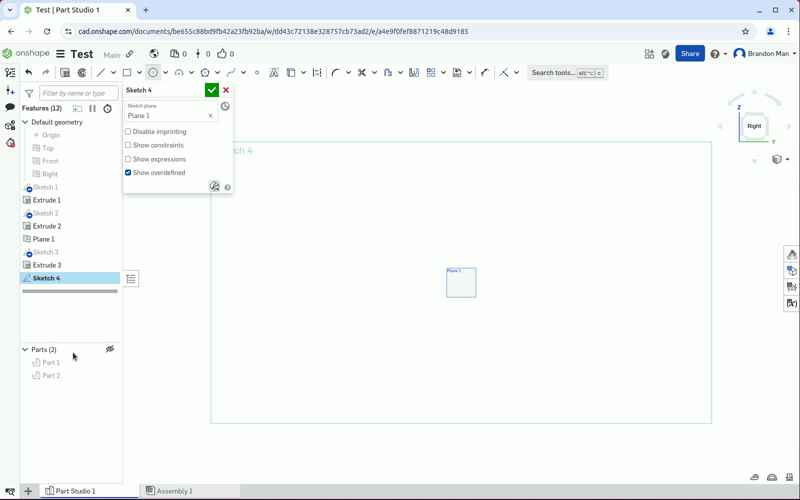
mouse_move(470, 226)
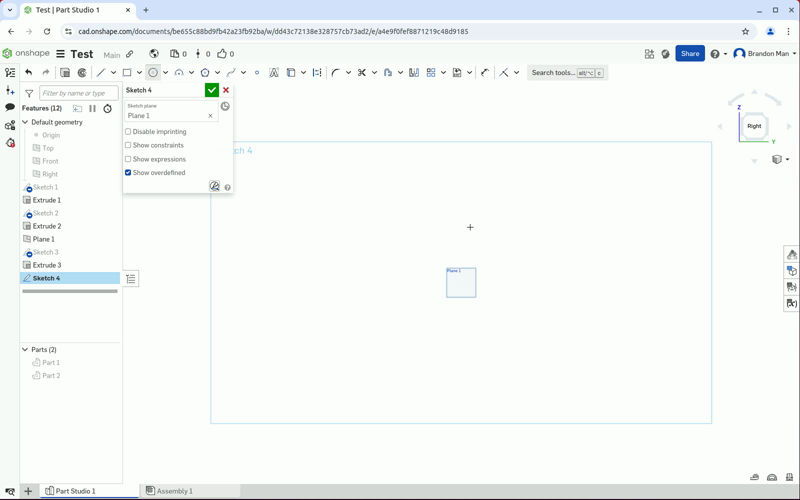
click(470, 226)
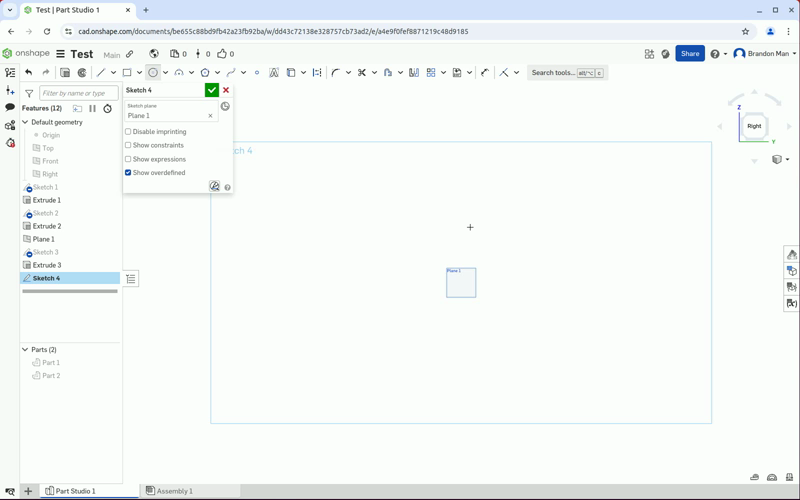
key_up(shift)
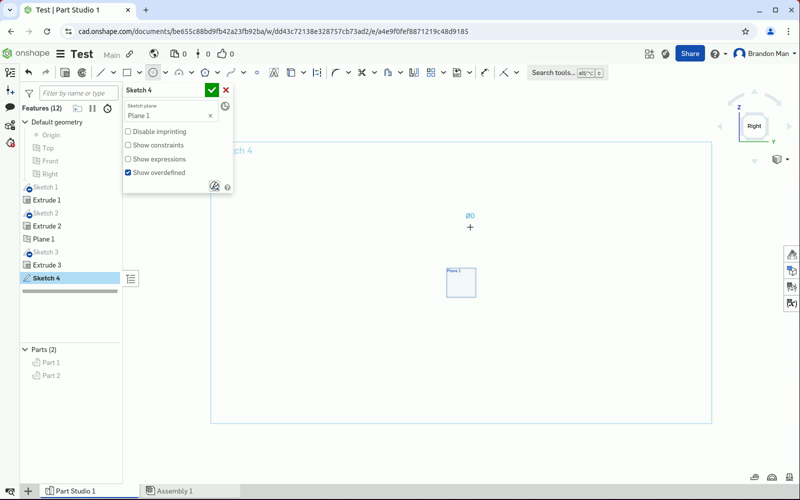
mouse_move(472, 226)
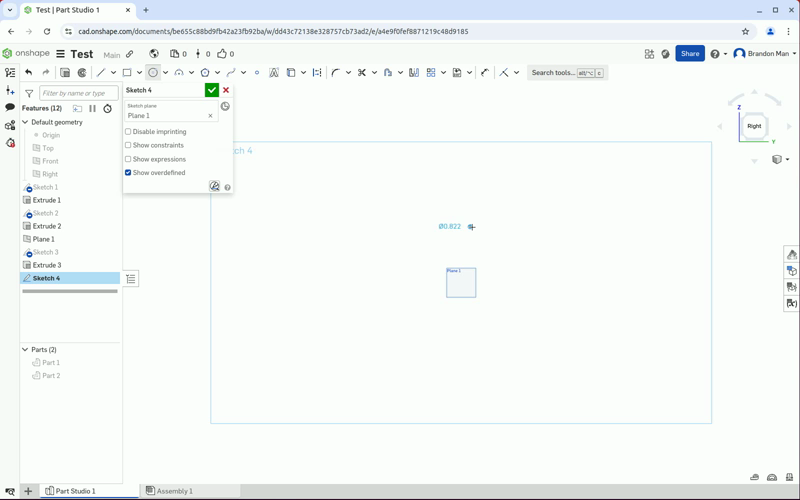
scroll(6)
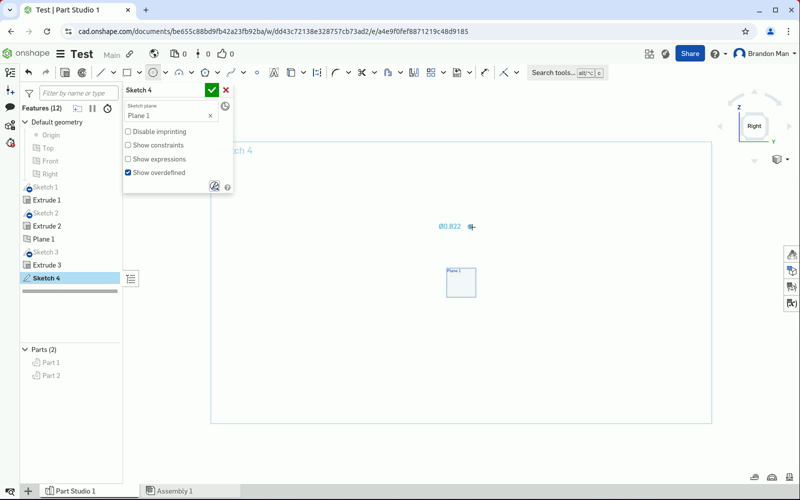
scroll(6)
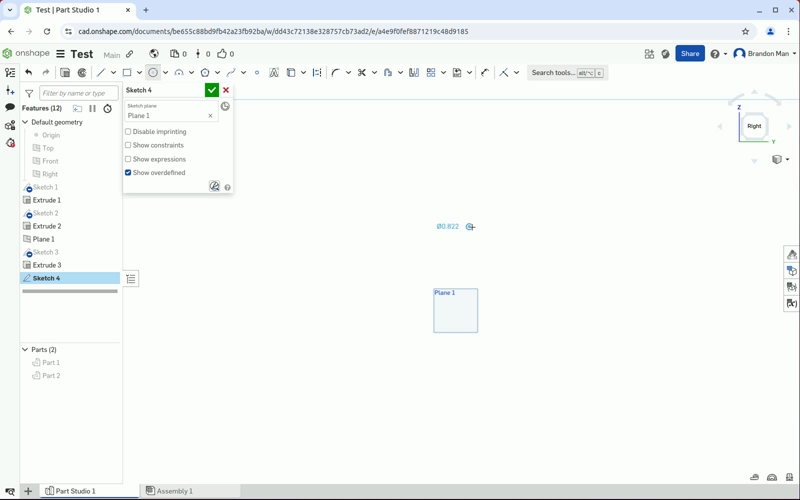
scroll(6)
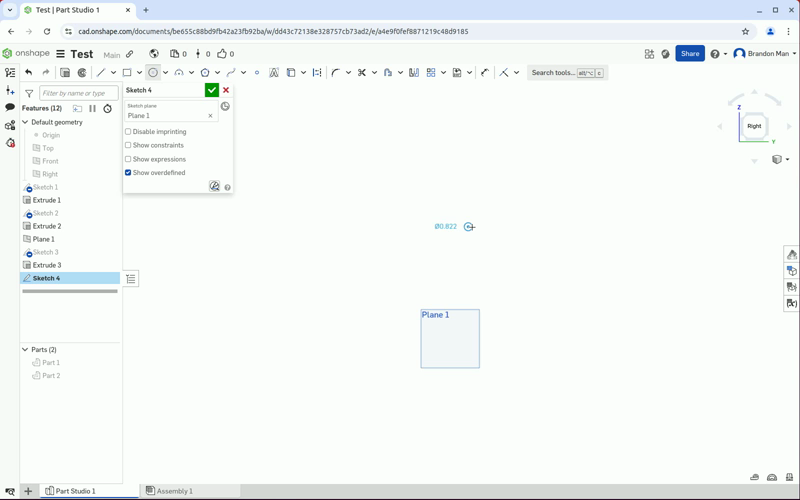
scroll(6)
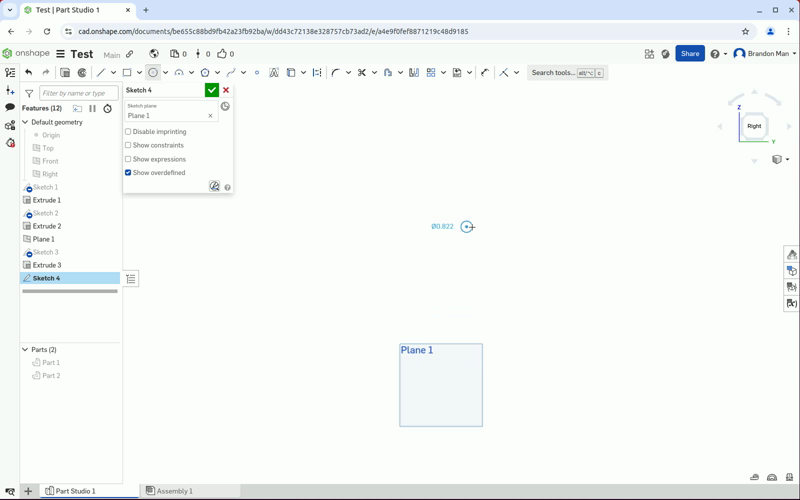
scroll(6)
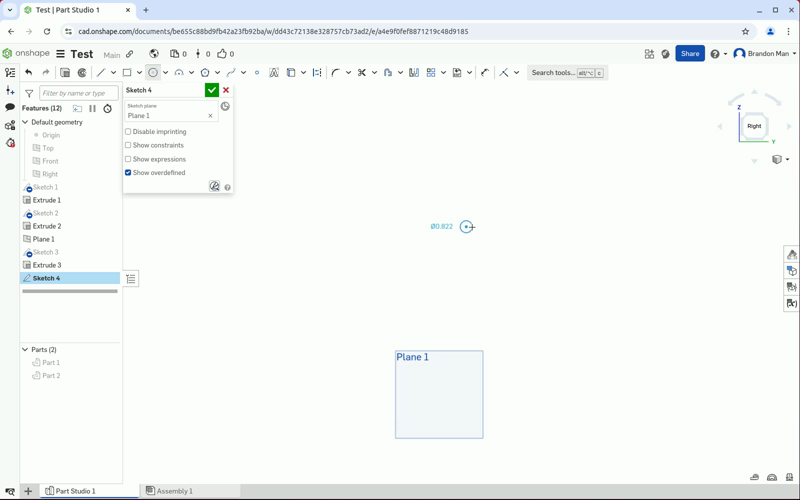
scroll(6)
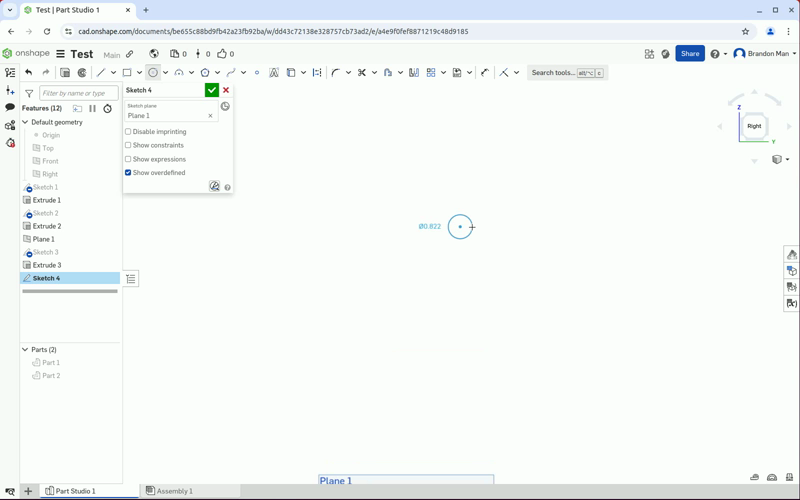
scroll(6)
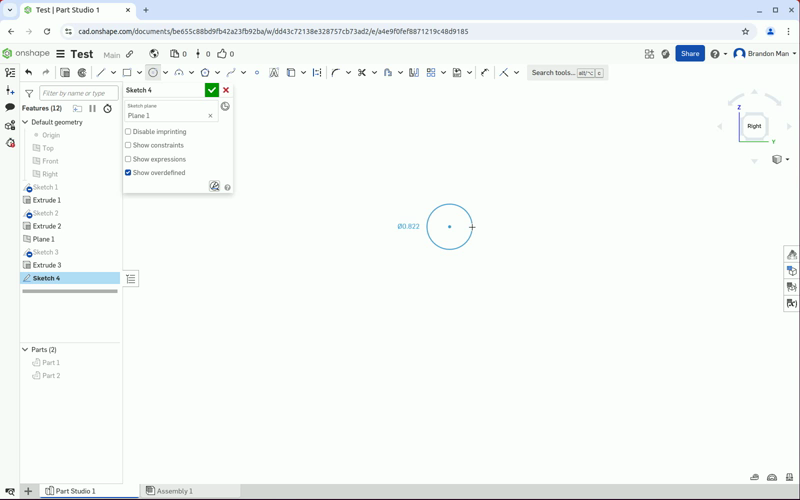
click(472, 226)
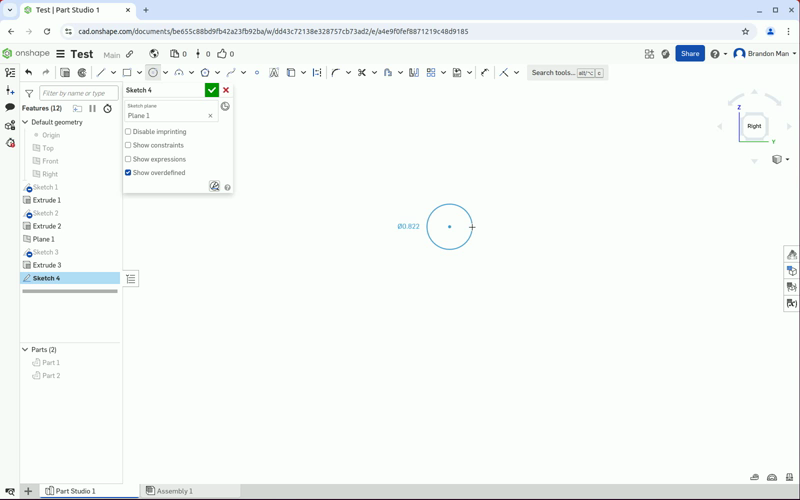
scroll(-6)
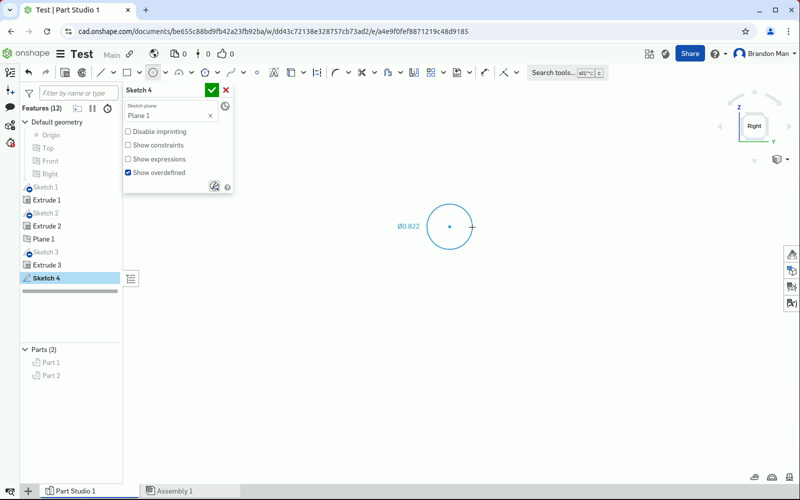
scroll(-6)
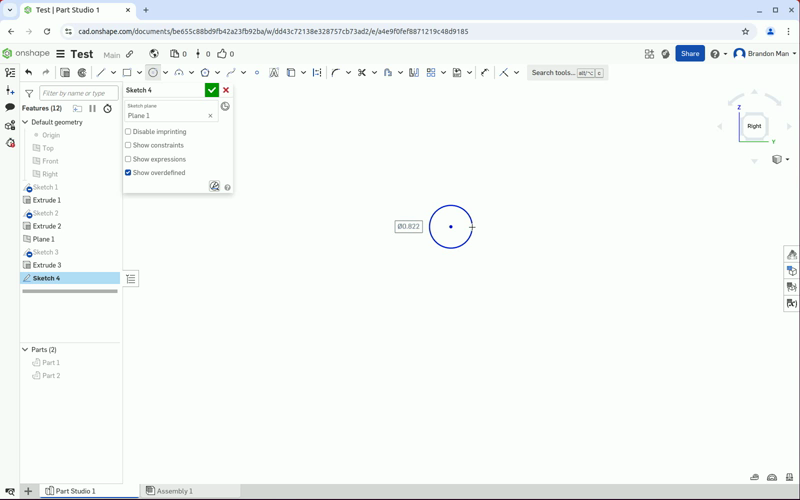
scroll(-6)
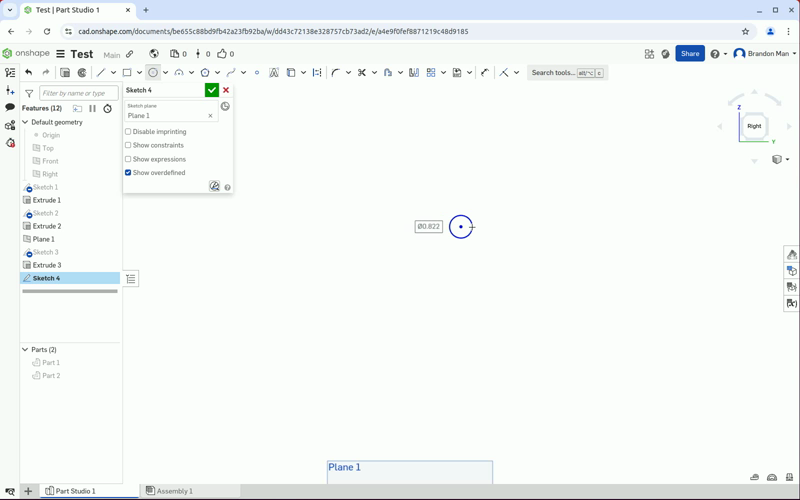
scroll(-6)
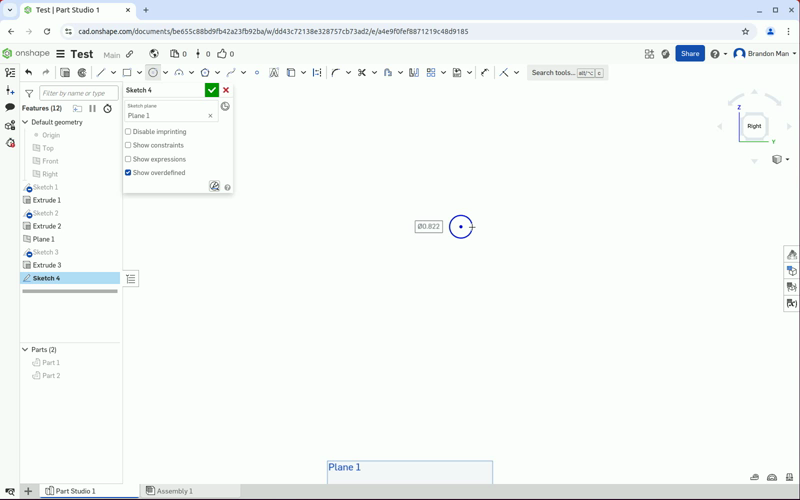
scroll(-6)
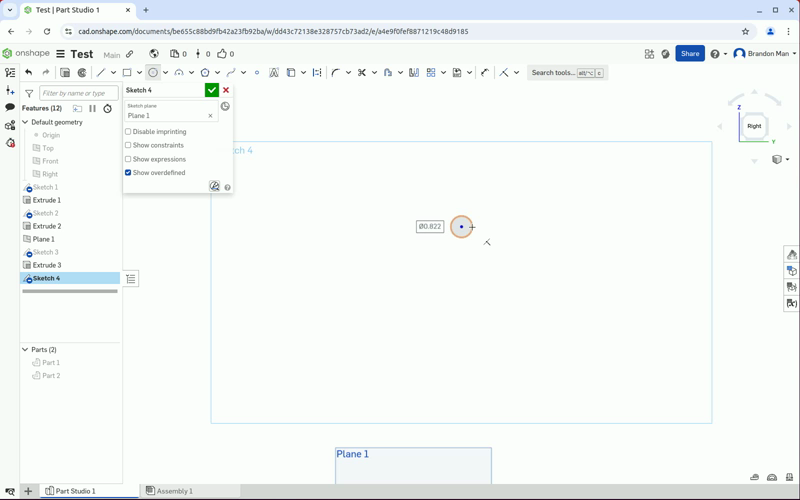
scroll(-6)
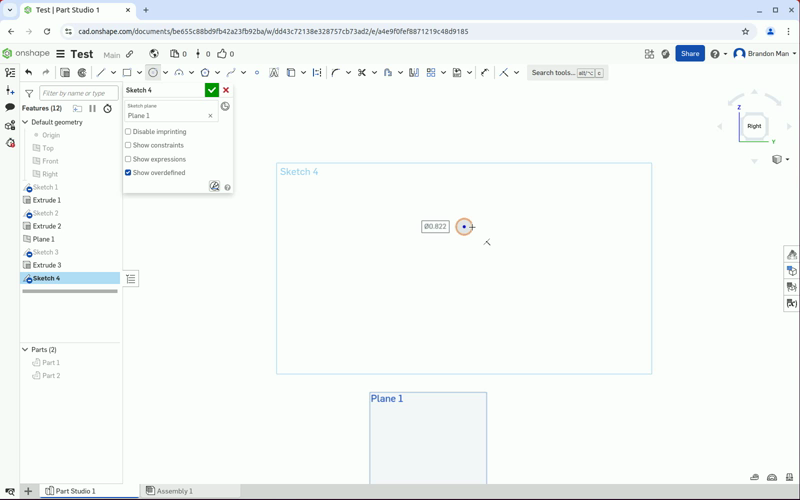
scroll(-6)
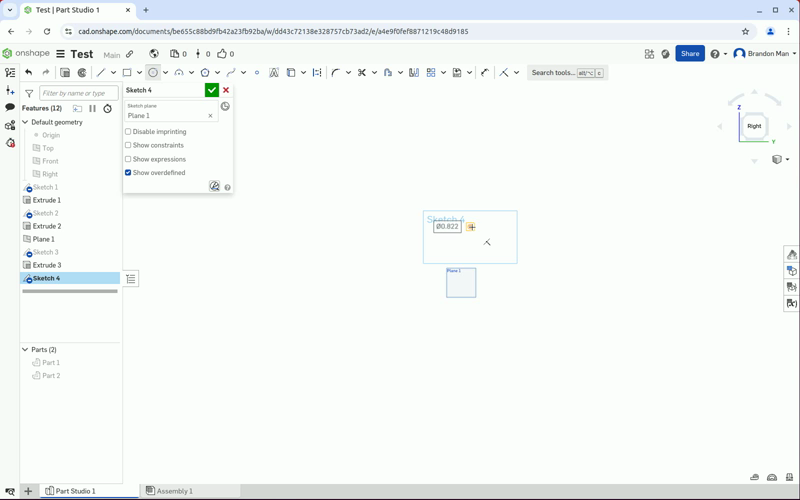
key(esc)
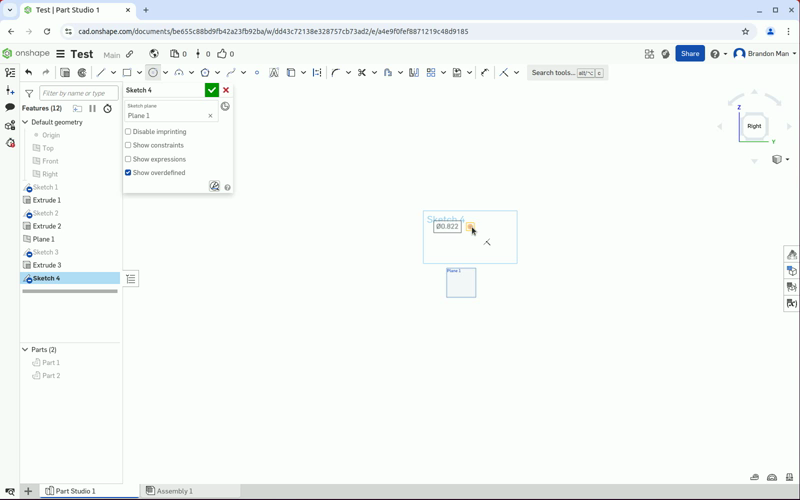
mouse_move(469, 227)
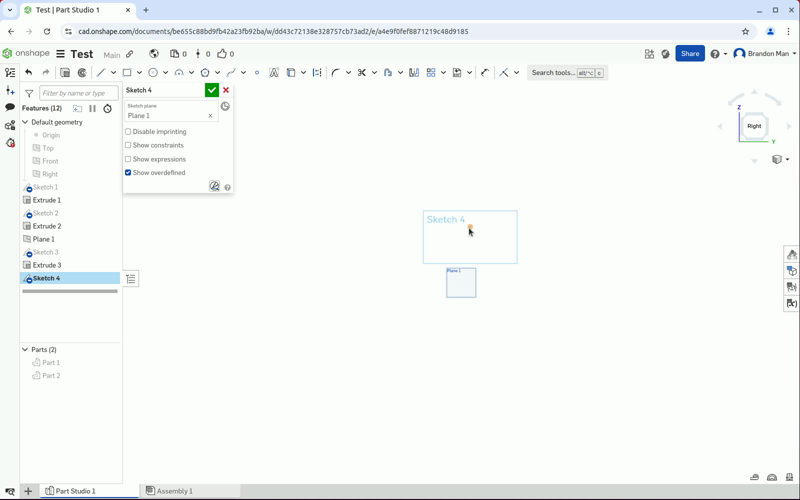
scroll(6)
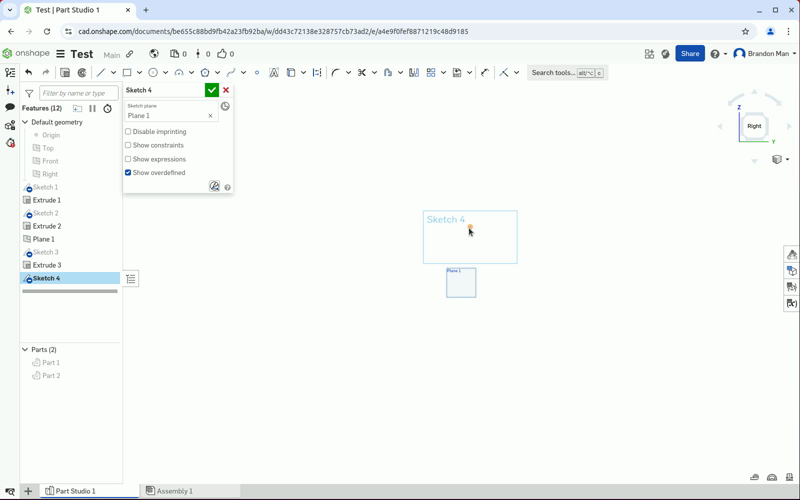
scroll(6)
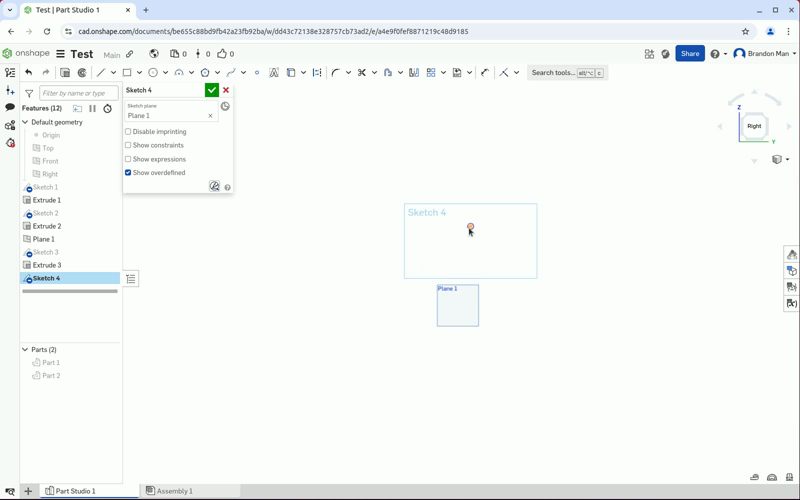
scroll(6)
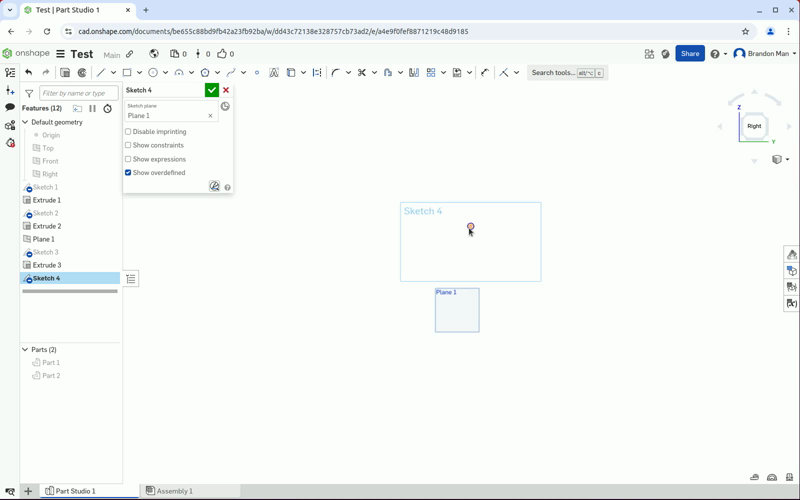
scroll(6)
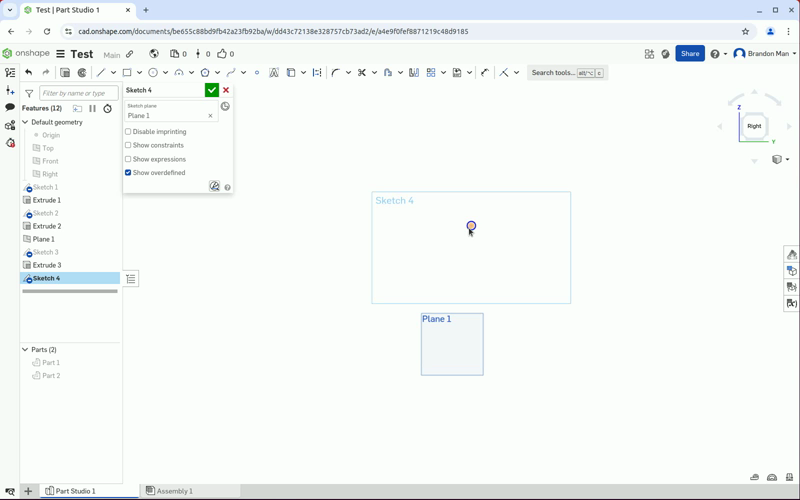
scroll(6)
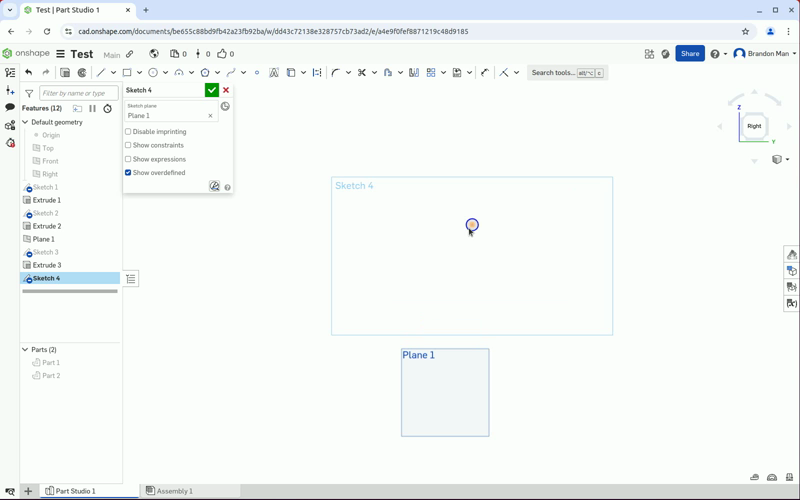
scroll(6)
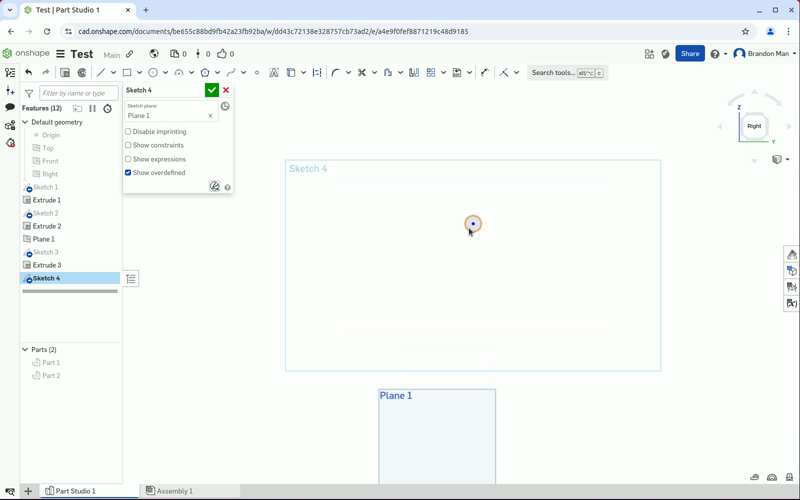
scroll(6)
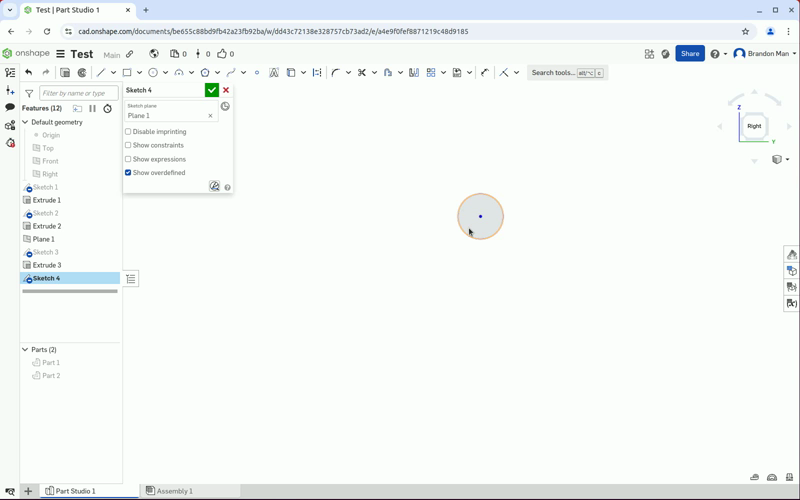
click(469, 227)
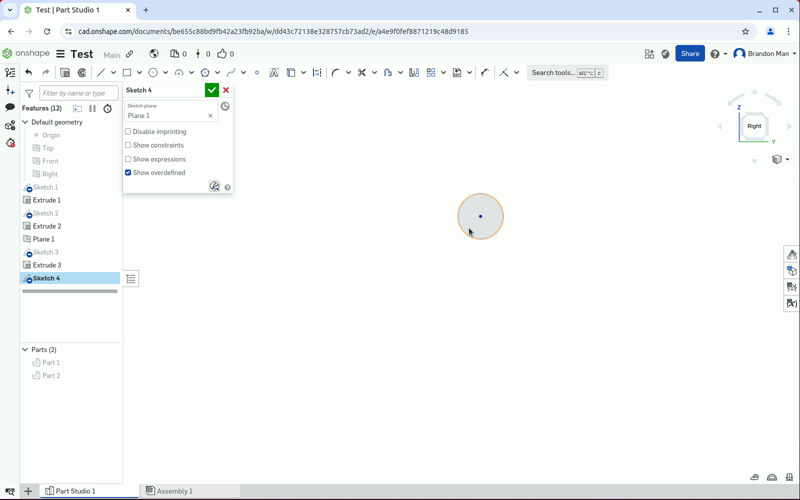
scroll(-6)
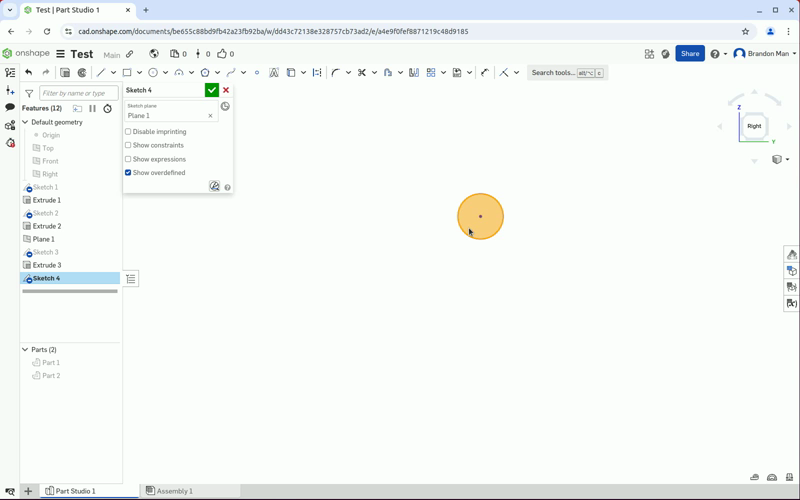
scroll(-6)
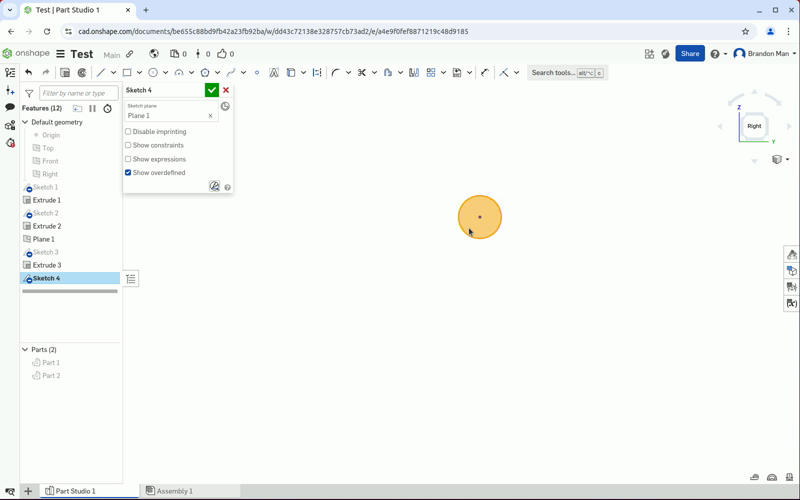
scroll(-6)
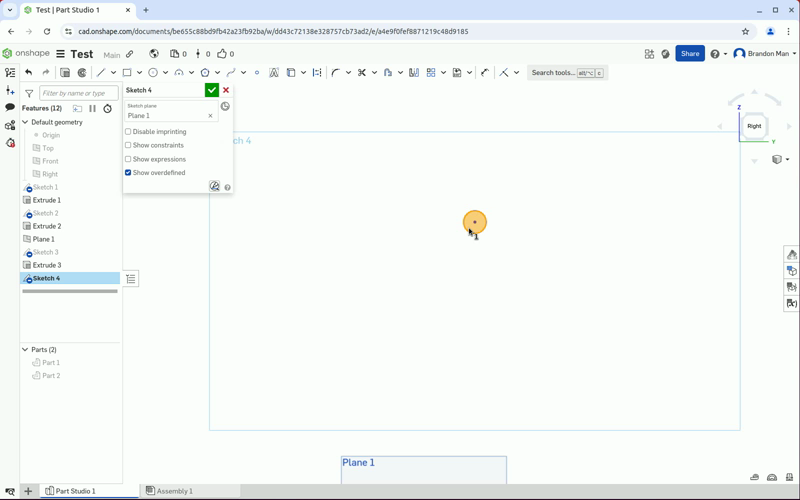
scroll(-6)
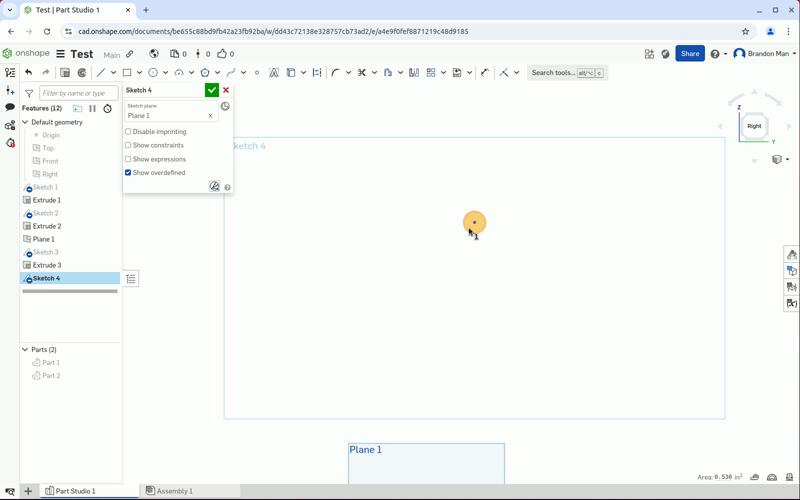
scroll(-6)
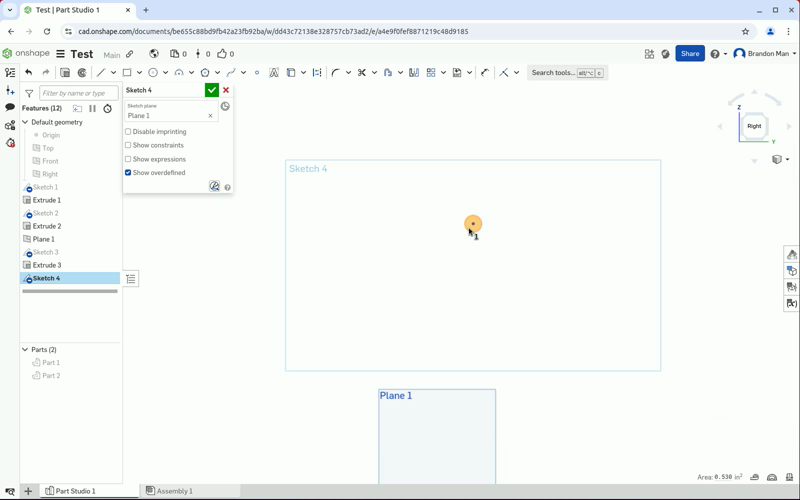
scroll(-6)
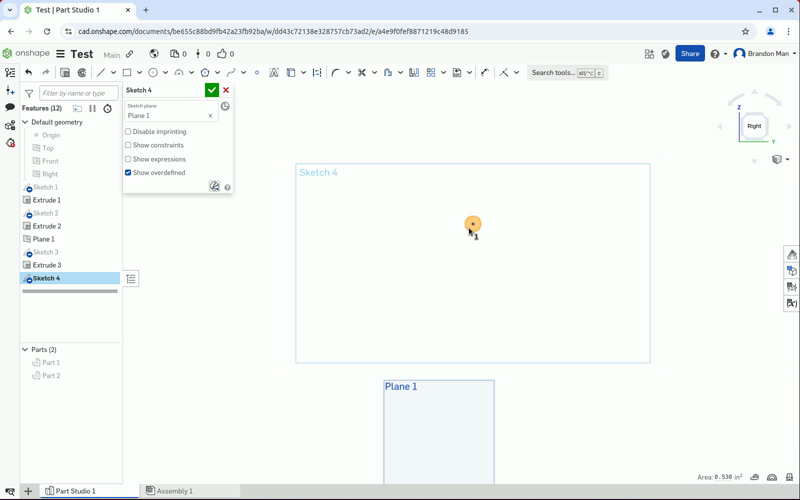
scroll(-6)
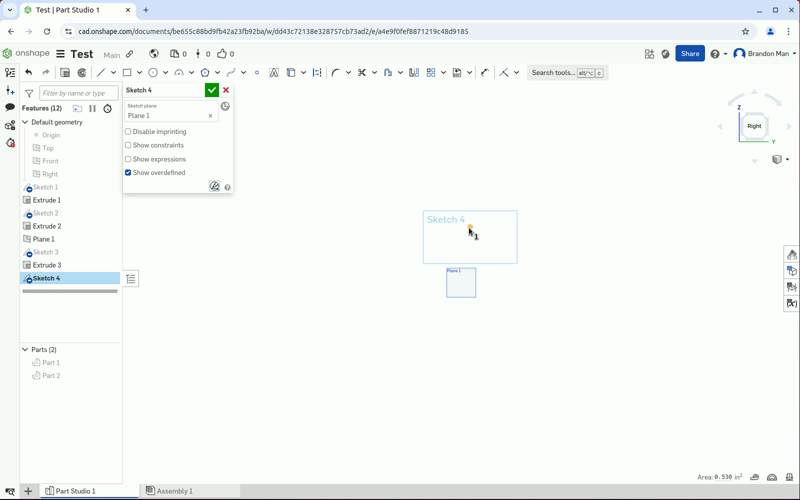
mouse_move(73, 352)
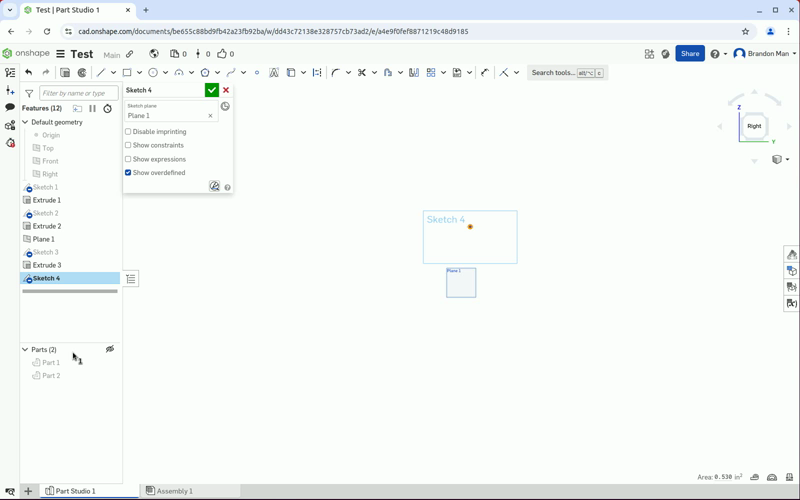
key(shift+y)
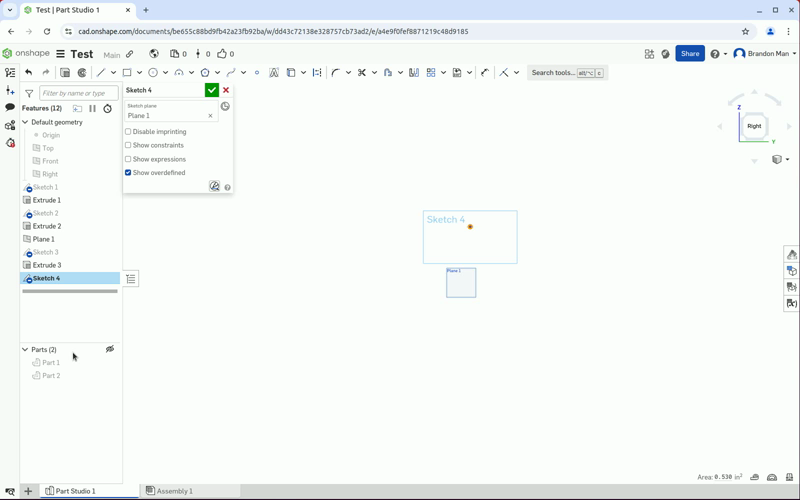
key(shift+e)
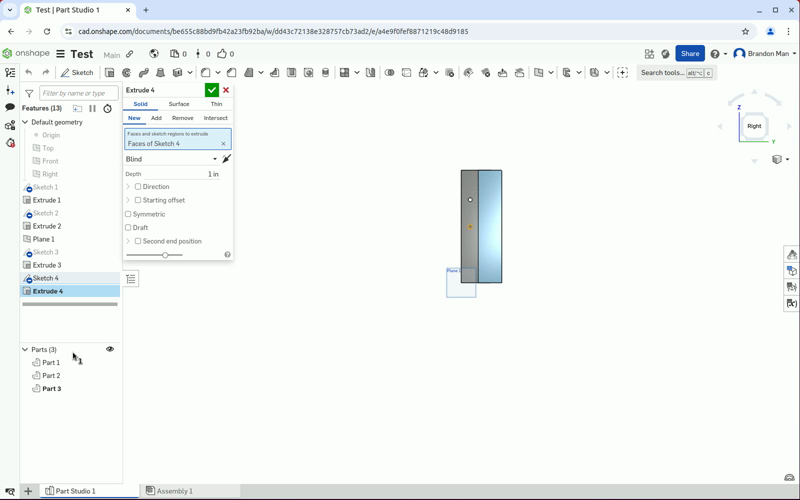
mouse_move(143, 106)
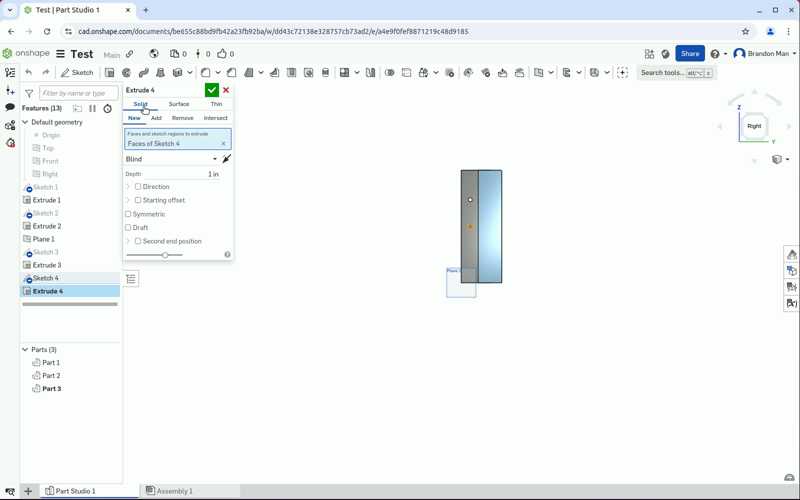
click(143, 106)
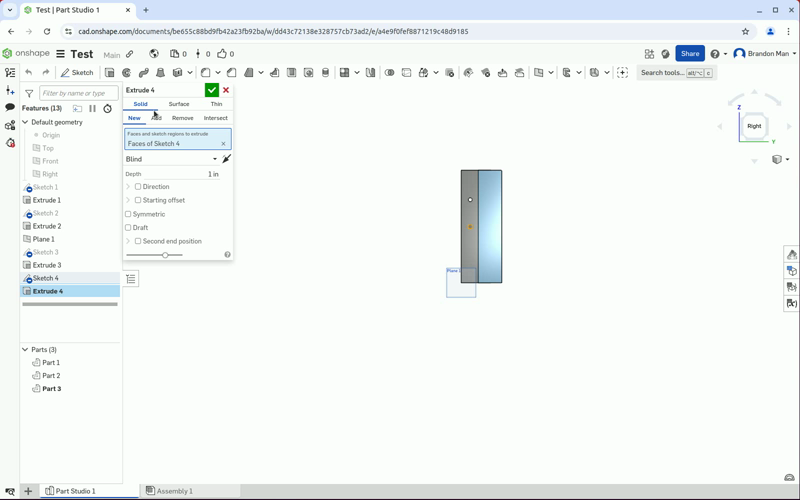
mouse_move(186, 120)
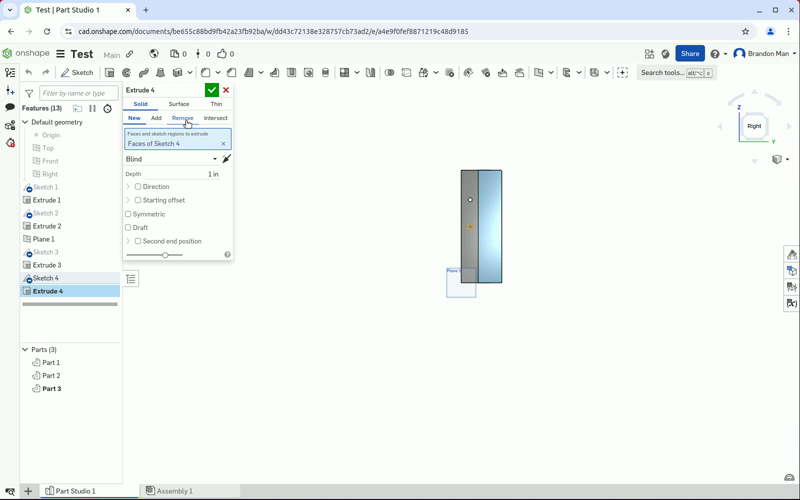
click(186, 120)
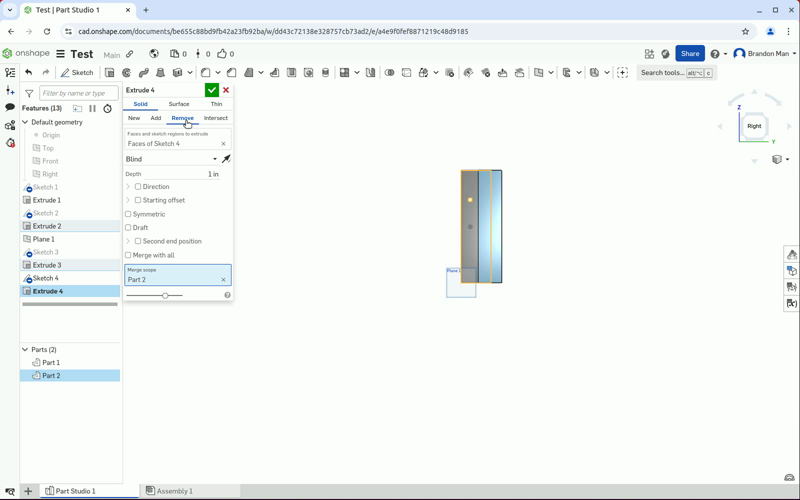
key(tab, 4)
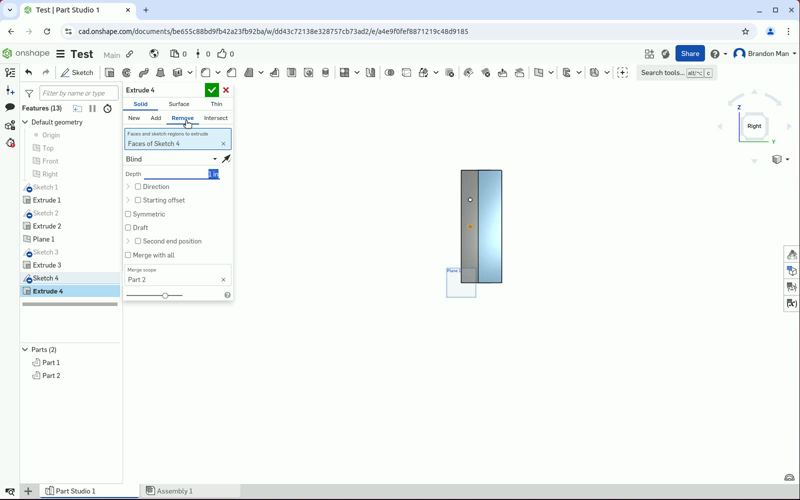
text(6.018)
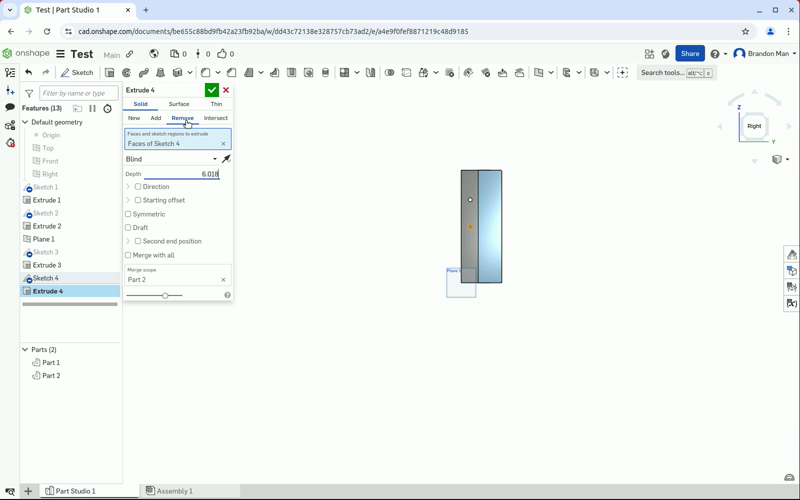
key(tab, 6)
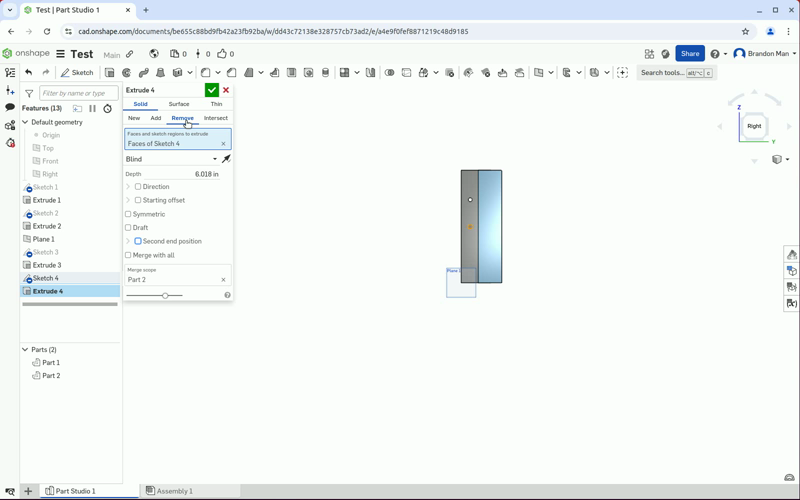
key(space)
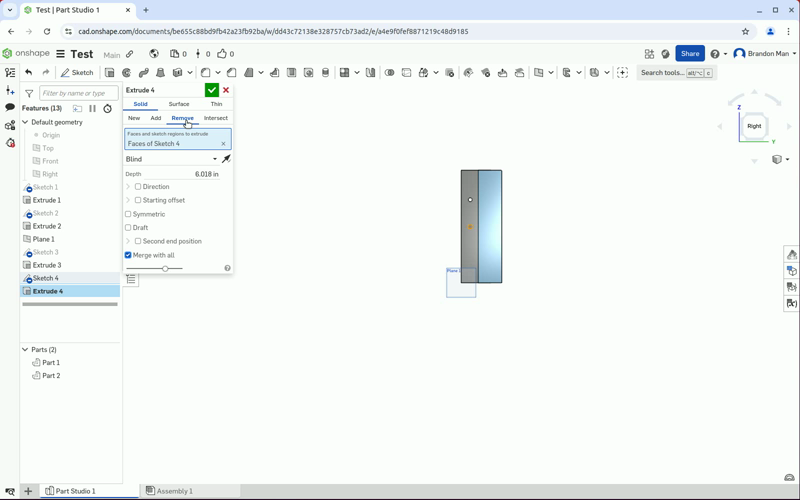
key(enter)
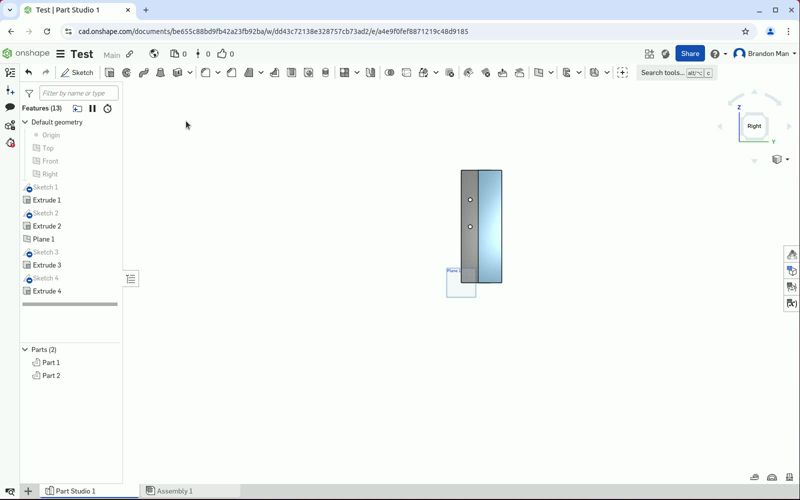
key(shift+h)
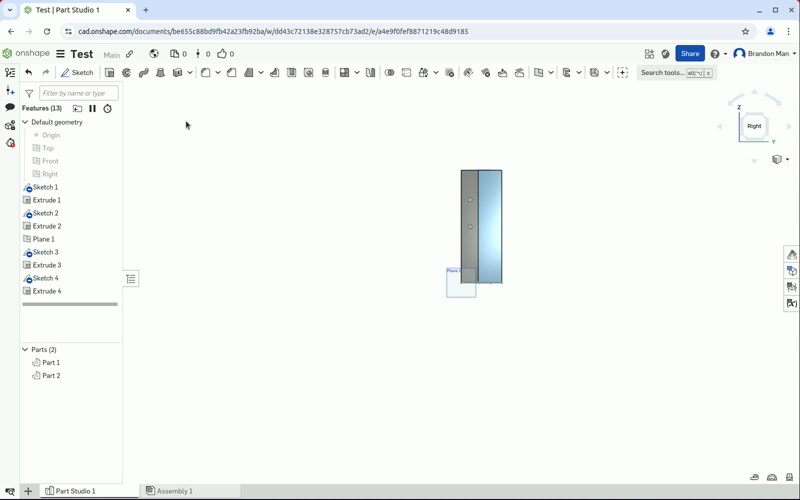
key(shift+h)
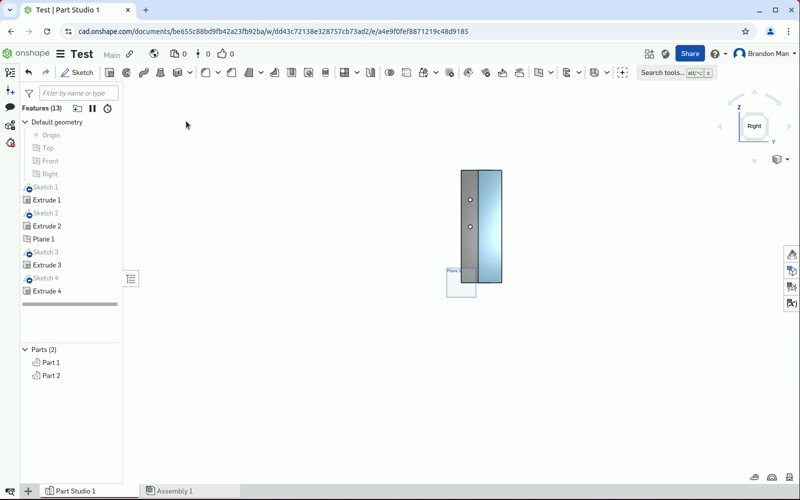
mouse_move(73, 189)
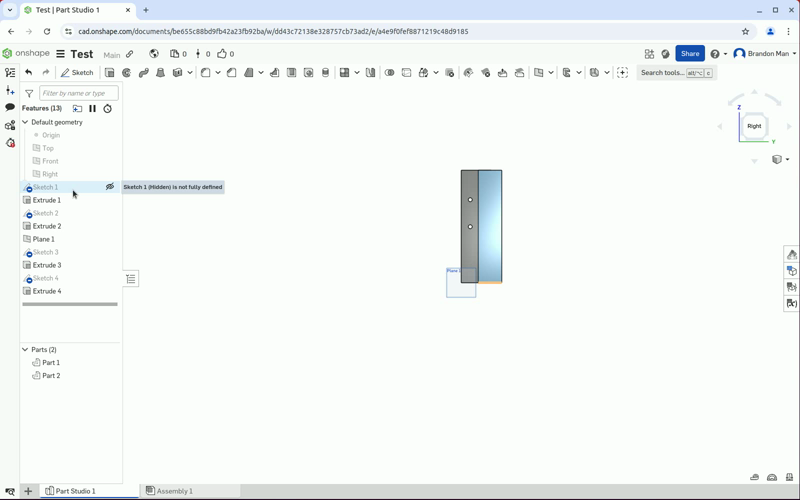
click(73, 189)
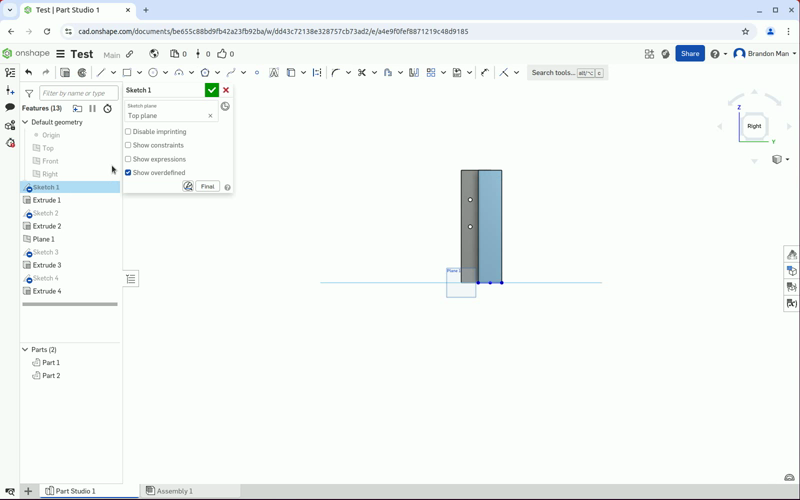
mouse_move(229, 92)
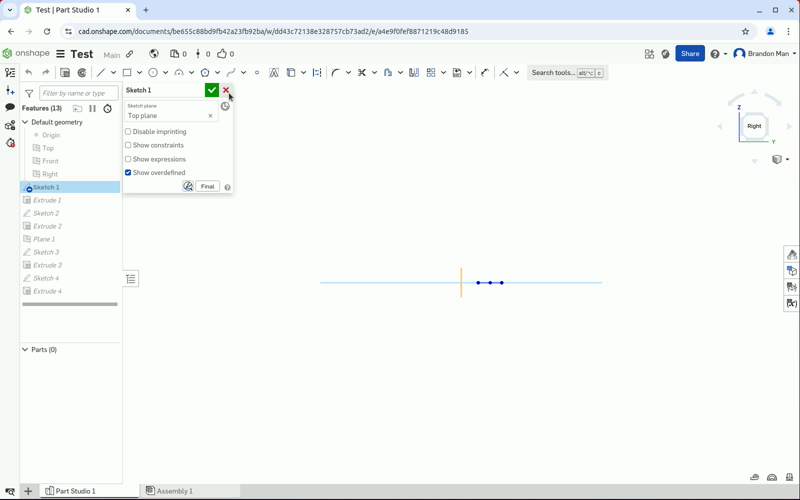
click(229, 92)
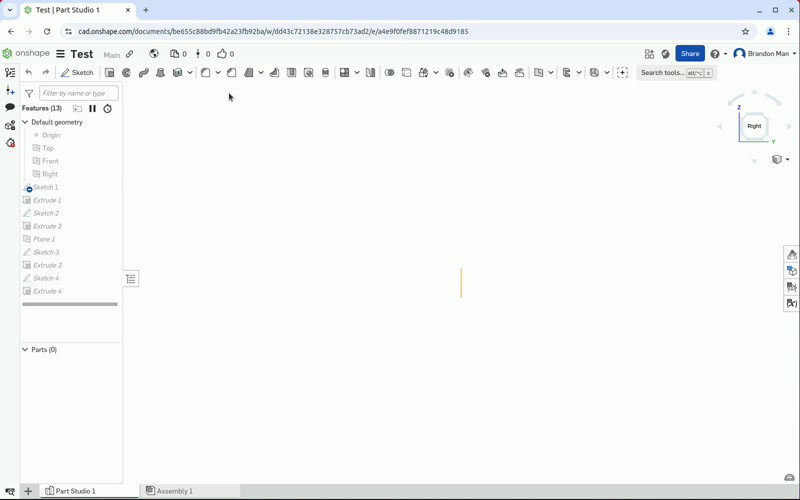
key(shift+s)
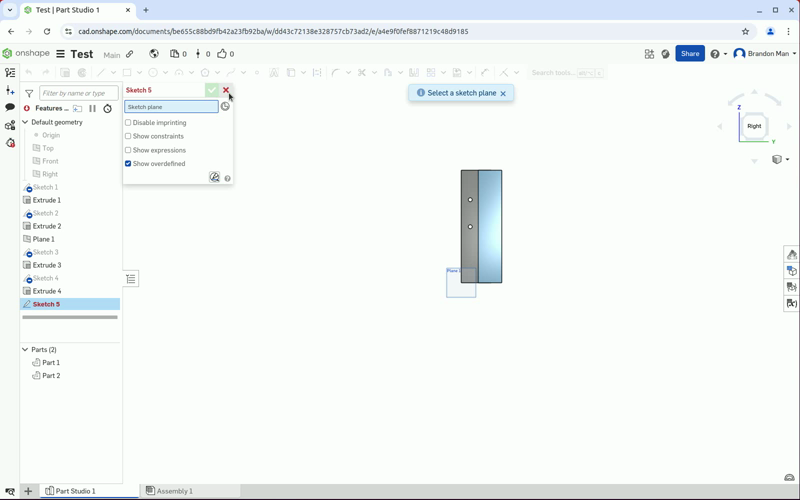
mouse_move(73, 241)
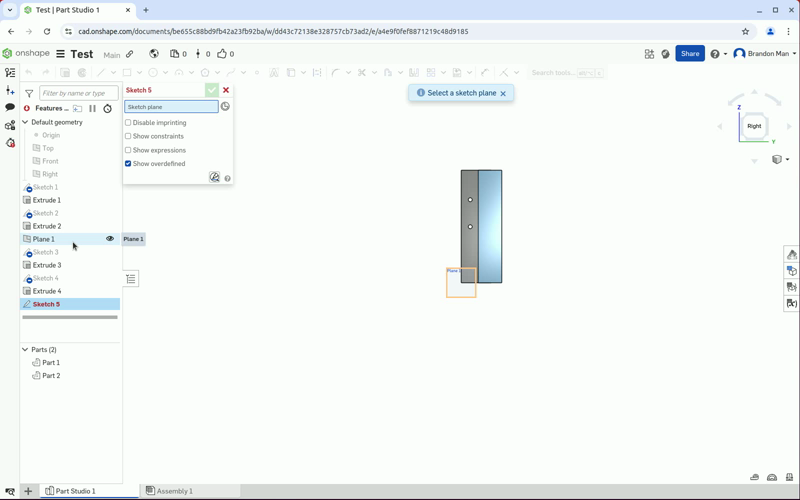
click(73, 241)
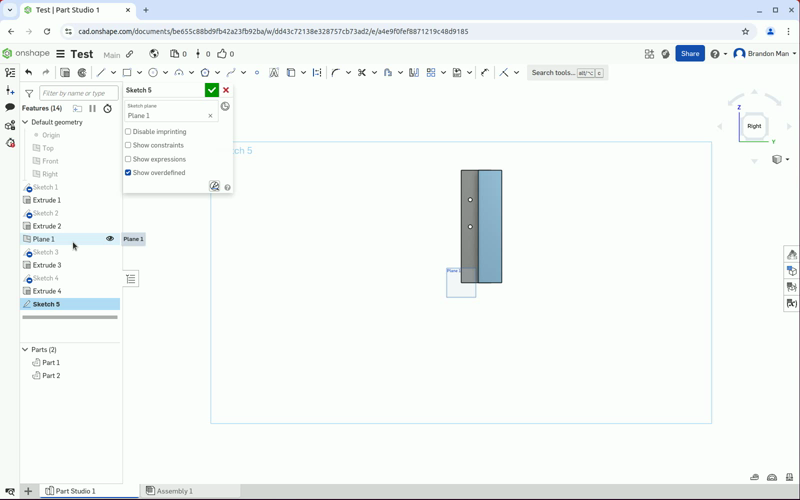
mouse_move(73, 352)
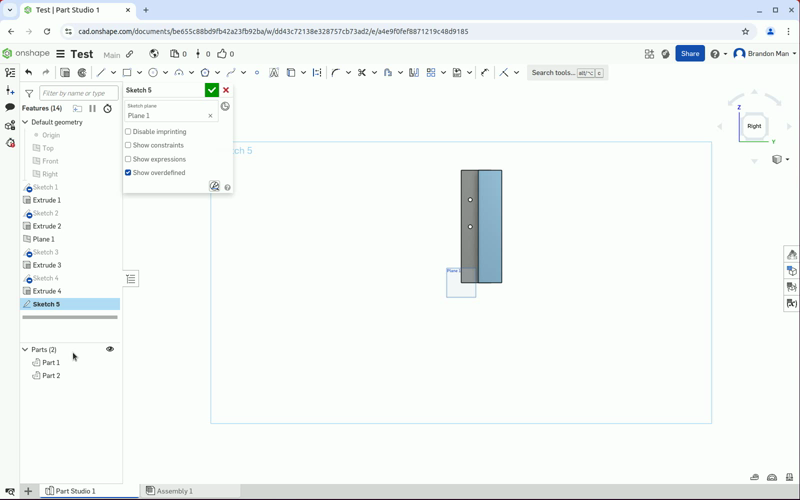
key(y)
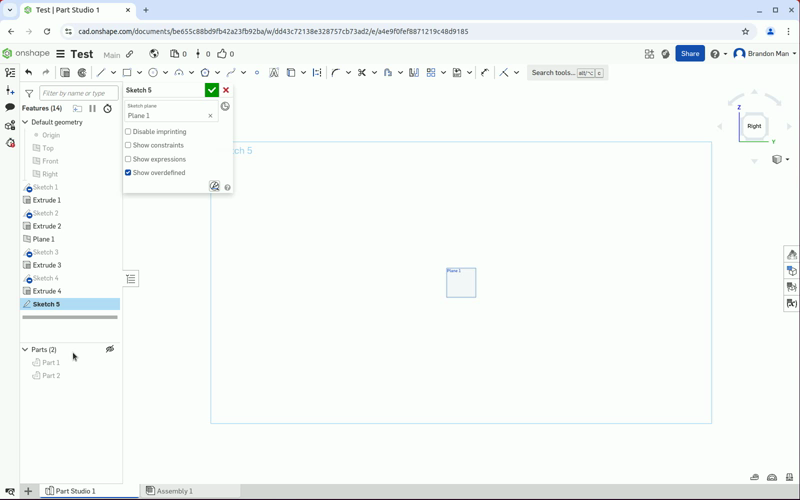
key(c)
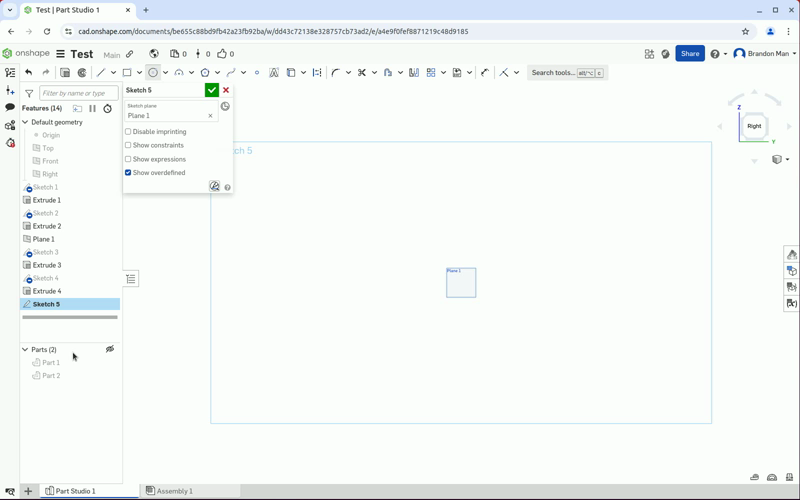
key_down(shift)
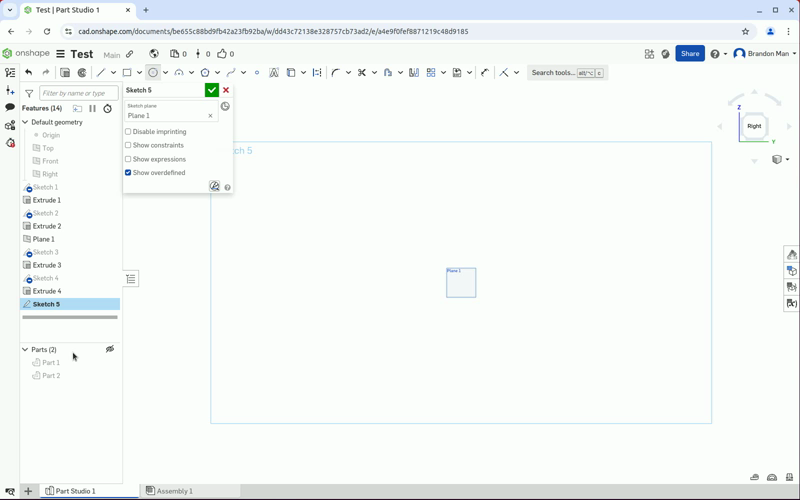
mouse_move(470, 253)
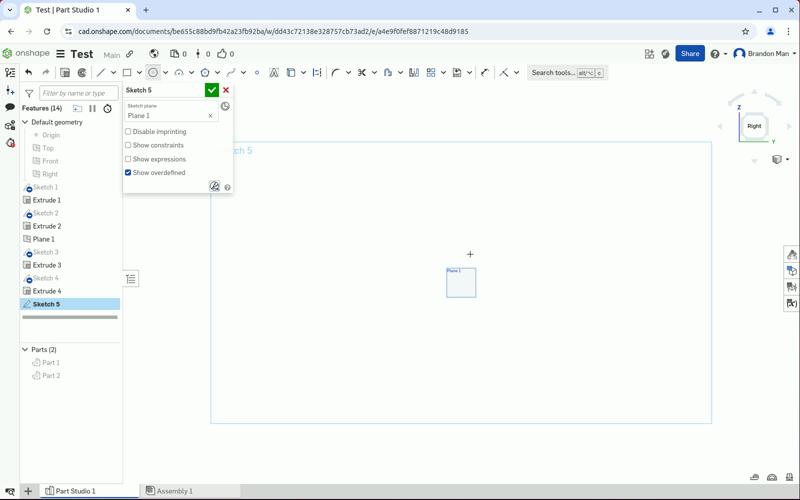
click(470, 253)
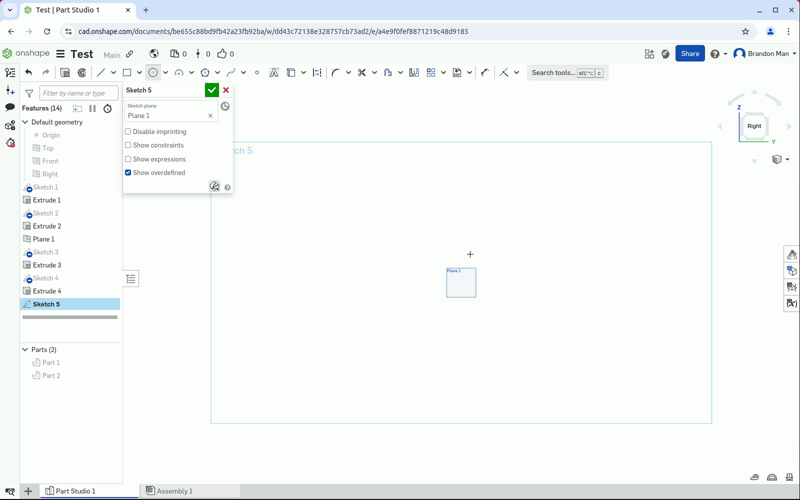
key_up(shift)
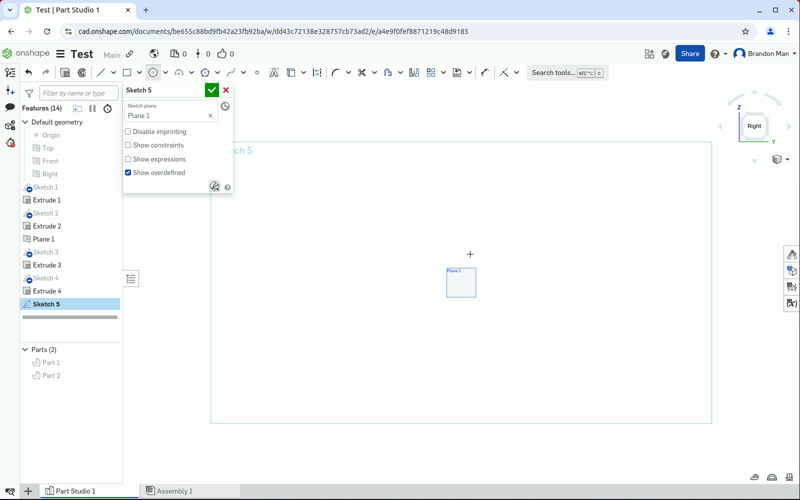
mouse_move(472, 253)
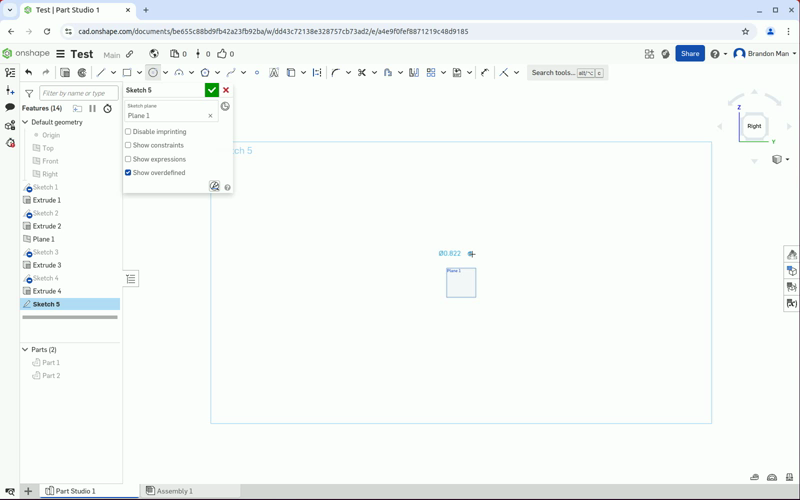
scroll(6)
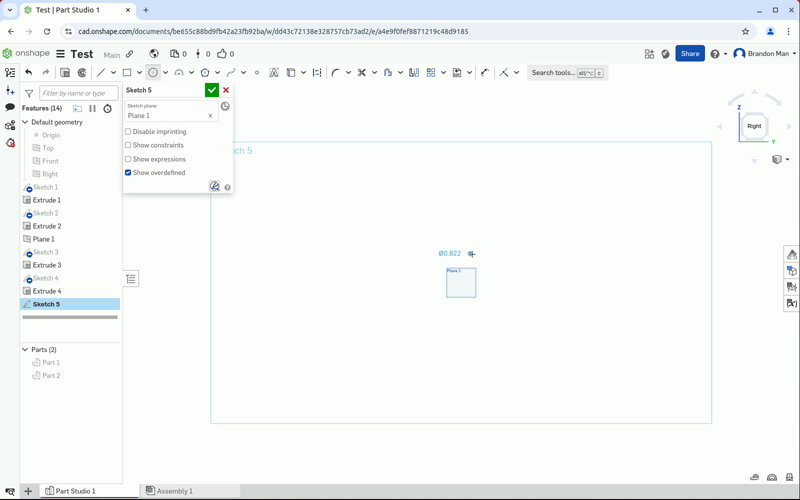
scroll(6)
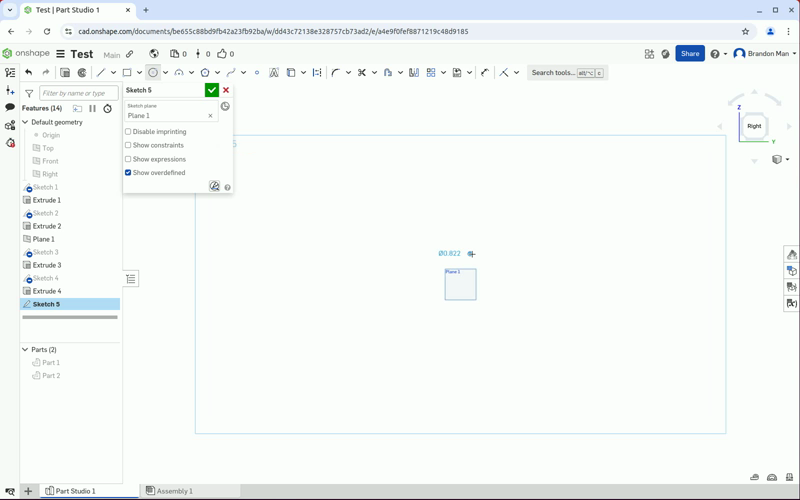
scroll(6)
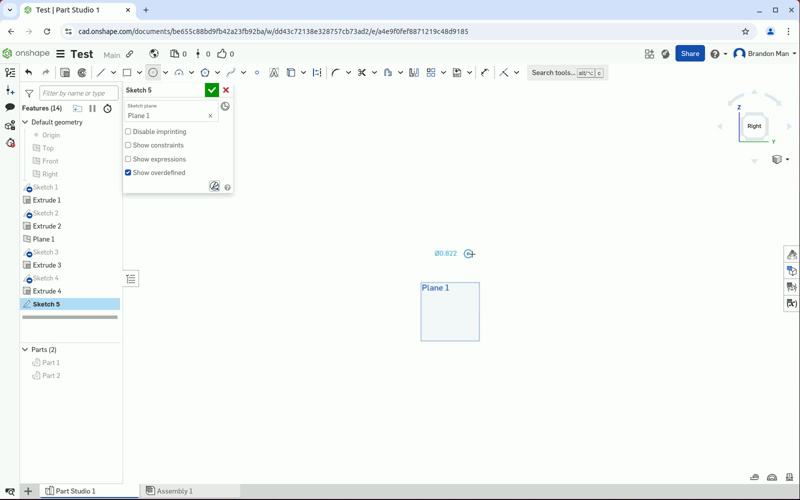
scroll(6)
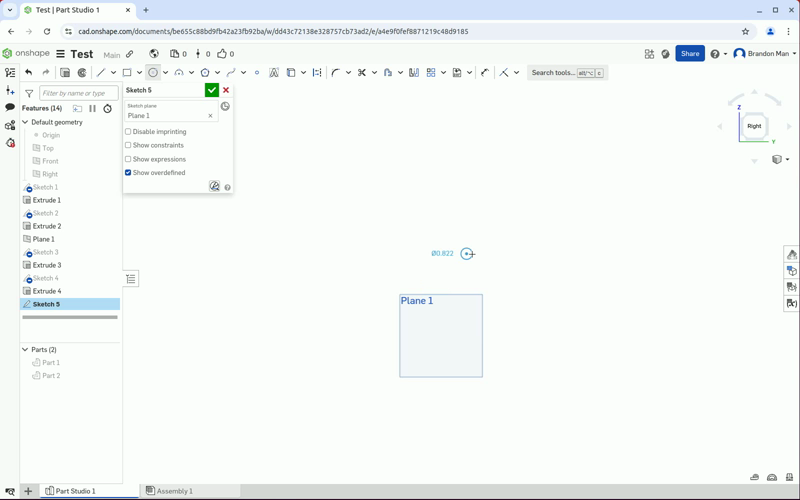
scroll(6)
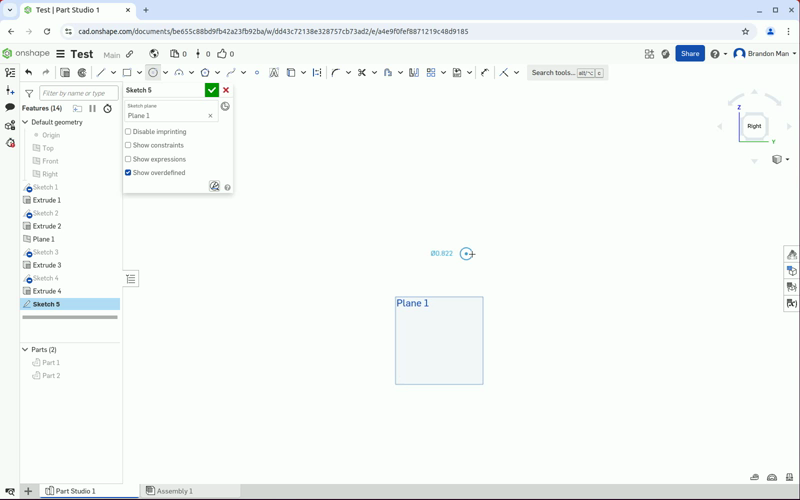
scroll(6)
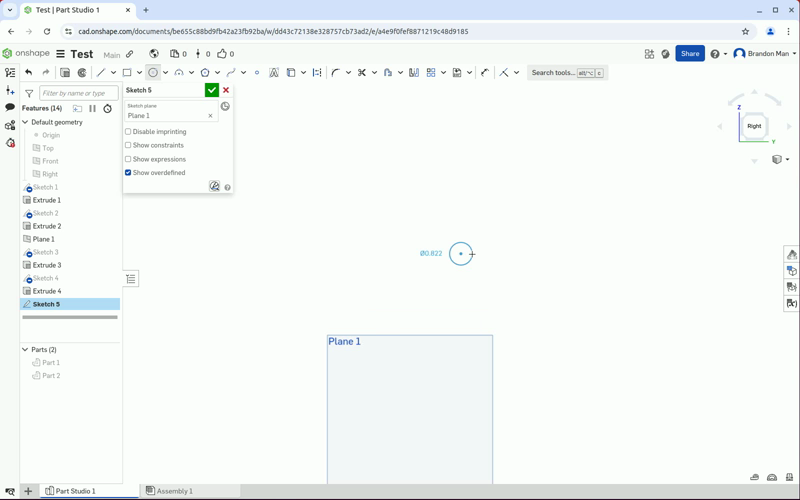
scroll(6)
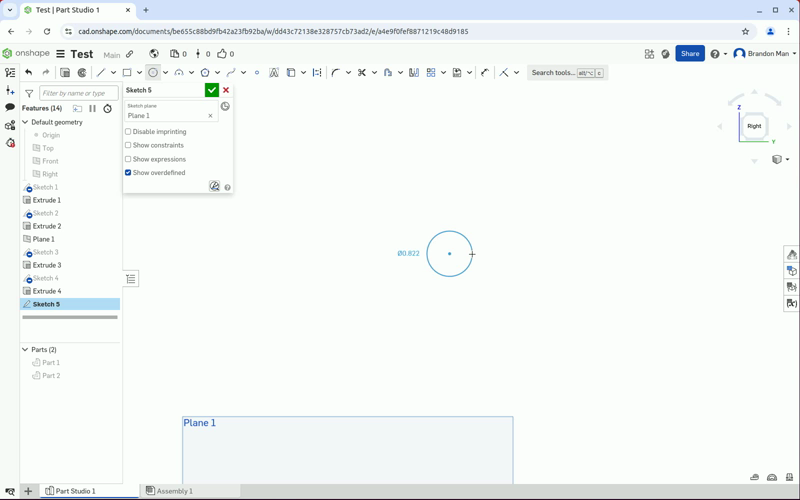
click(472, 253)
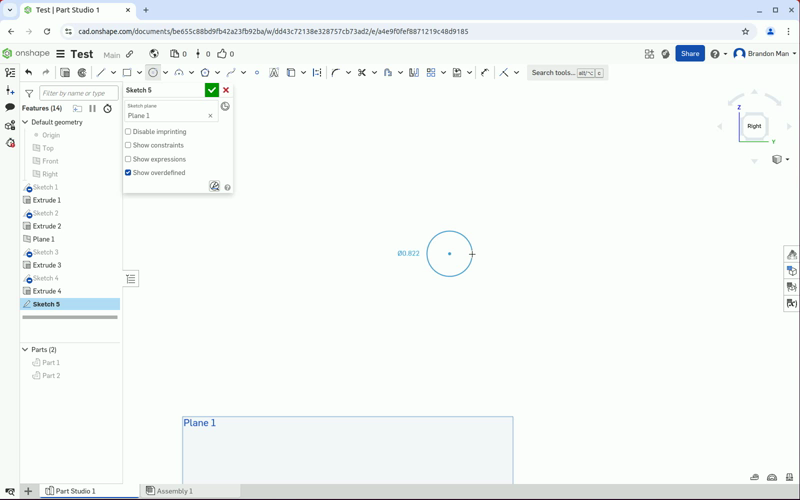
scroll(-6)
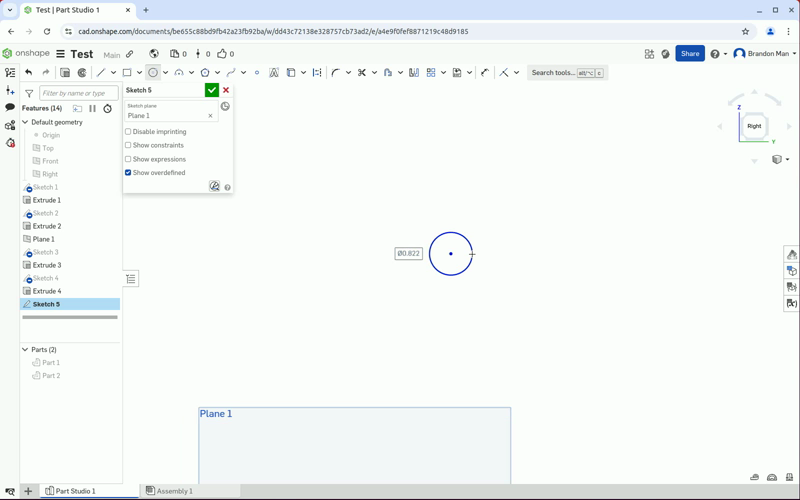
scroll(-6)
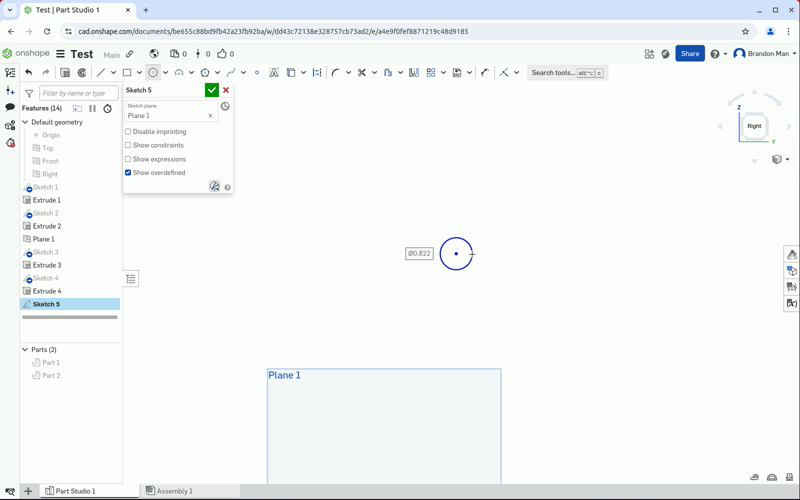
scroll(-6)
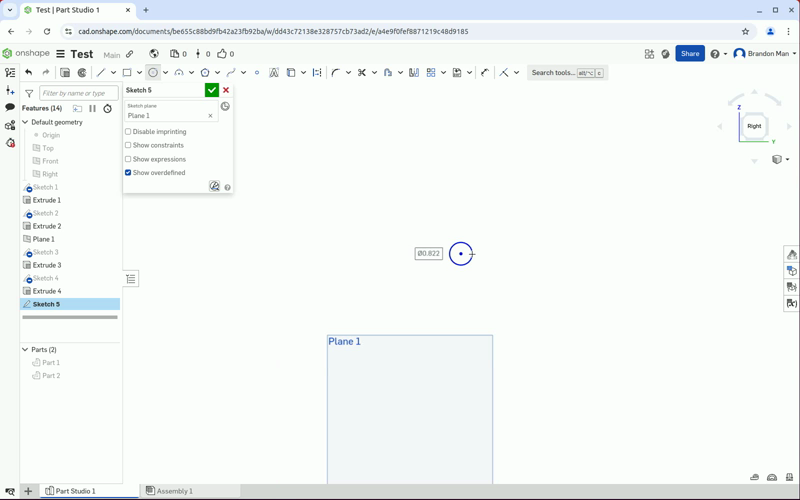
scroll(-6)
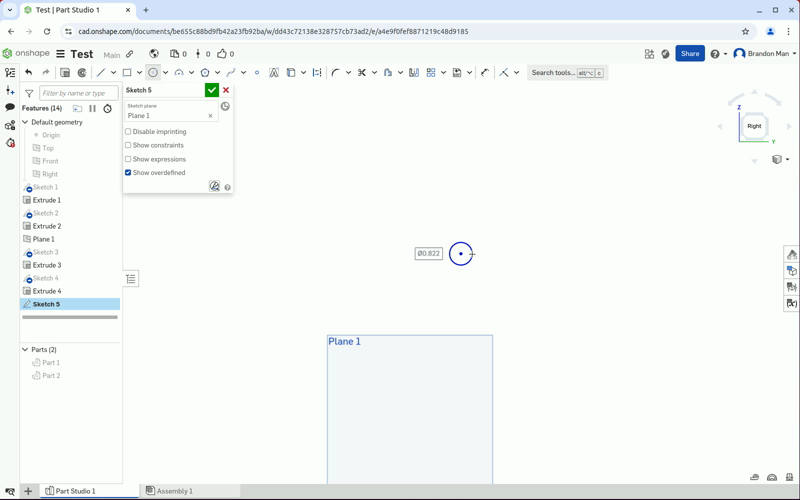
scroll(-6)
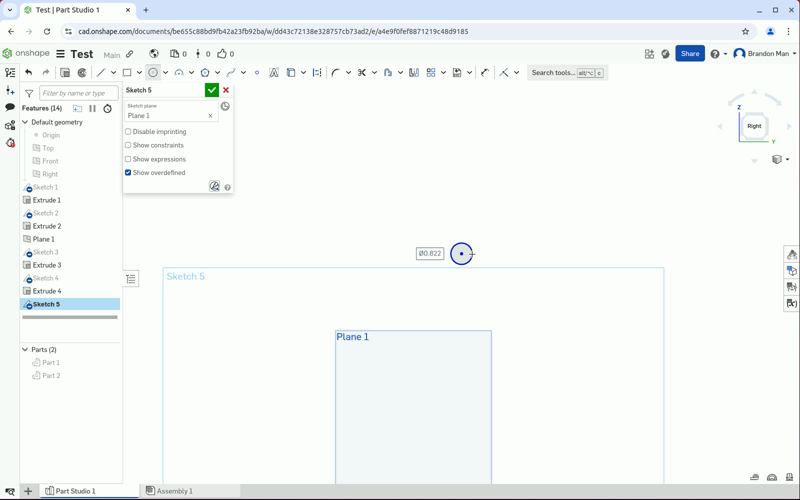
scroll(-6)
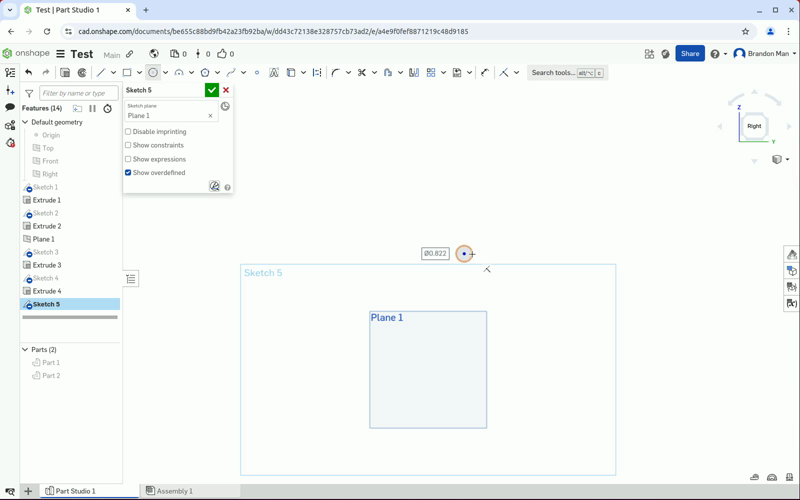
scroll(-6)
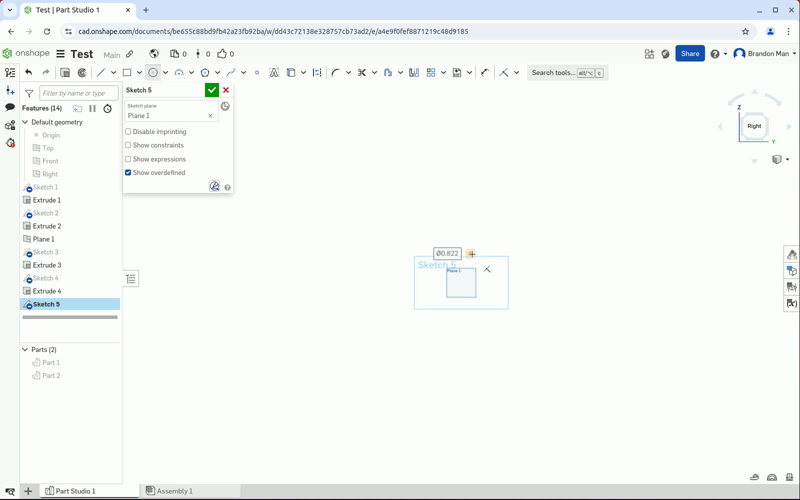
key(esc)
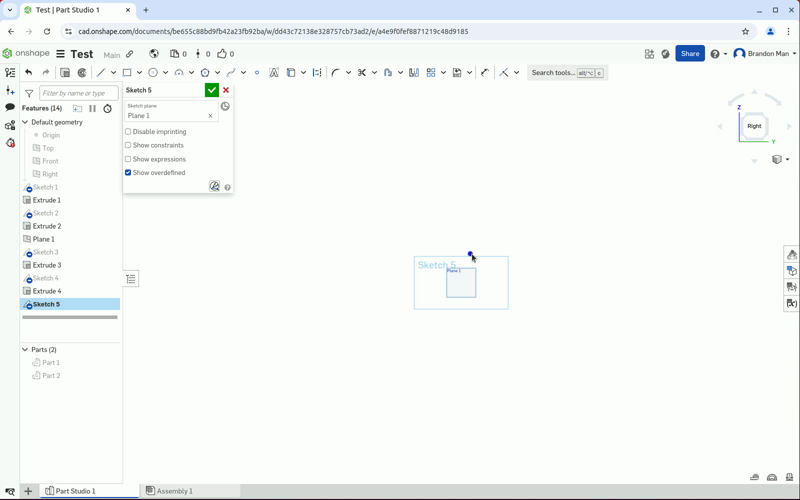
mouse_move(472, 254)
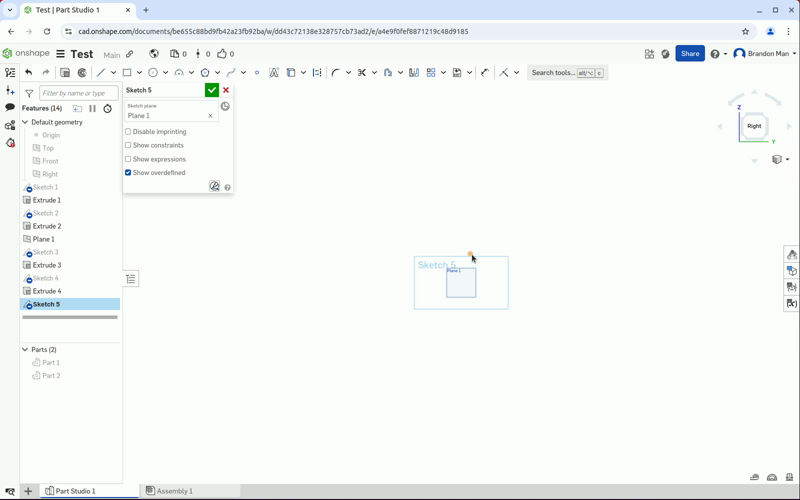
scroll(6)
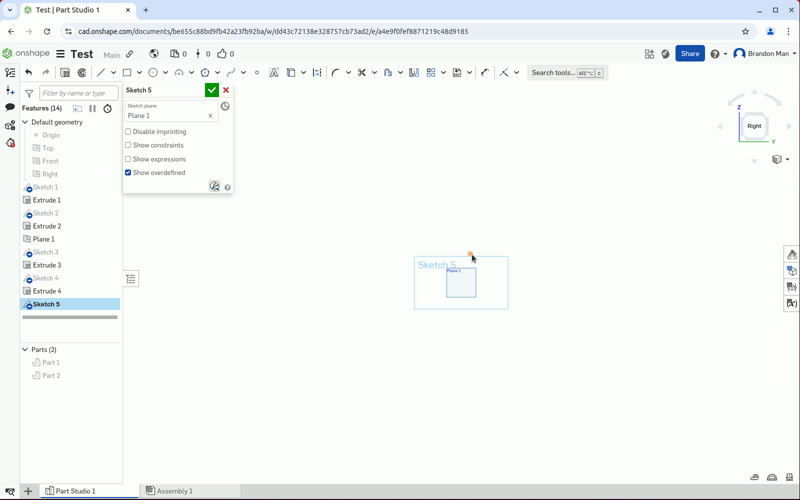
scroll(6)
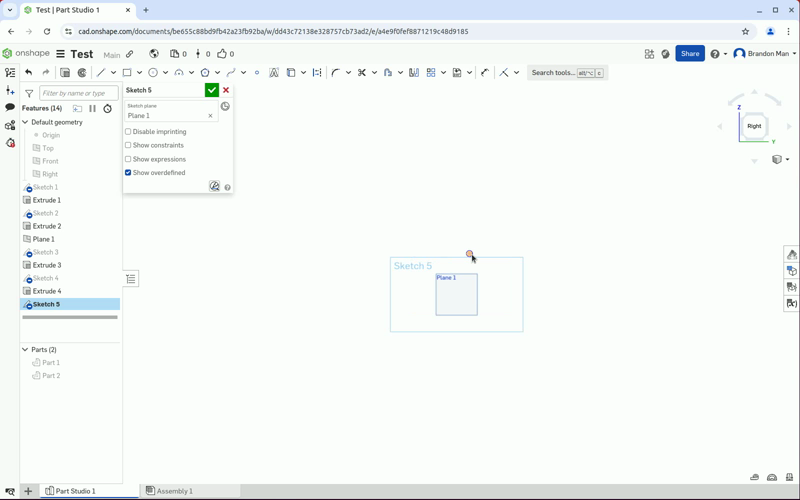
scroll(6)
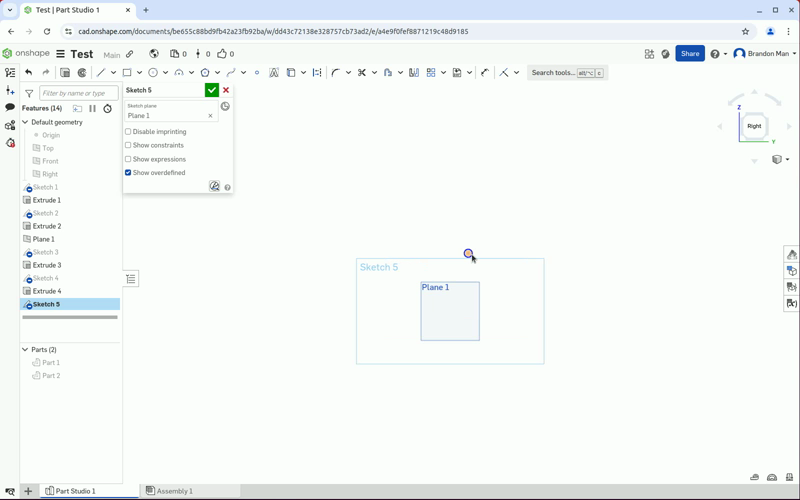
scroll(6)
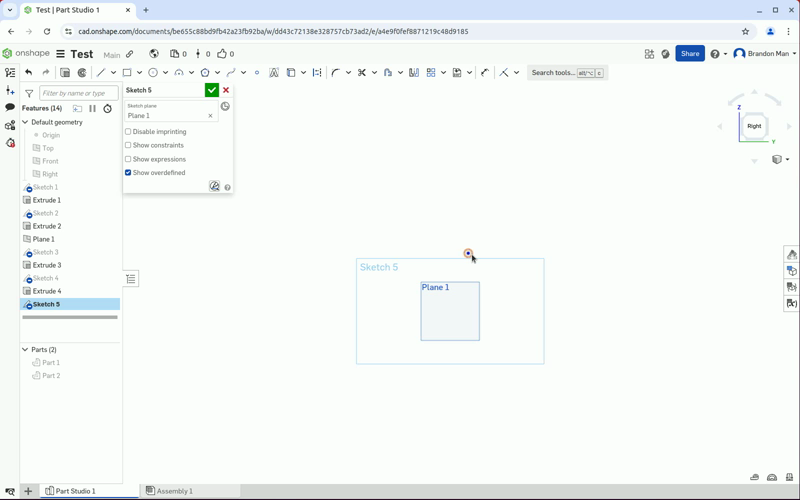
scroll(6)
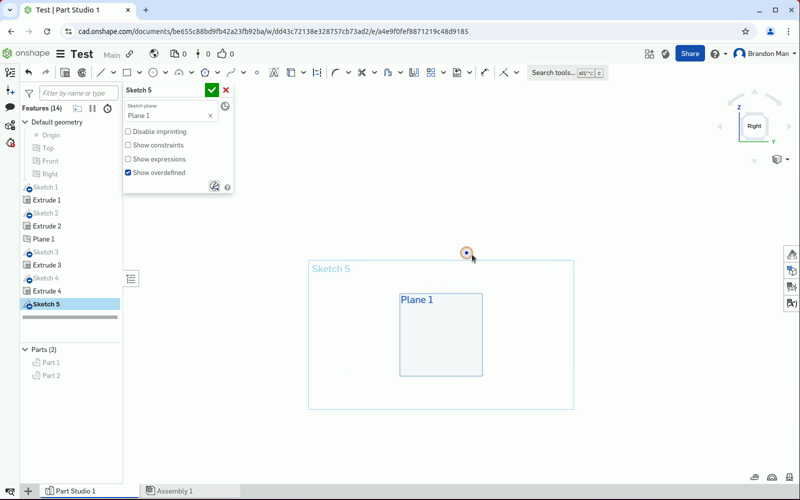
scroll(6)
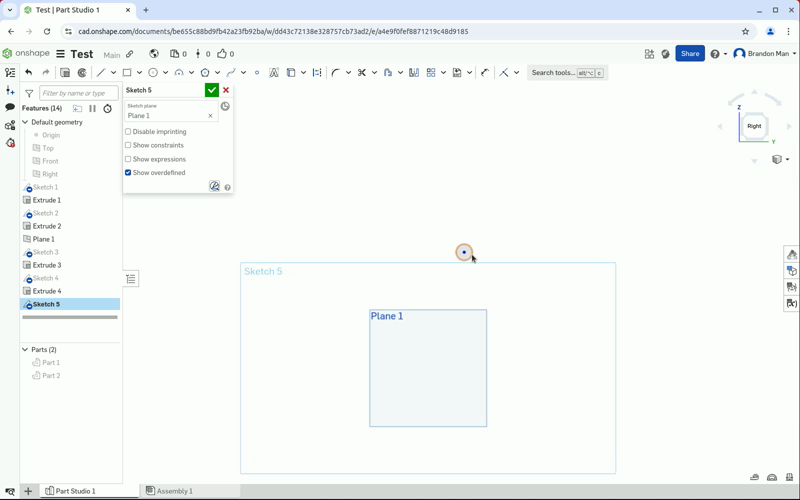
scroll(6)
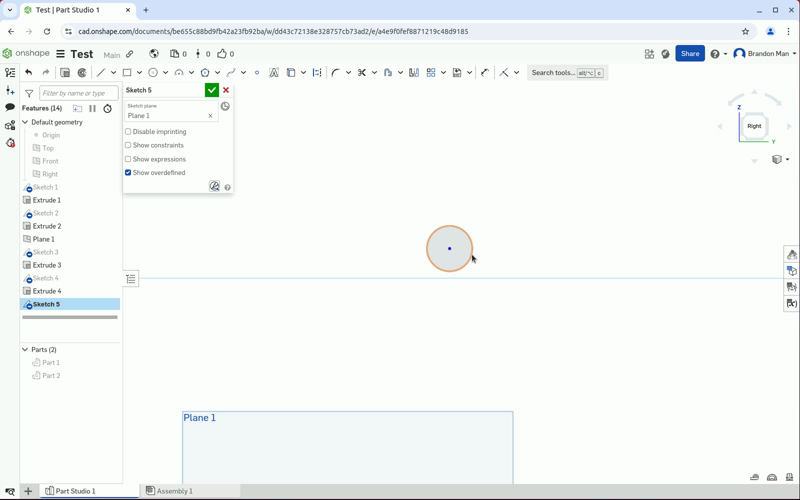
click(472, 254)
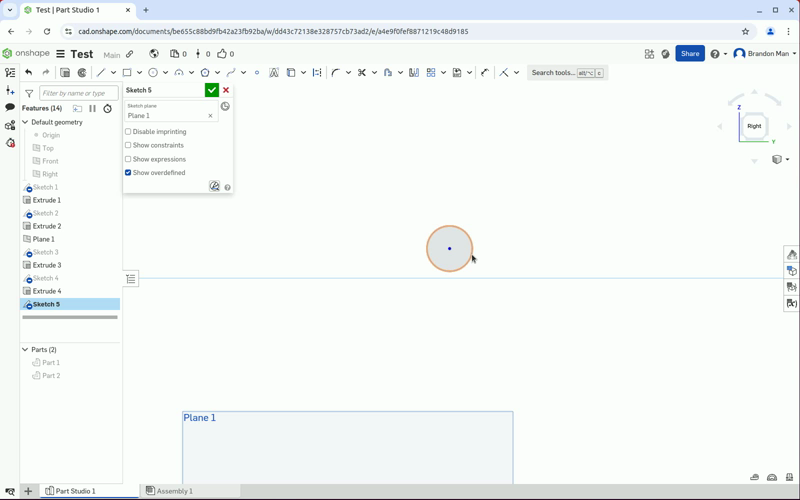
scroll(-6)
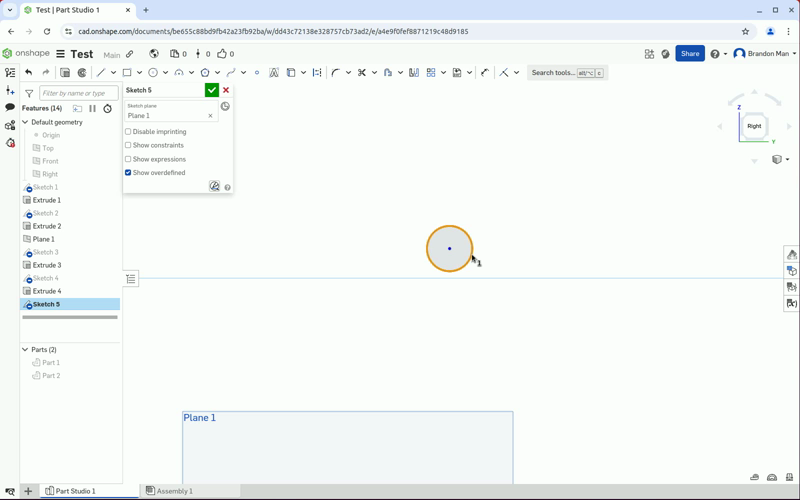
scroll(-6)
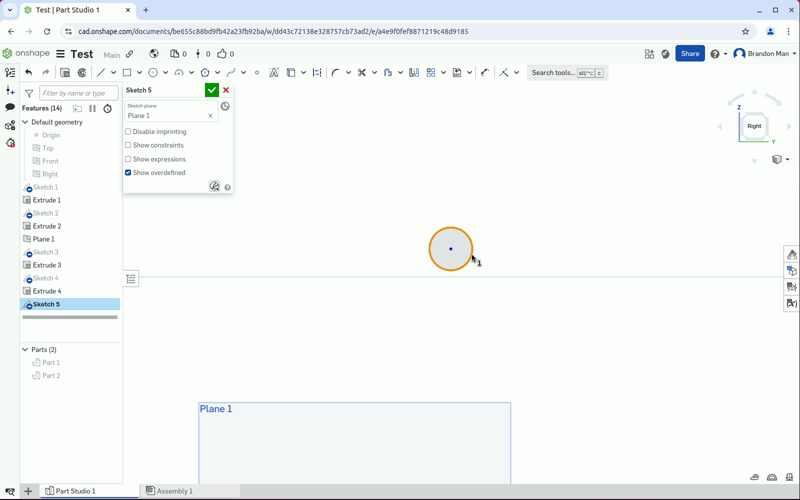
scroll(-6)
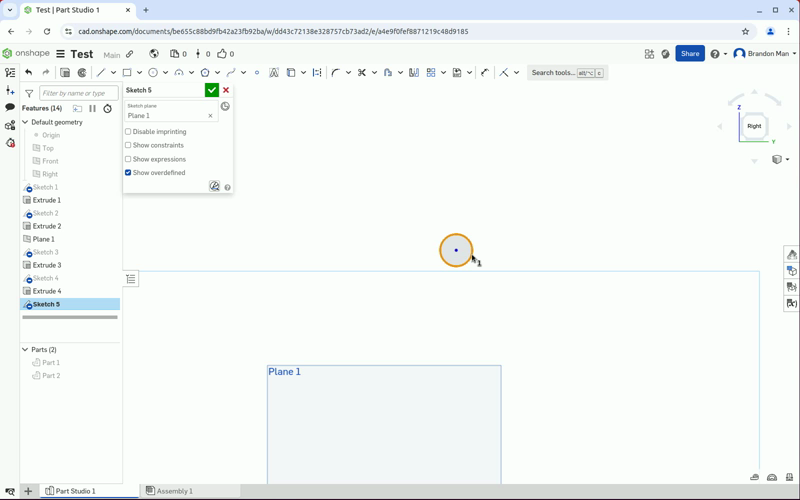
scroll(-6)
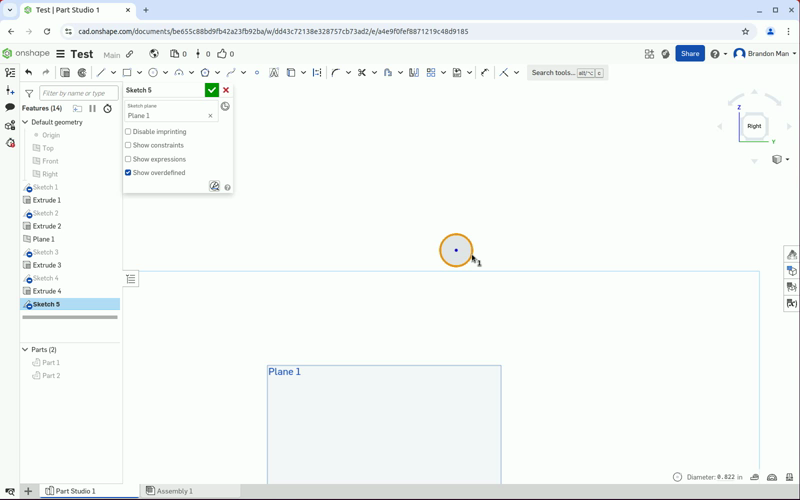
scroll(-6)
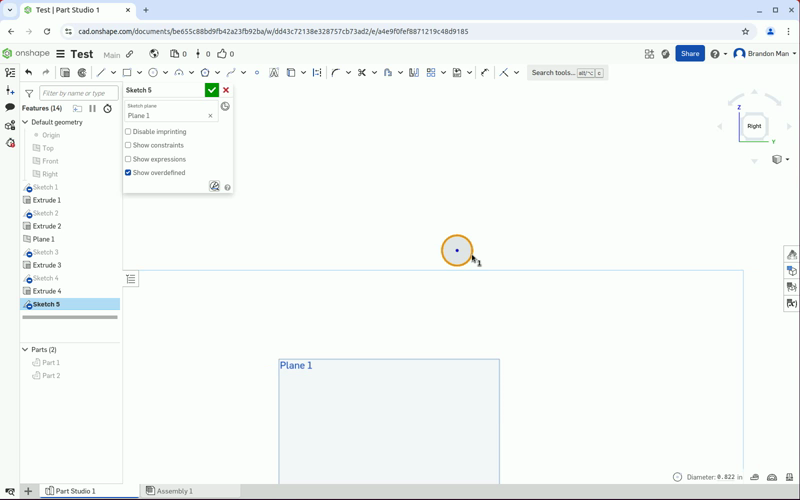
scroll(-6)
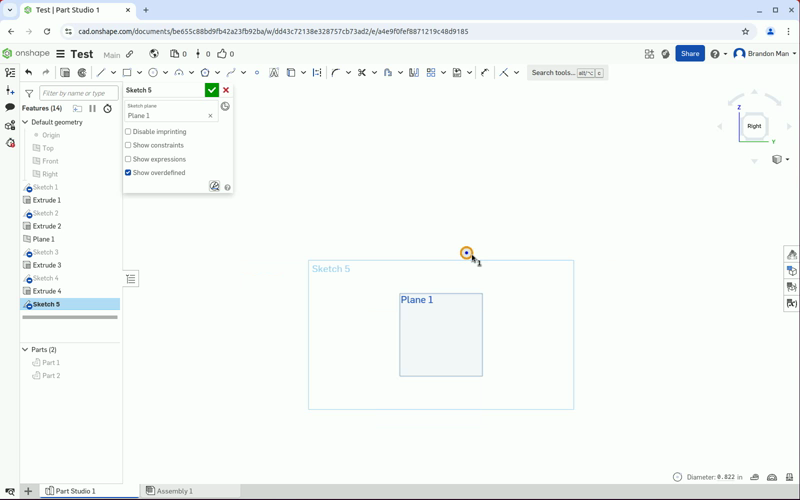
scroll(-6)
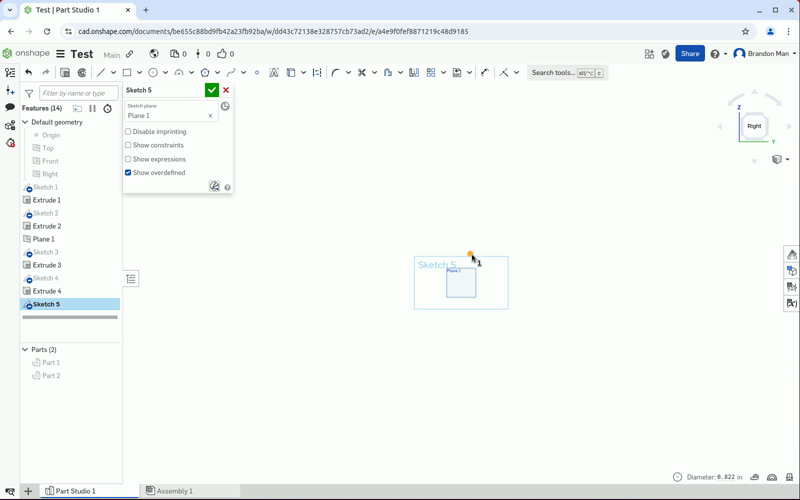
mouse_move(73, 352)
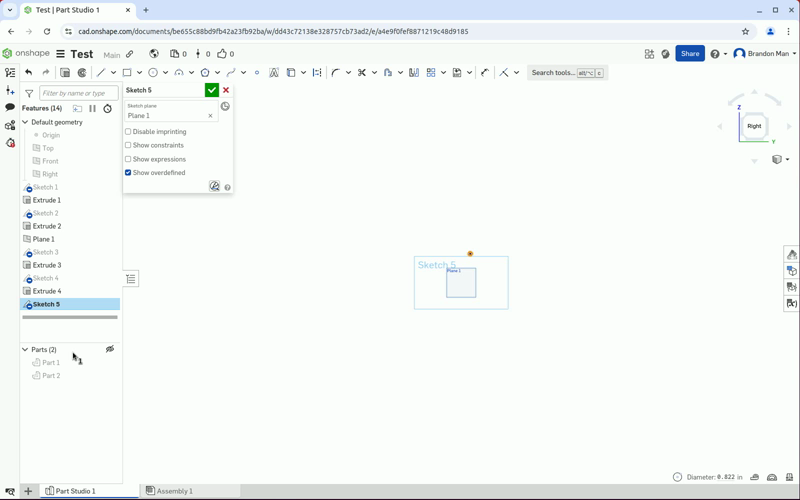
key(shift+y)
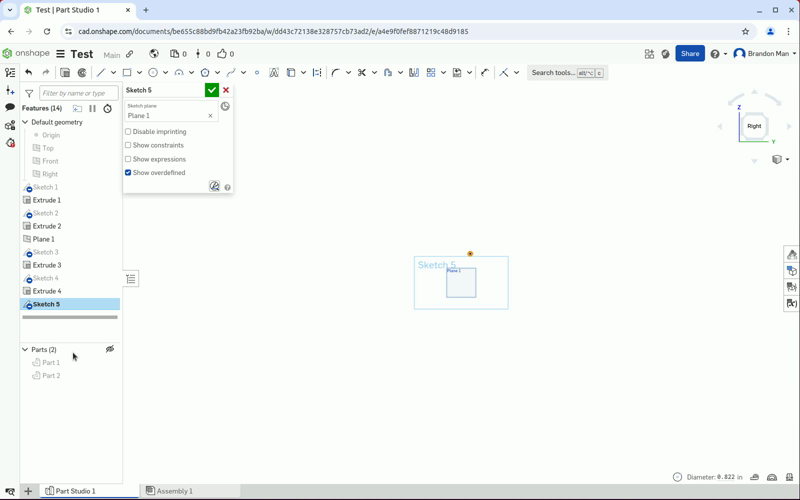
key(shift+e)
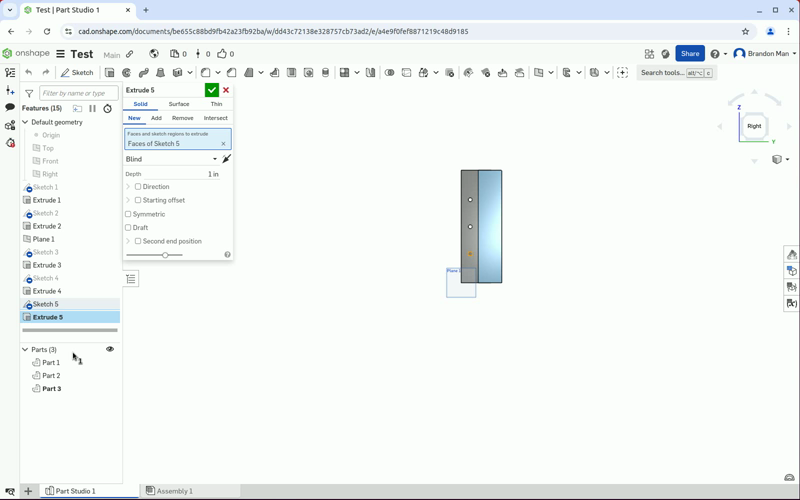
mouse_move(143, 106)
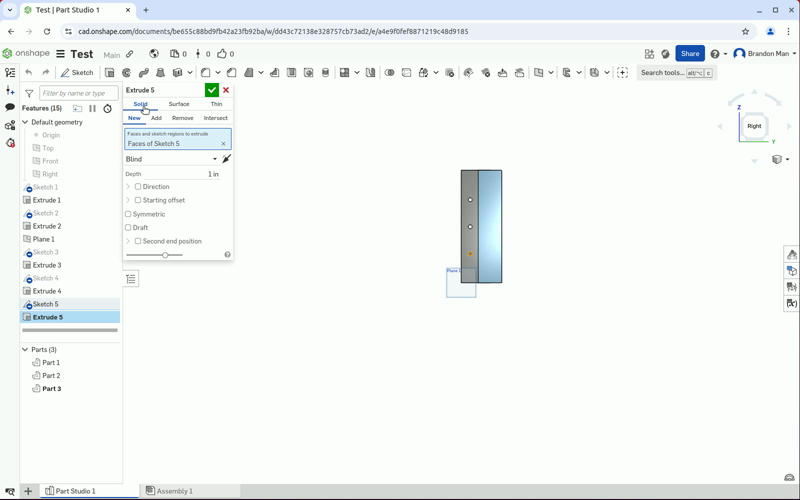
click(143, 106)
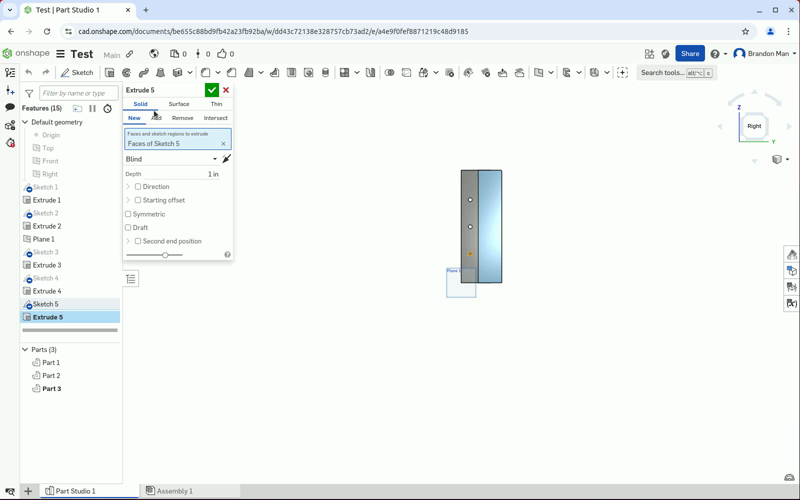
mouse_move(186, 120)
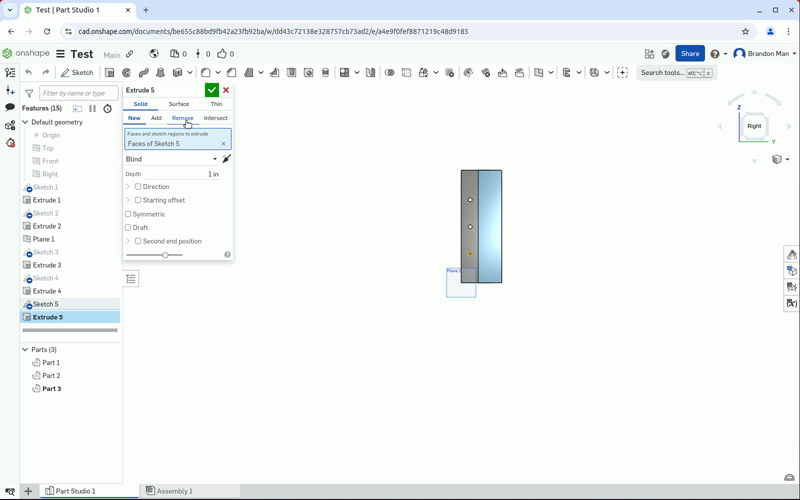
click(186, 120)
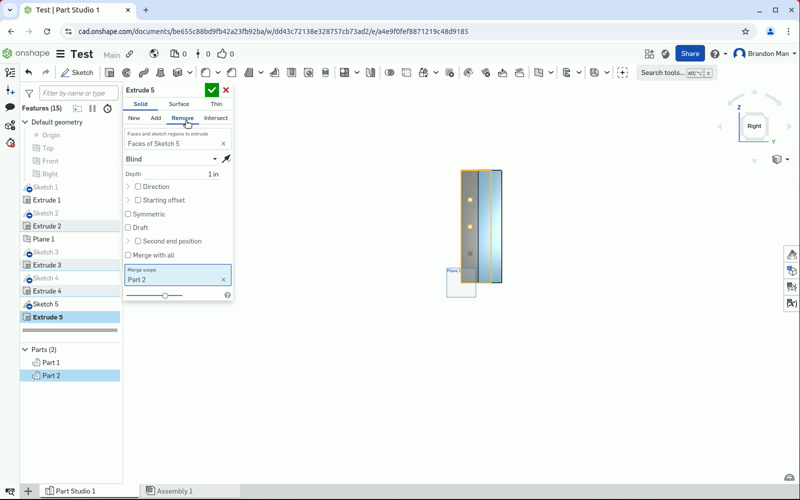
key(tab, 4)
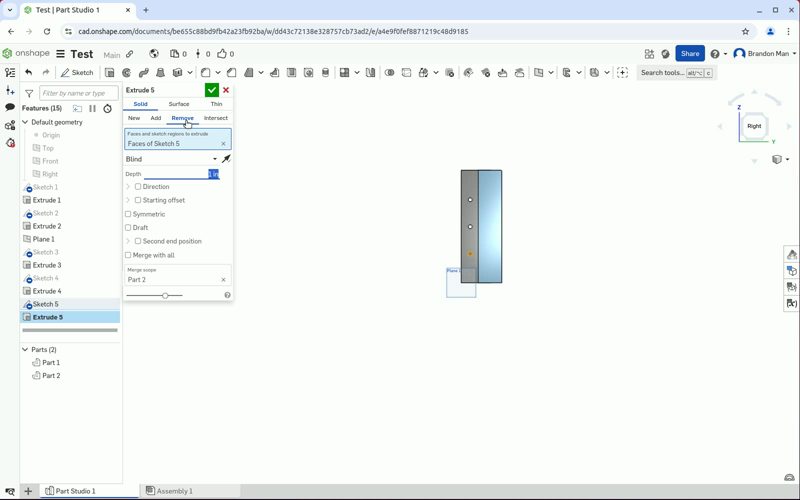
text(6.018)
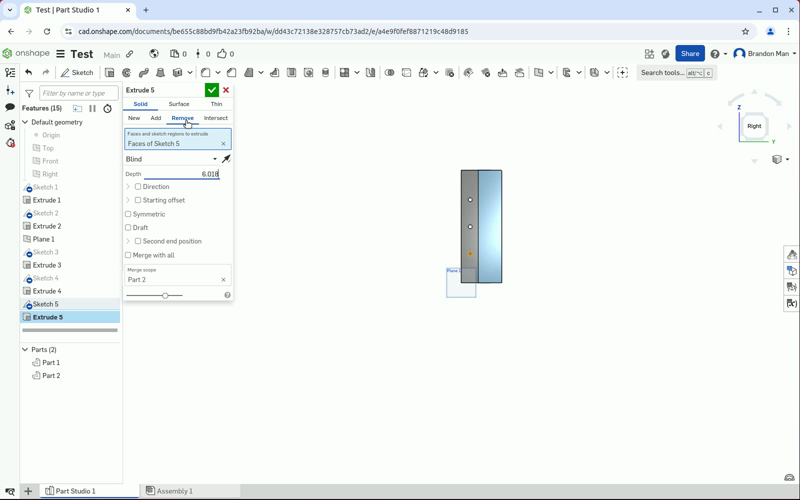
key(tab, 6)
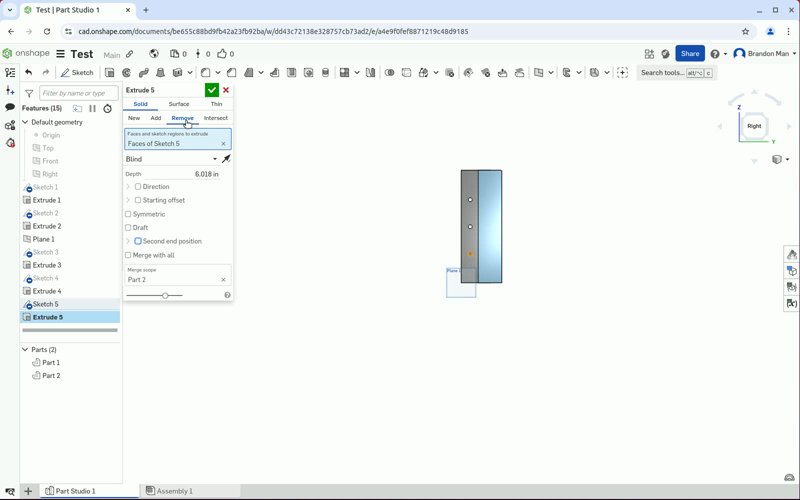
key(space)
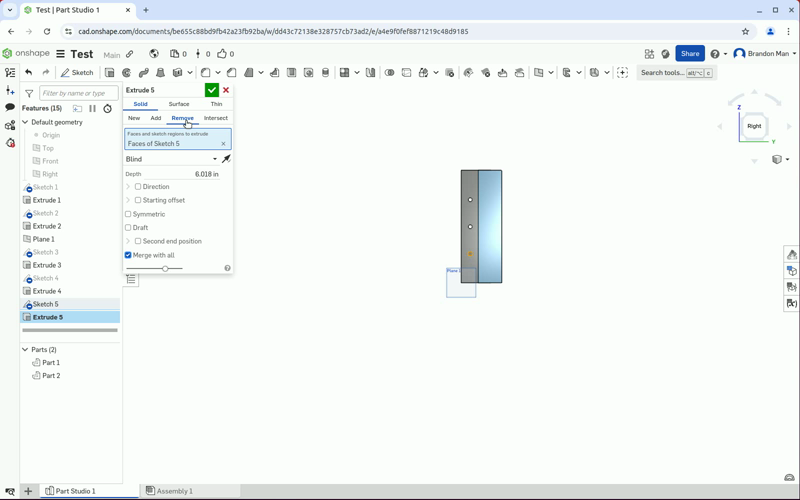
key(enter)
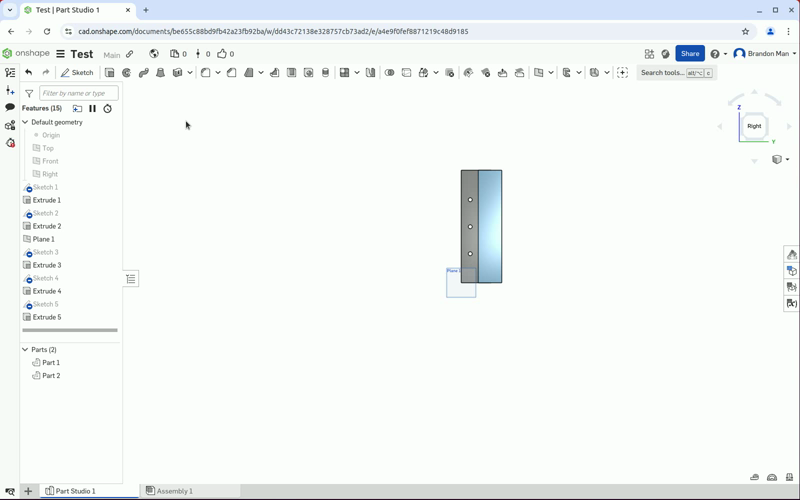
key(shift+h)
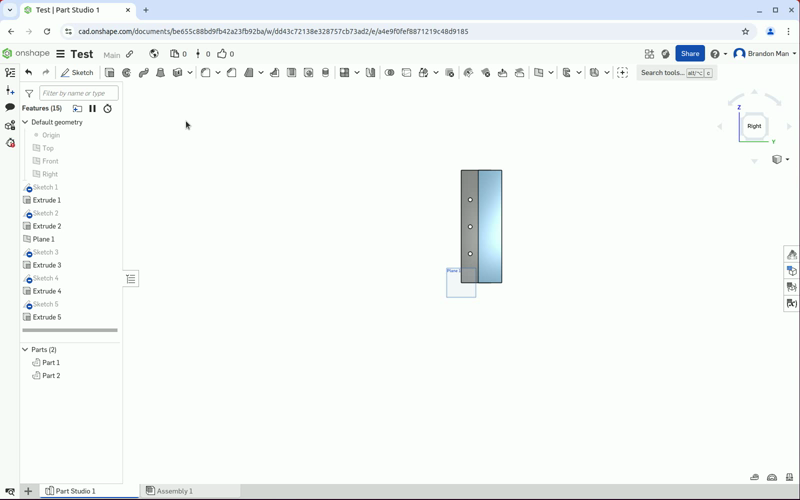
key(shift+h)
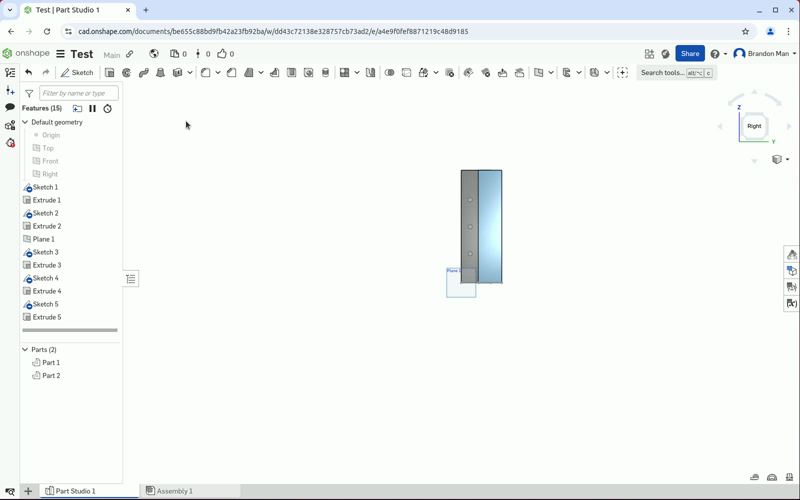
key(shift+7)
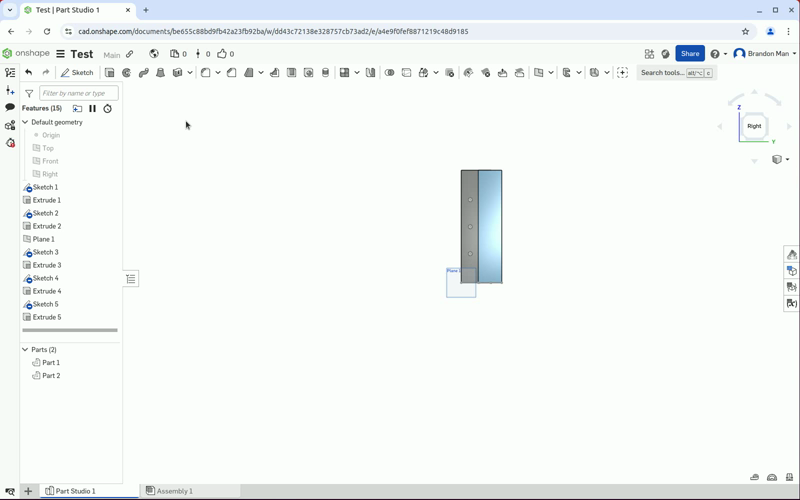
key(right, 2)
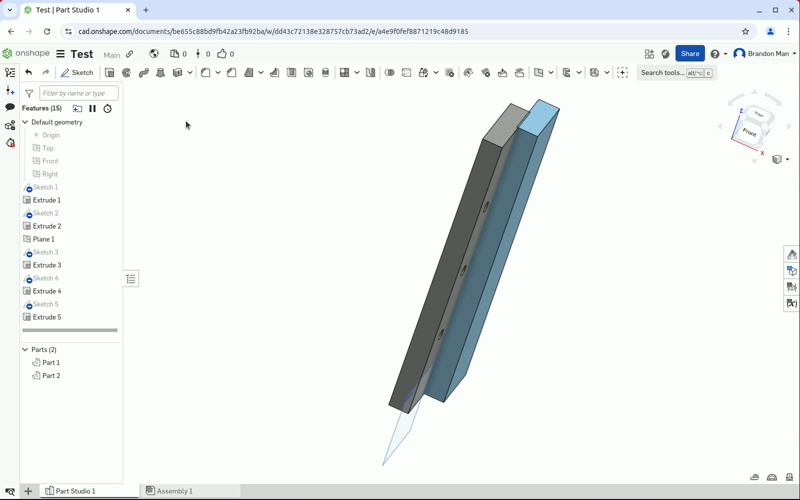
key(down, 2)
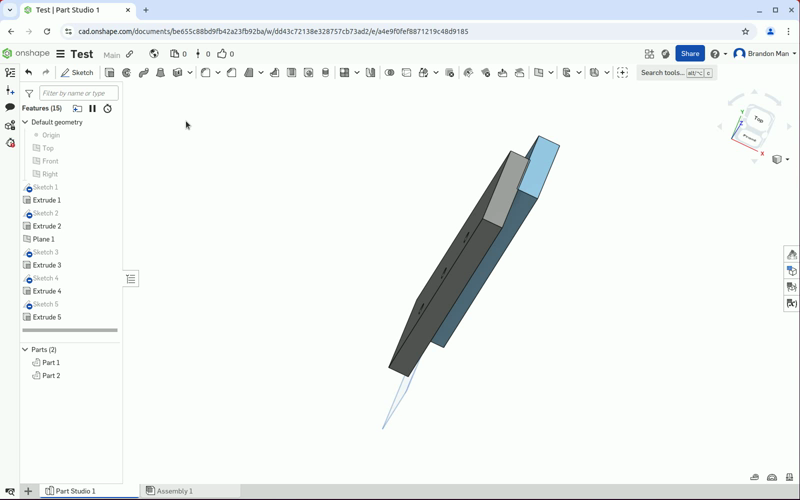
key(up, 2)
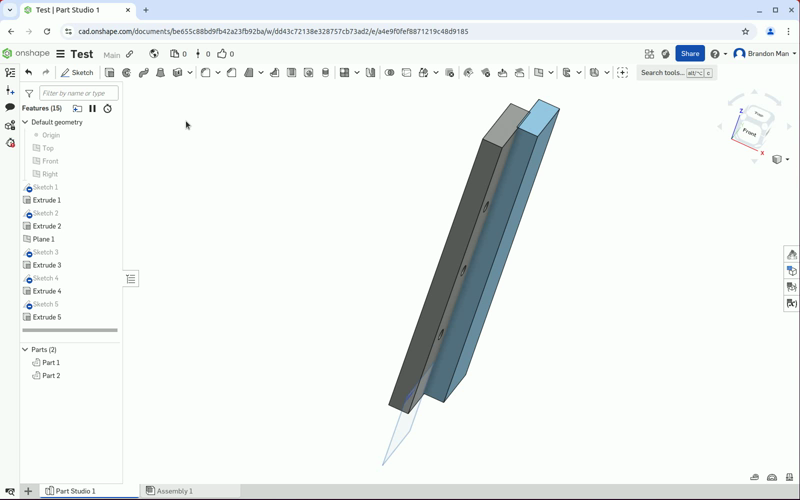
key(left, 2)
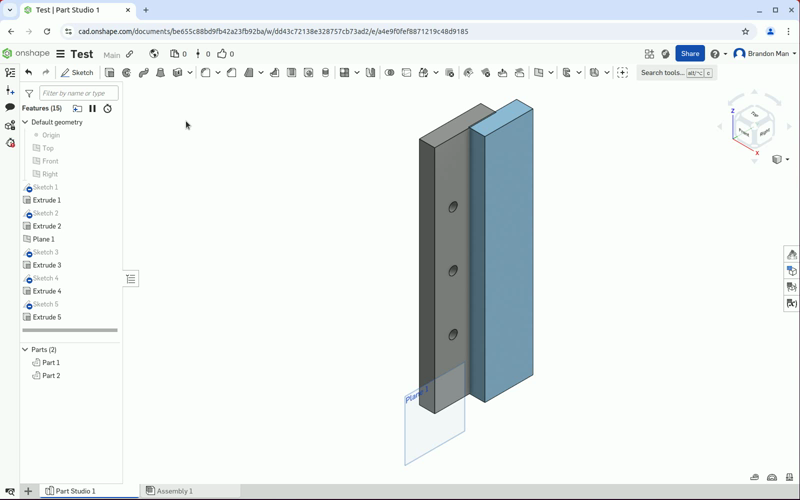
mouse_move(73, 189)
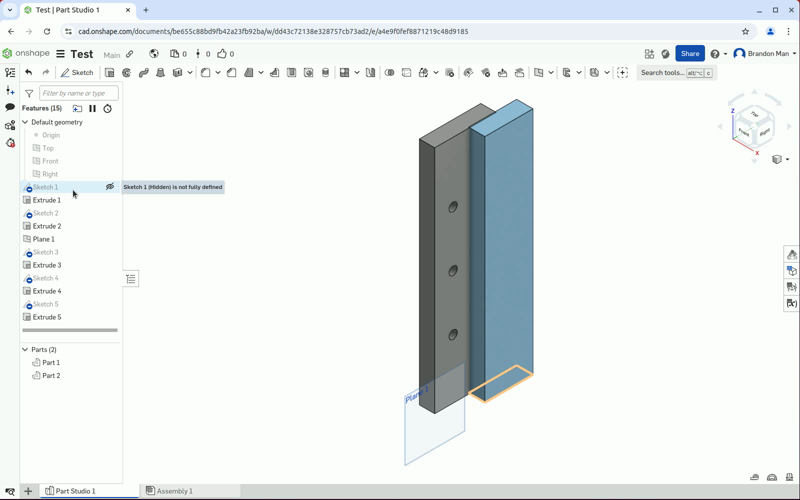
click(73, 189)